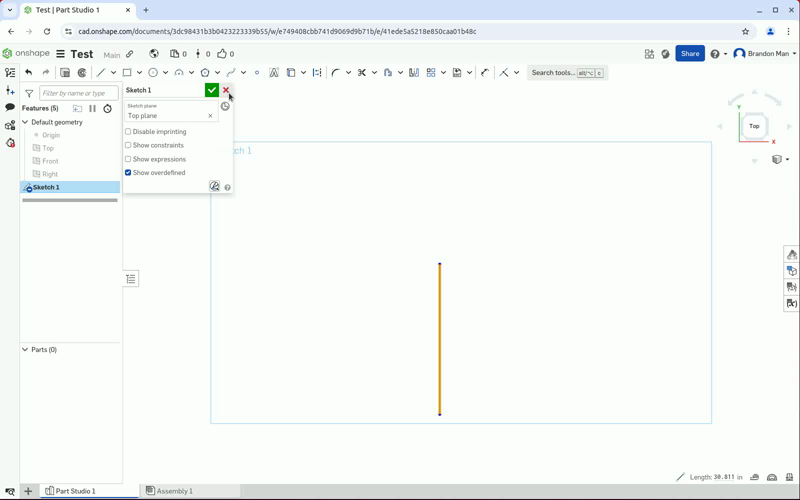
key(shift+h)
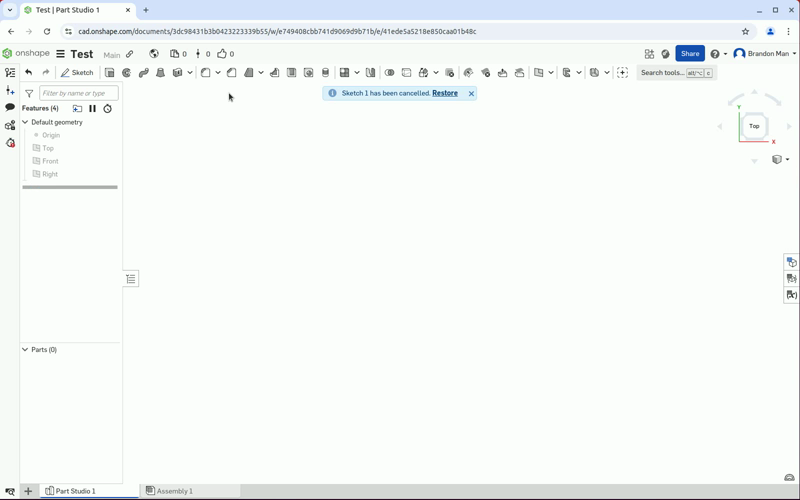
mouse_move(73, 352)
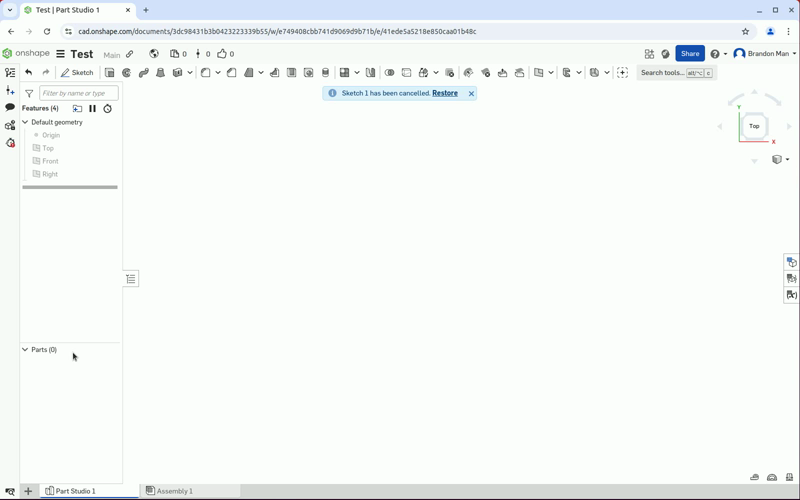
key(y)
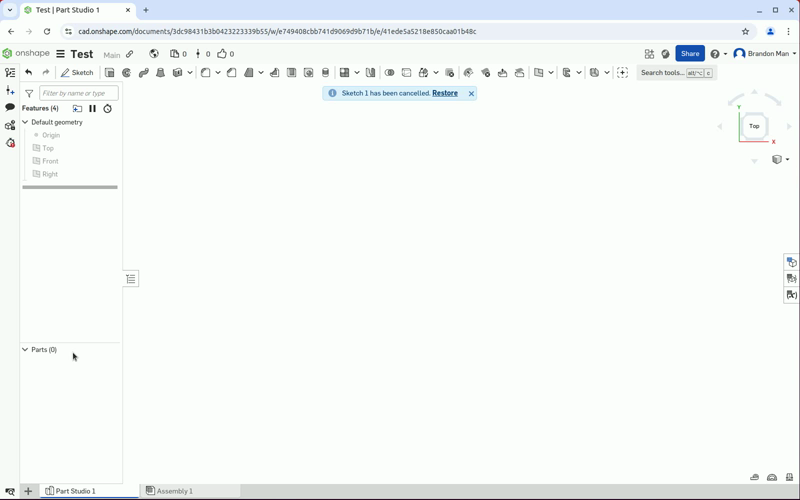
key(shift+p)
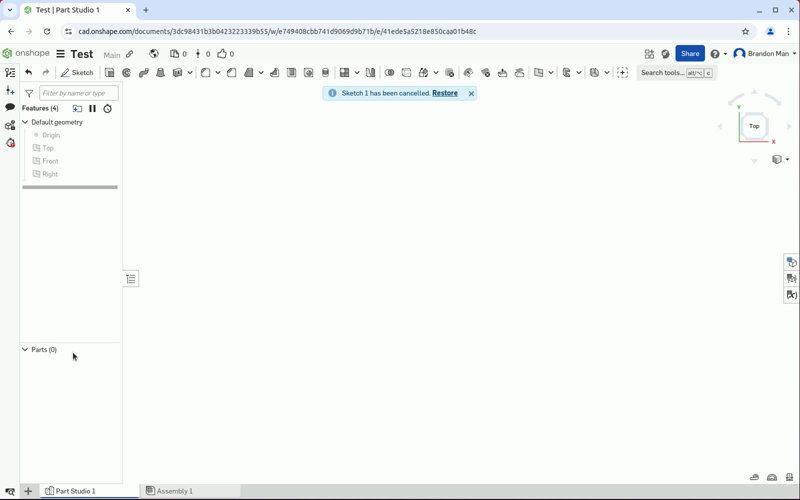
key(space)
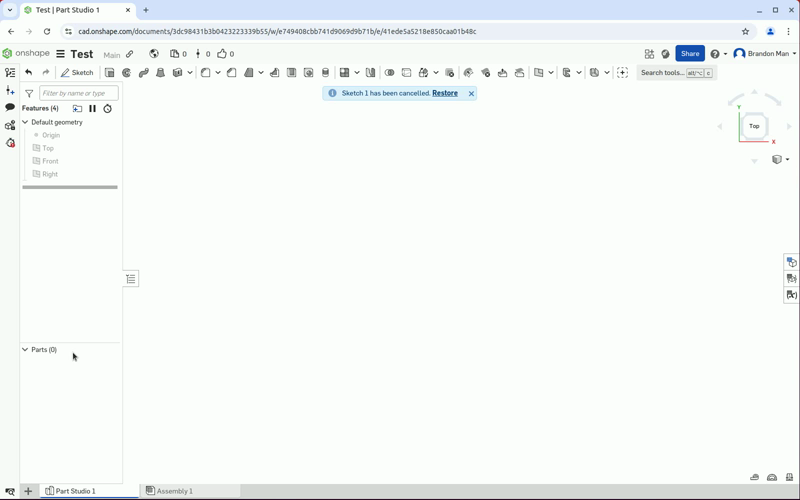
key_down(shift)
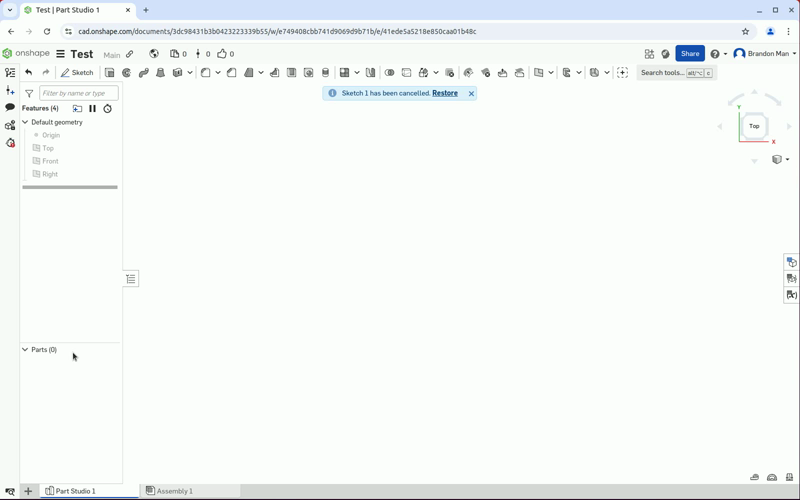
key(up)
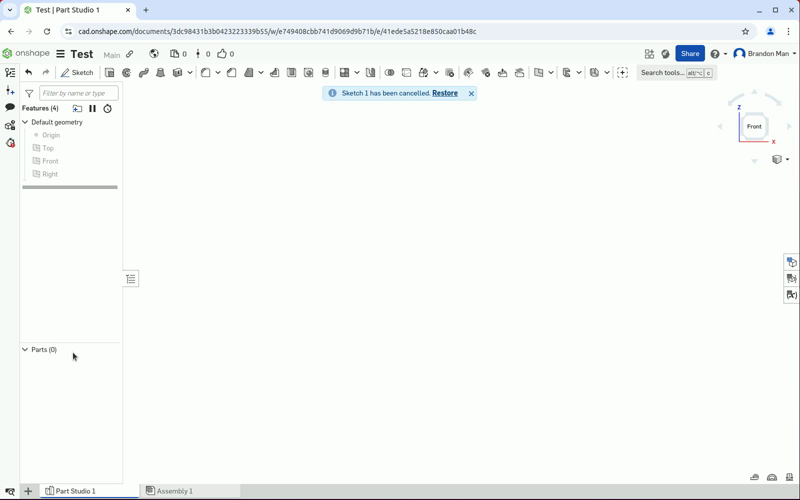
key_up(shift)
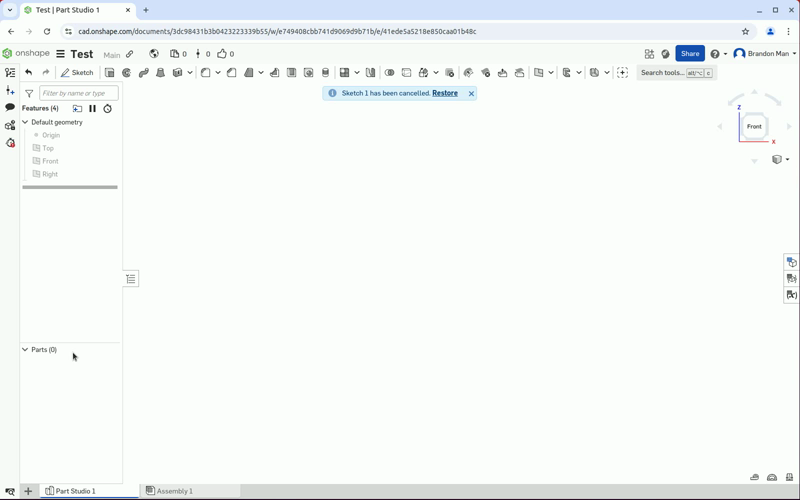
key(space)
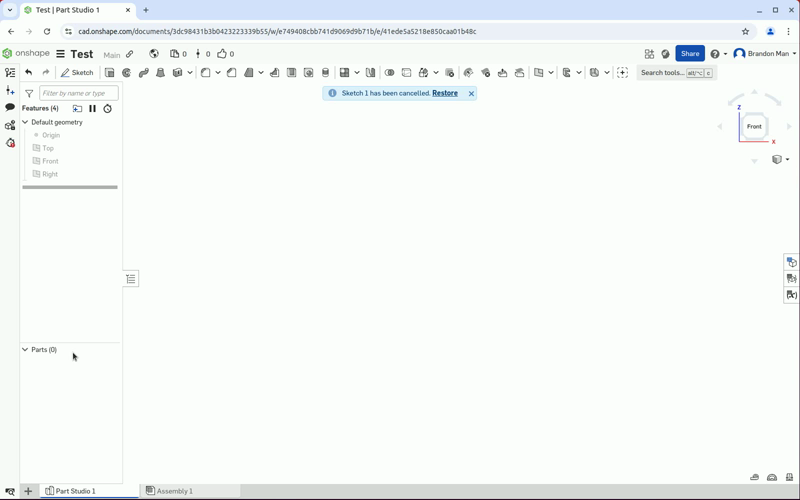
key_down(shift)
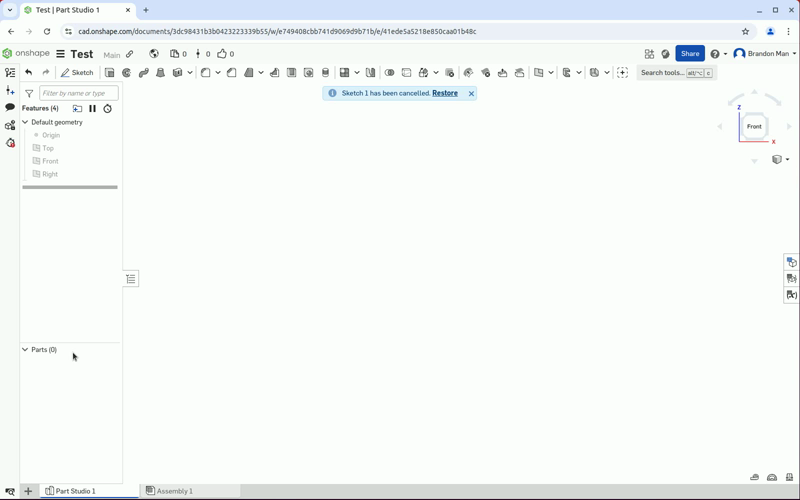
key(left)
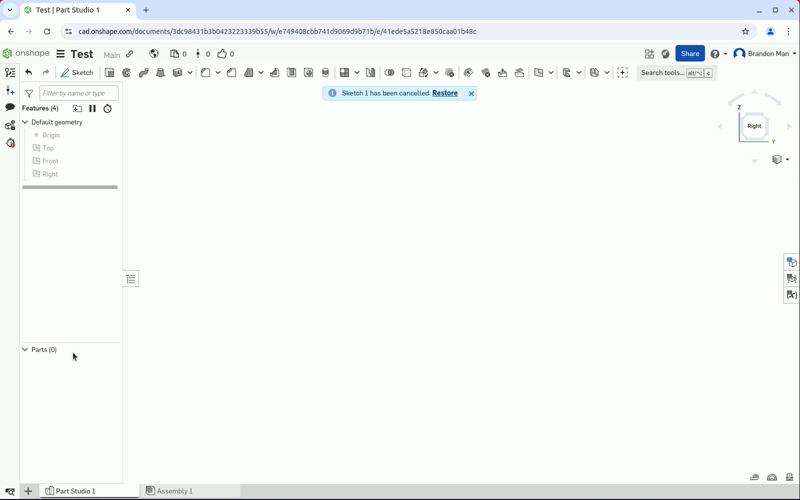
key_up(shift)
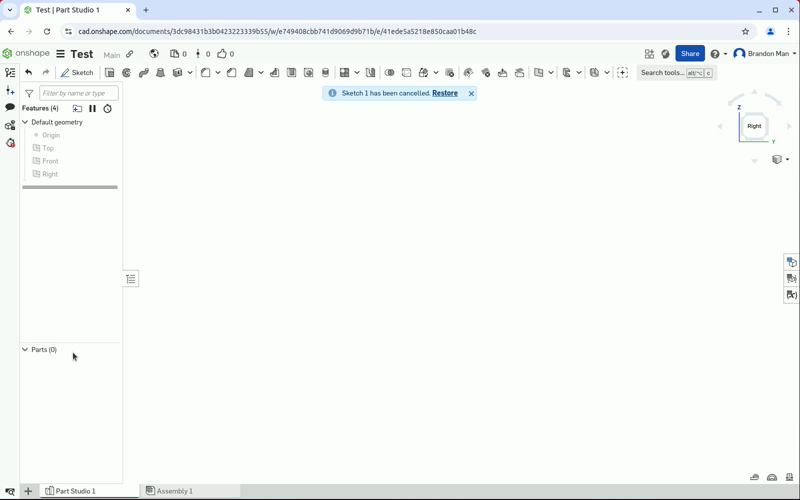
mouse_move(73, 352)
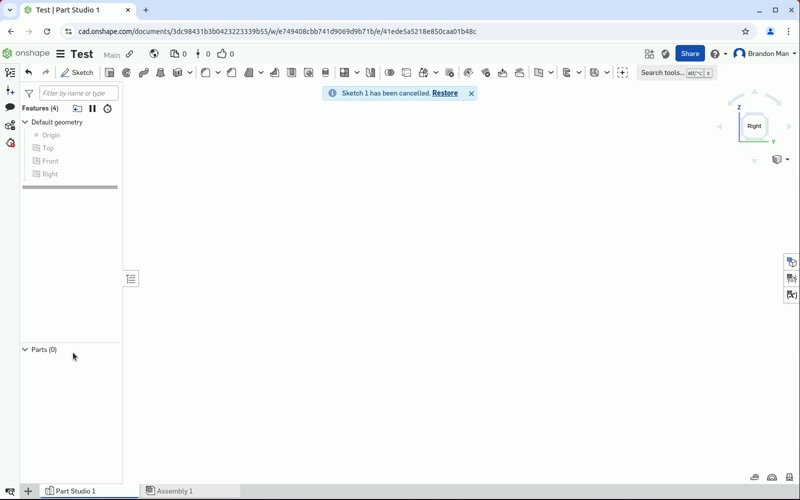
key(shift+y)
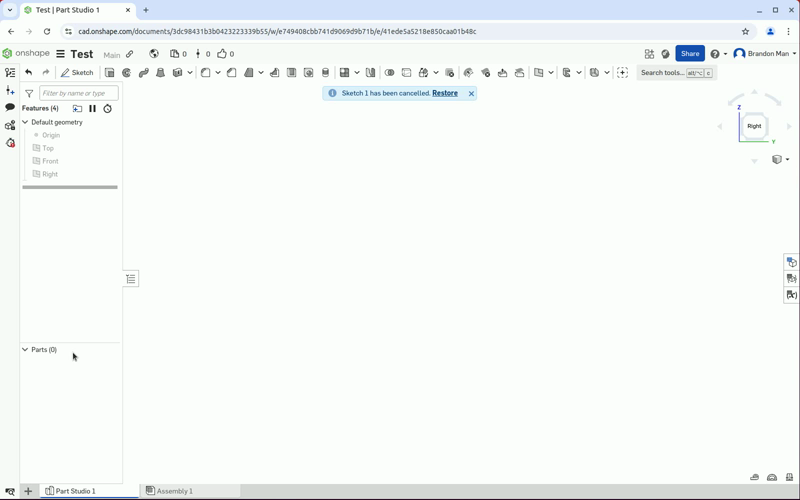
key(shift+s)
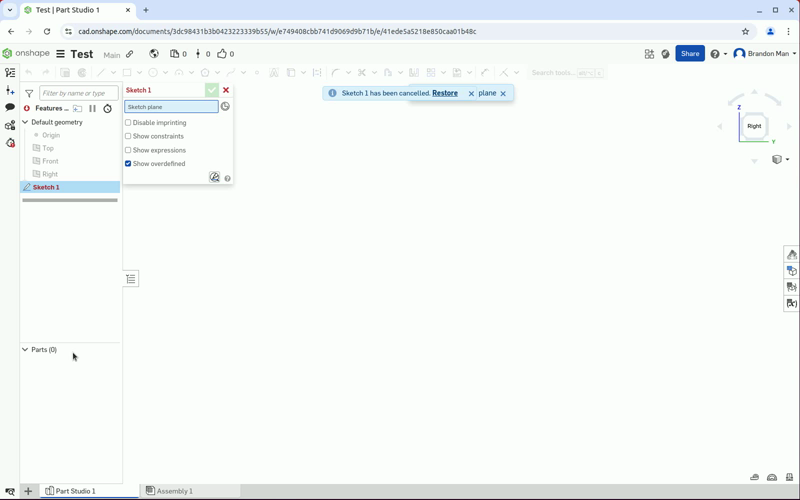
mouse_move(73, 176)
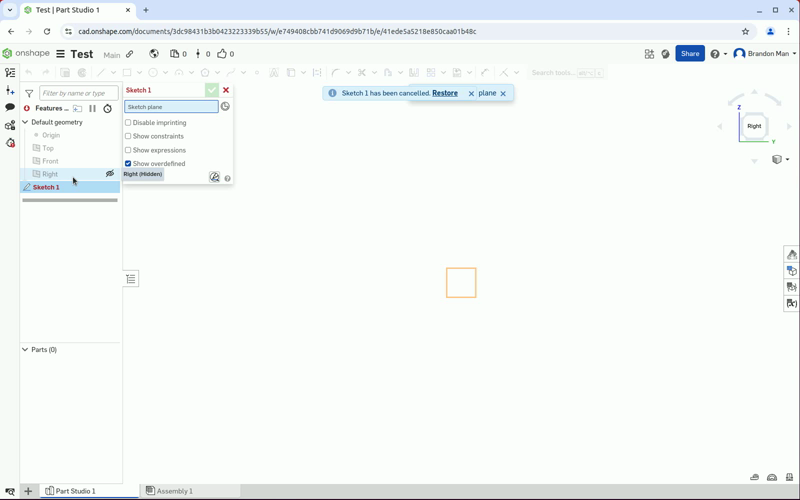
click(73, 176)
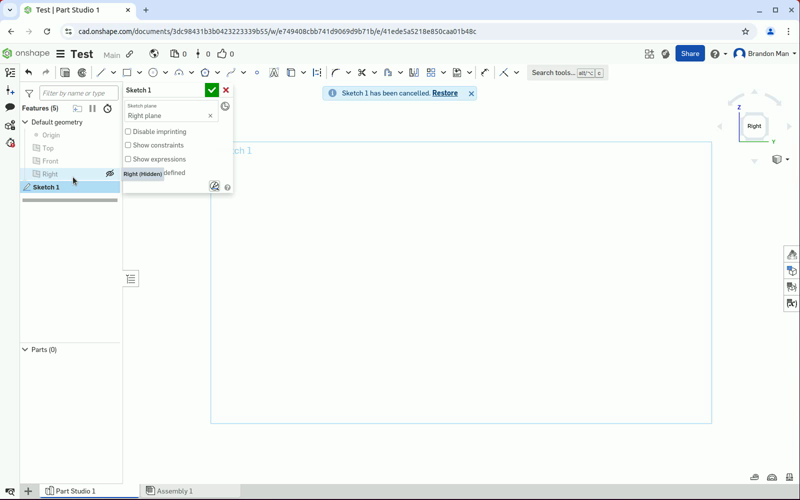
mouse_move(73, 352)
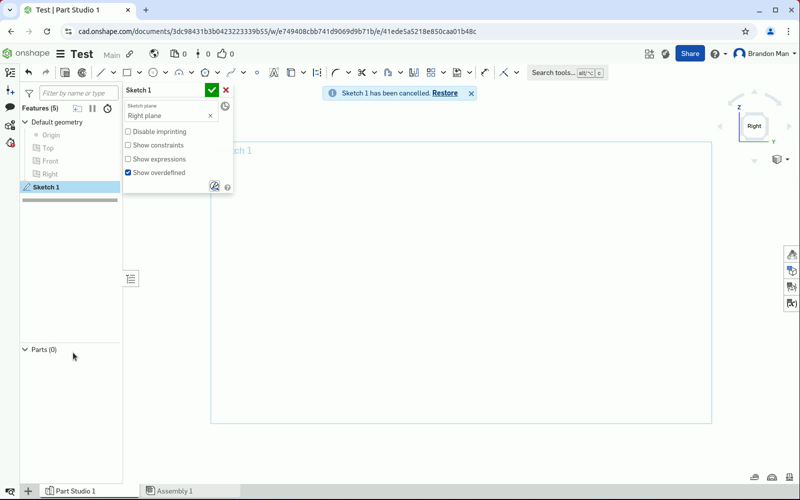
key(y)
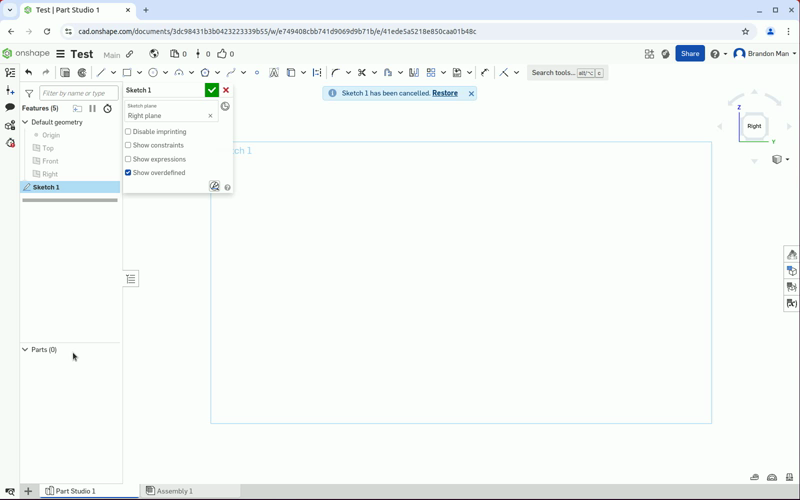
key(l)
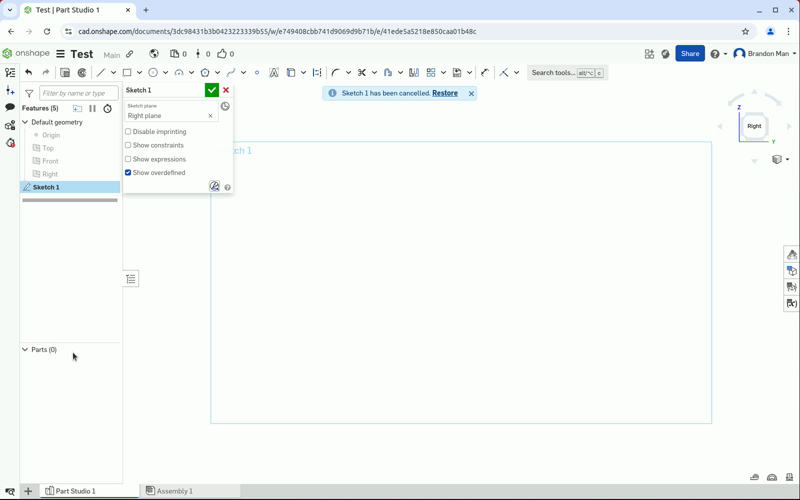
key_down(shift)
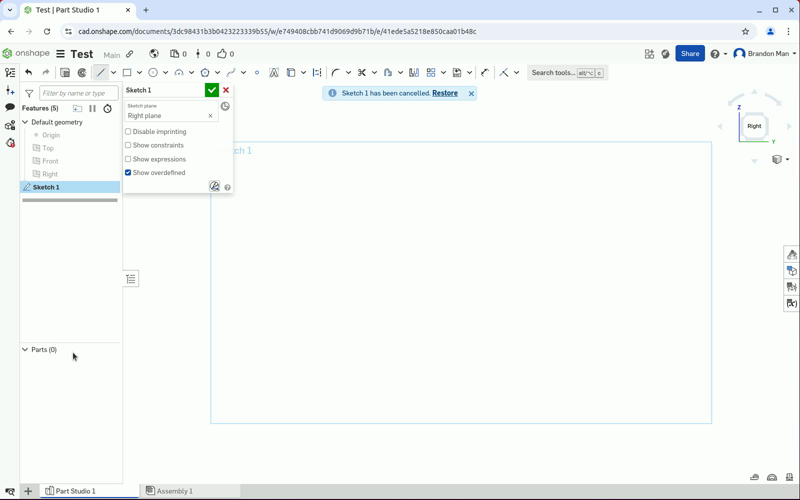
mouse_move(460, 285)
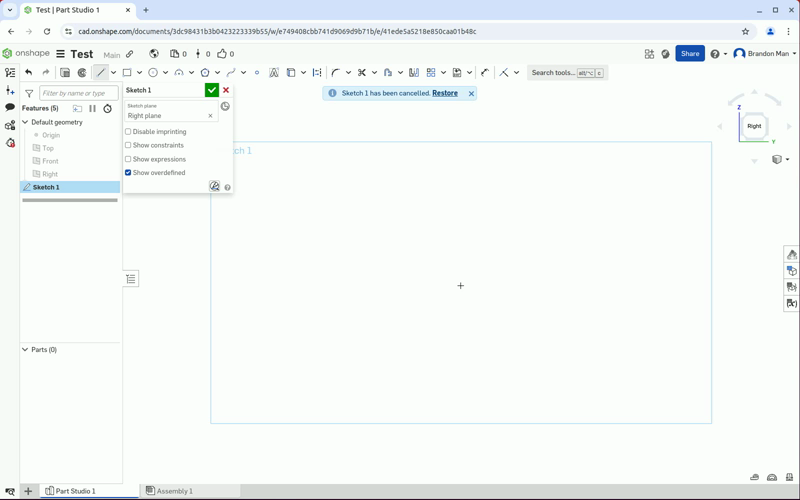
click(460, 285)
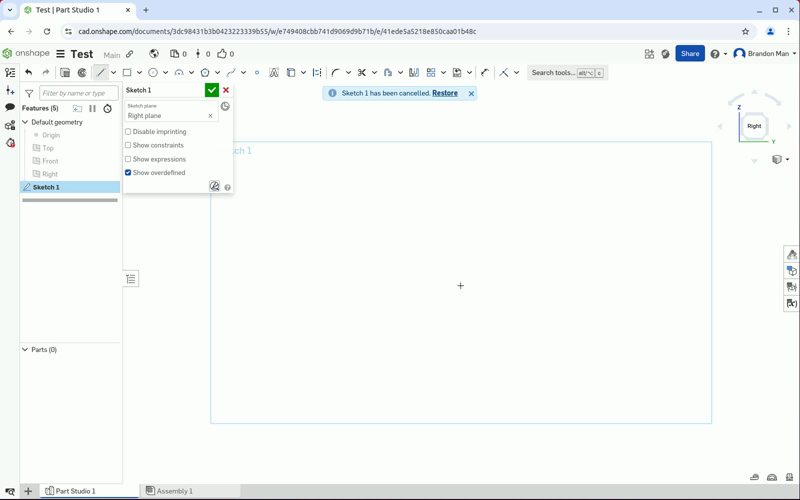
key_up(shift)
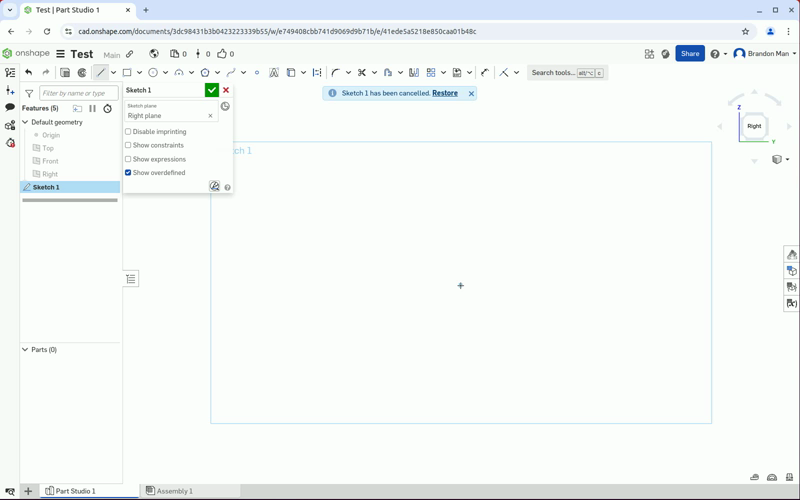
key_down(shift)
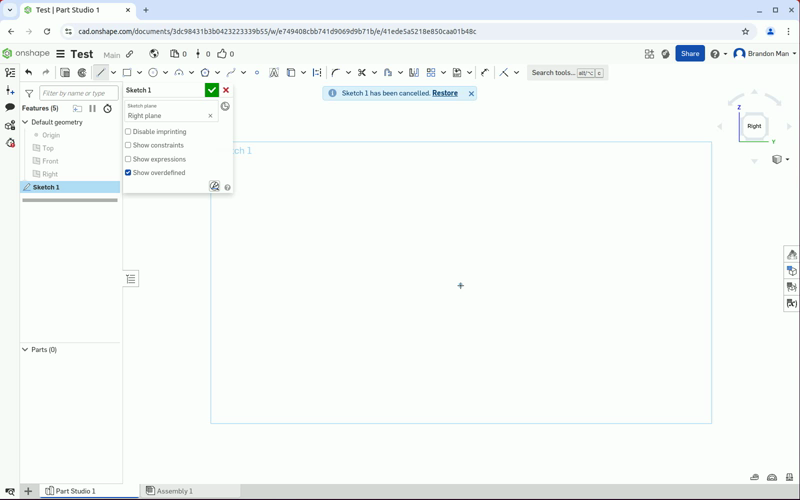
mouse_move(490, 285)
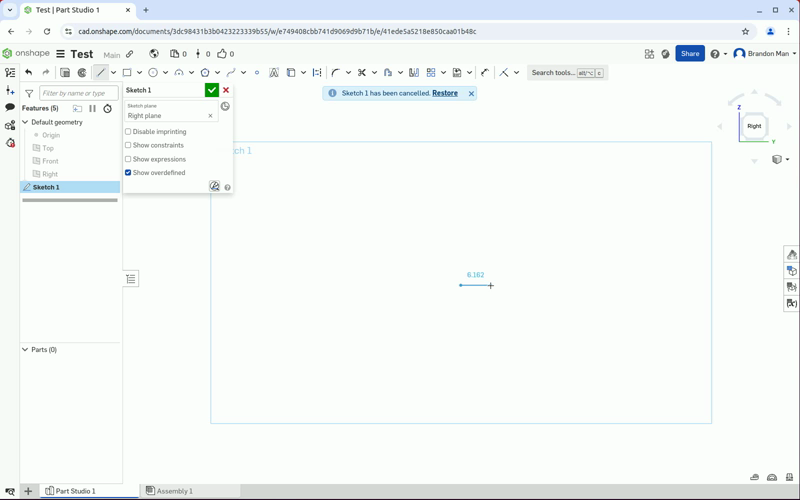
mouse_move(483, 285)
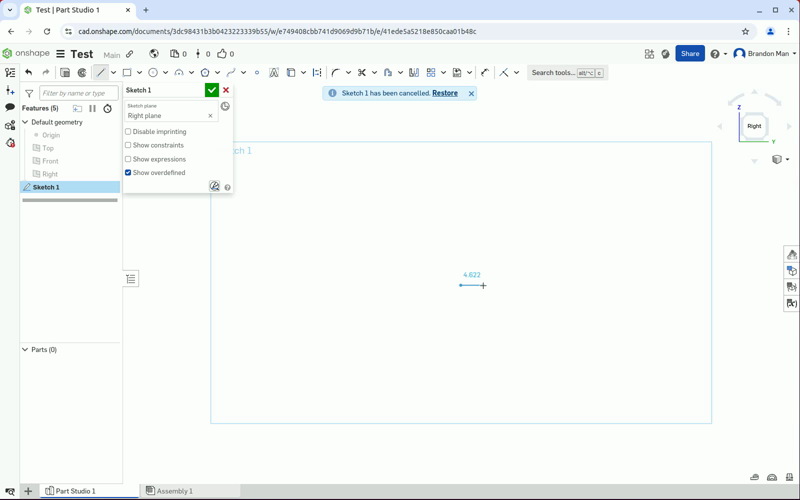
click(483, 285)
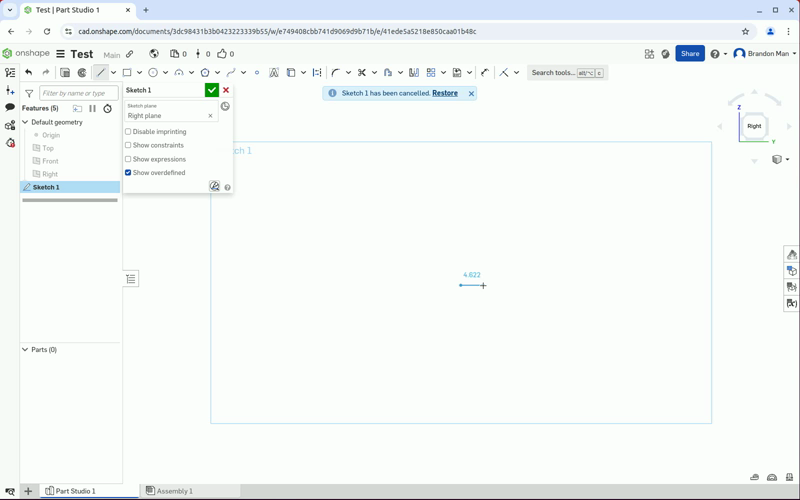
key_up(shift)
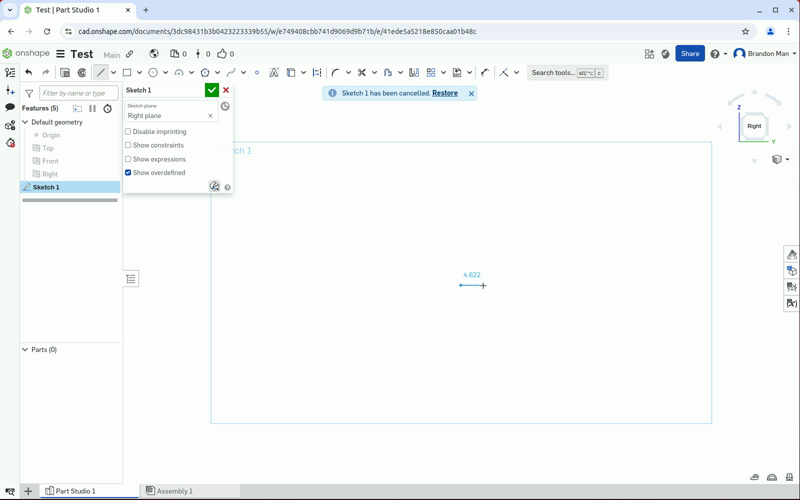
key(esc)
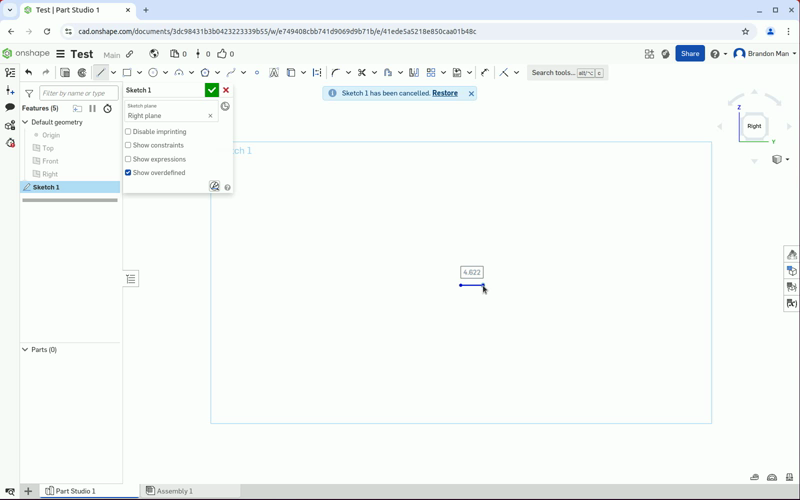
key(a)
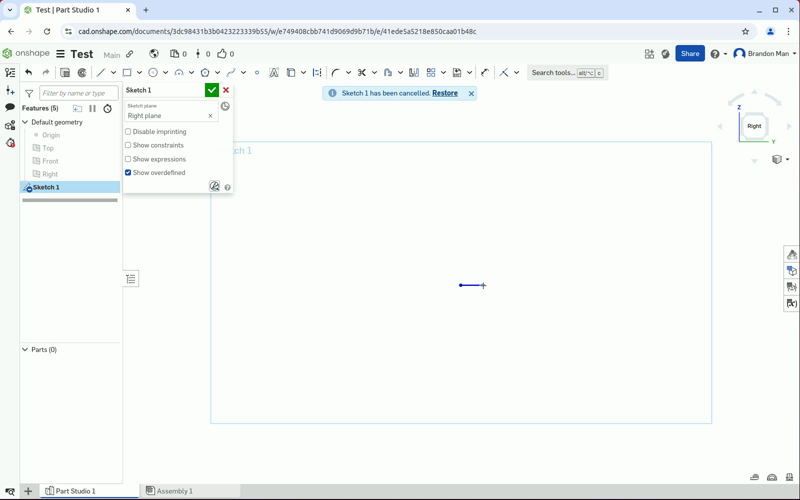
mouse_move(483, 285)
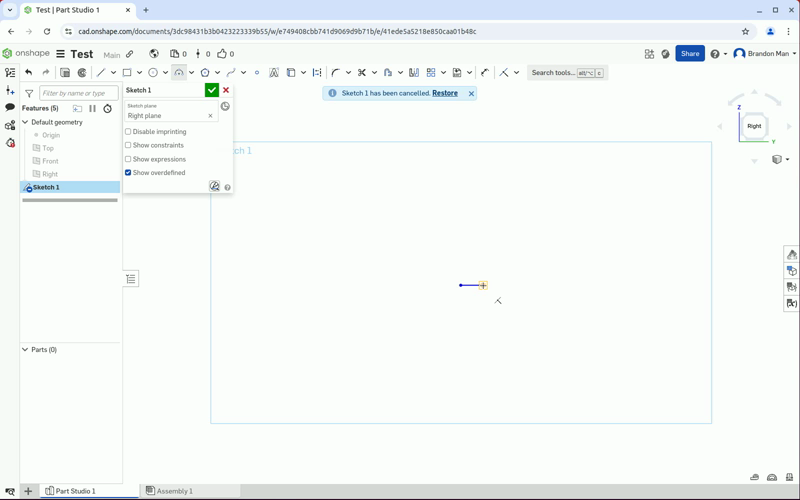
click(483, 285)
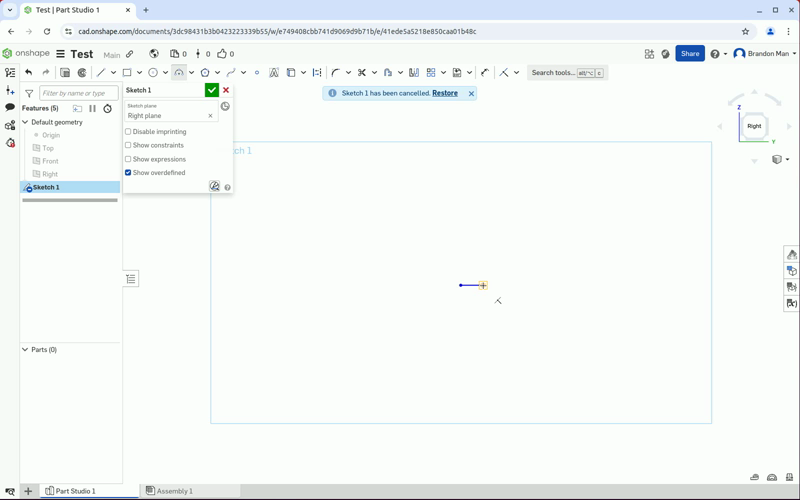
key_down(shift)
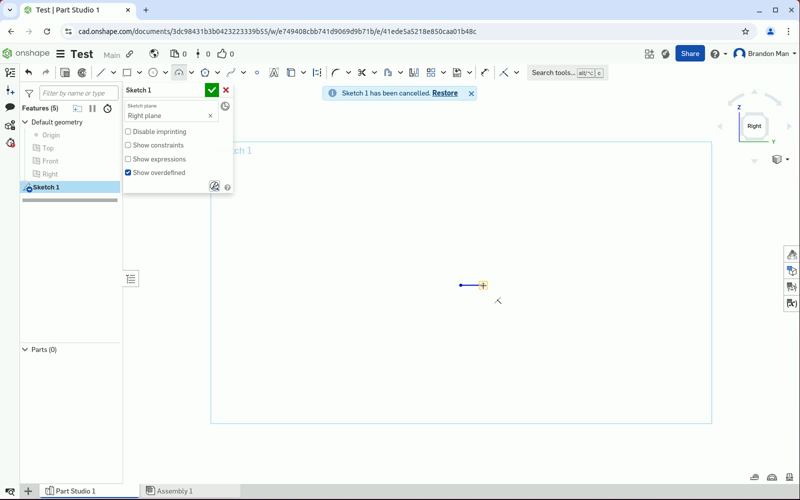
mouse_move(487, 281)
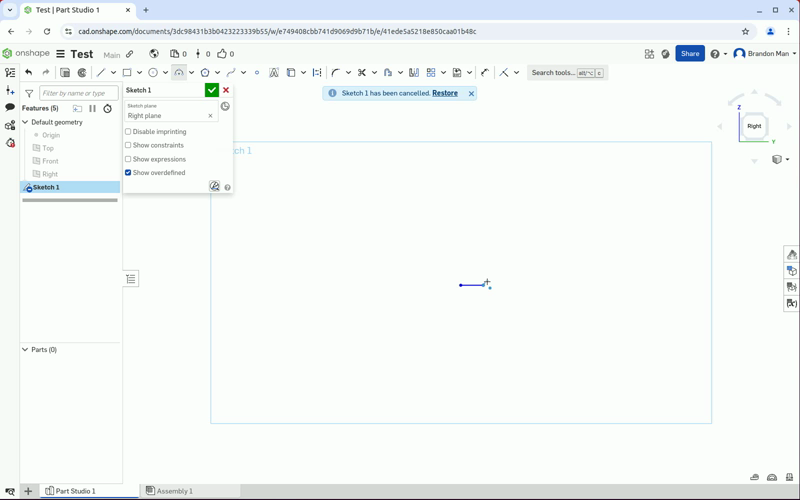
scroll(6)
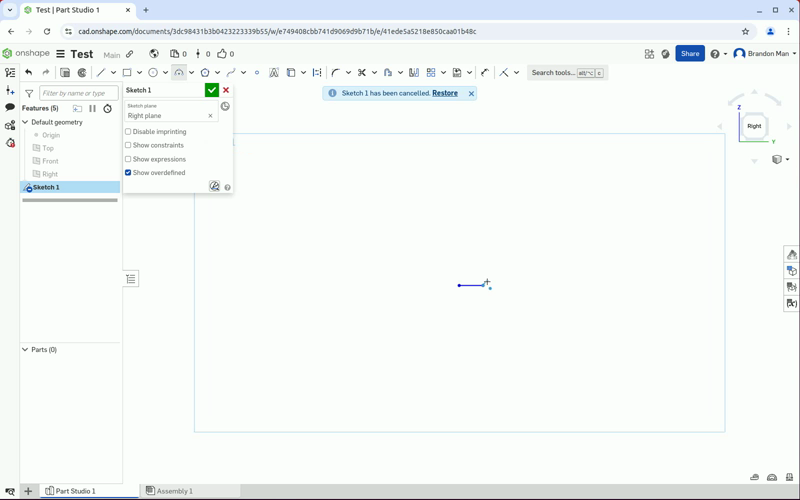
scroll(6)
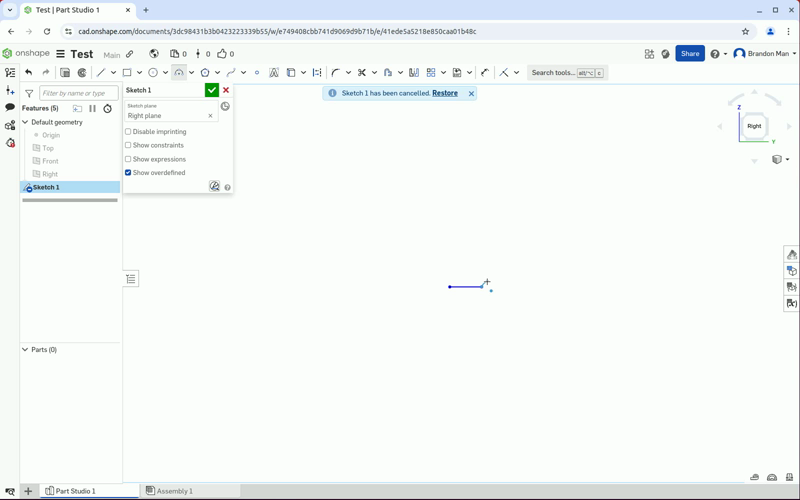
scroll(6)
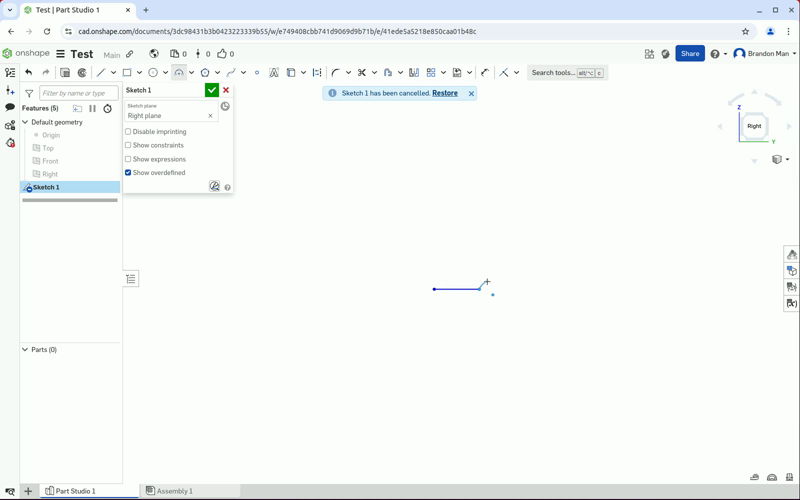
scroll(6)
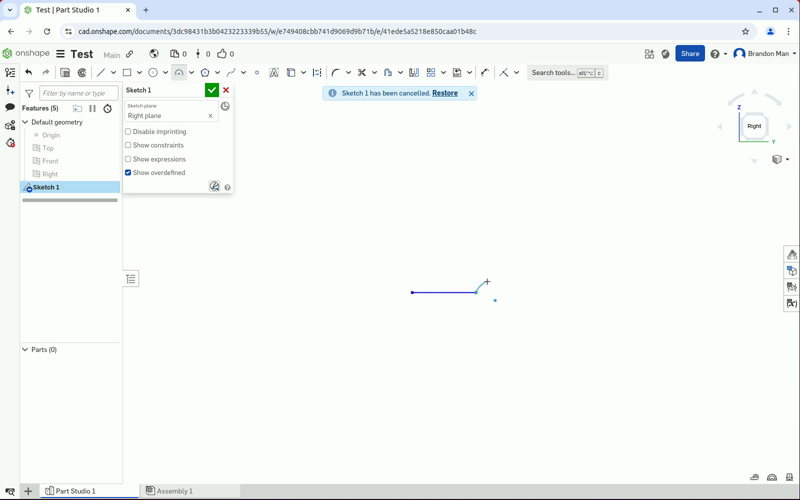
scroll(6)
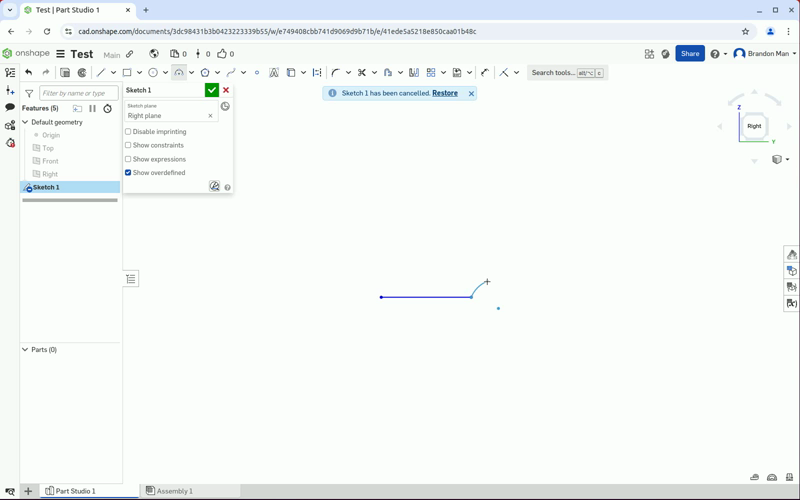
scroll(6)
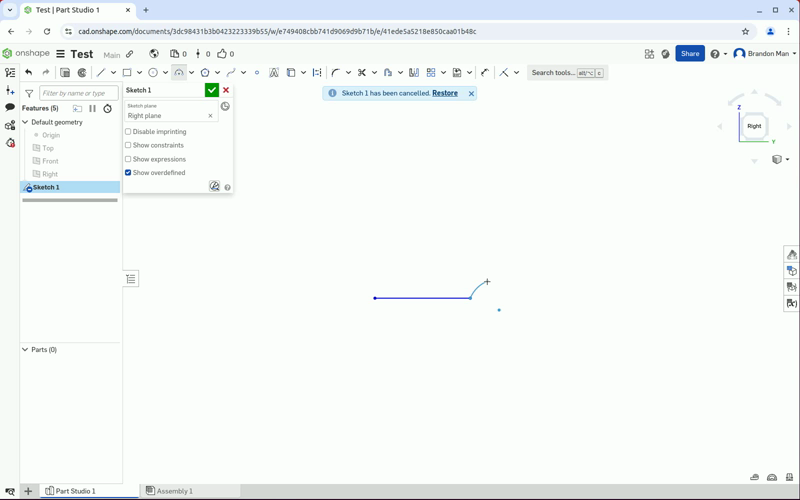
scroll(6)
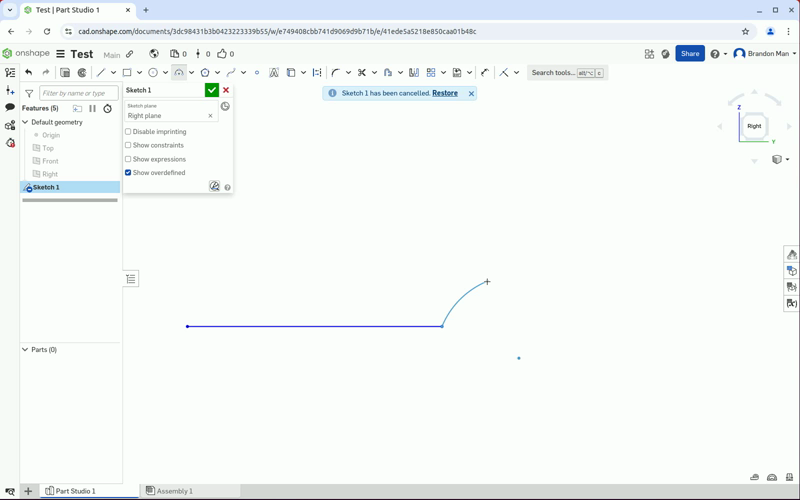
click(487, 281)
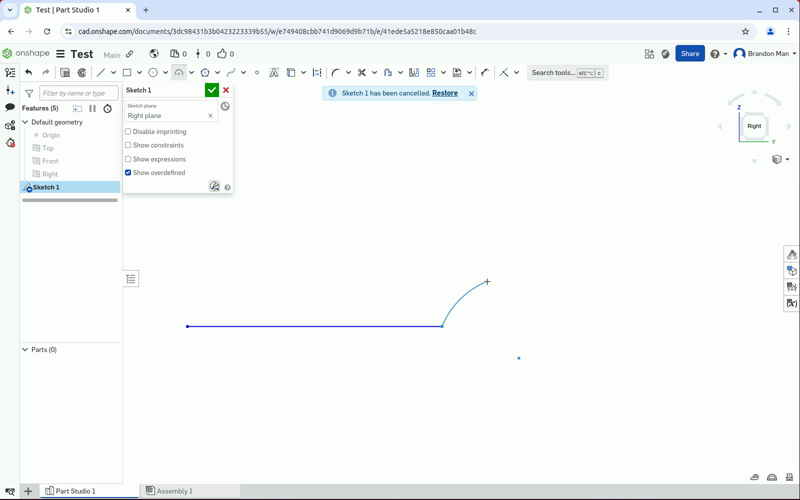
scroll(-6)
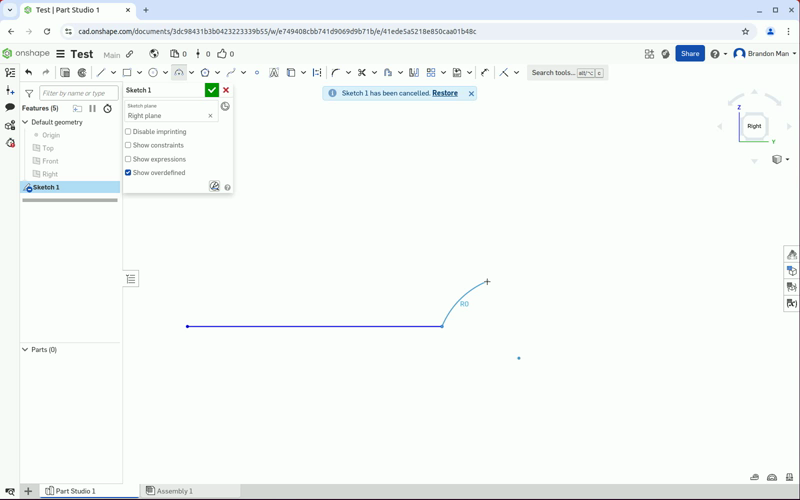
scroll(-6)
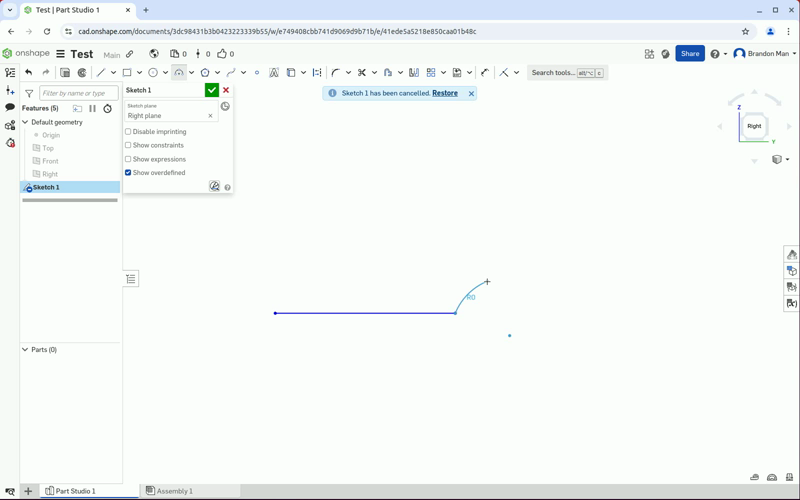
scroll(-6)
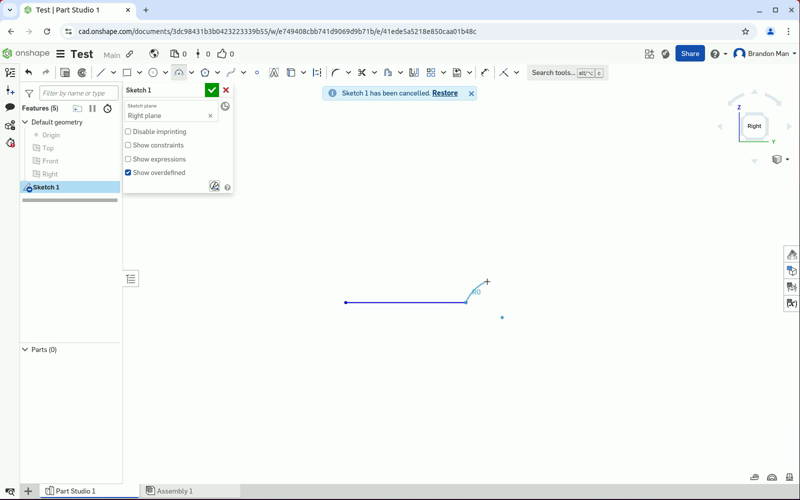
scroll(-6)
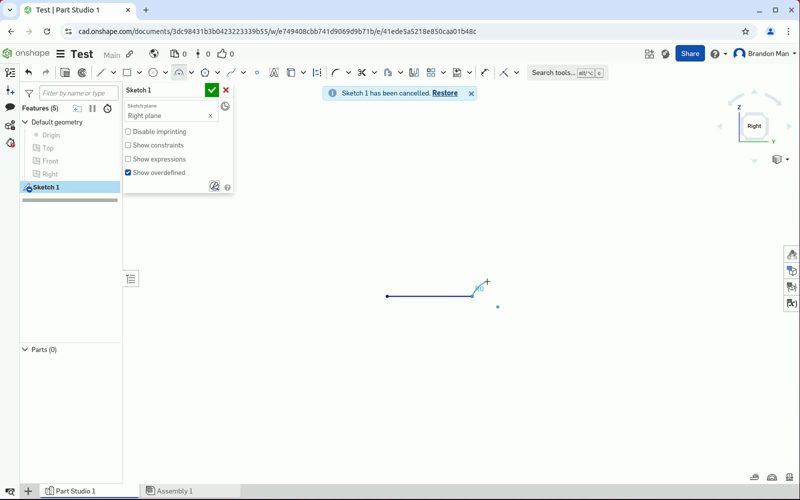
scroll(-6)
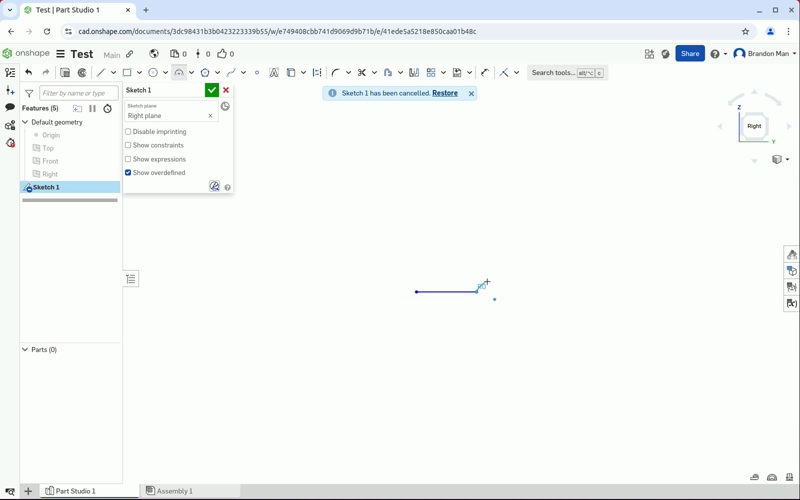
scroll(-6)
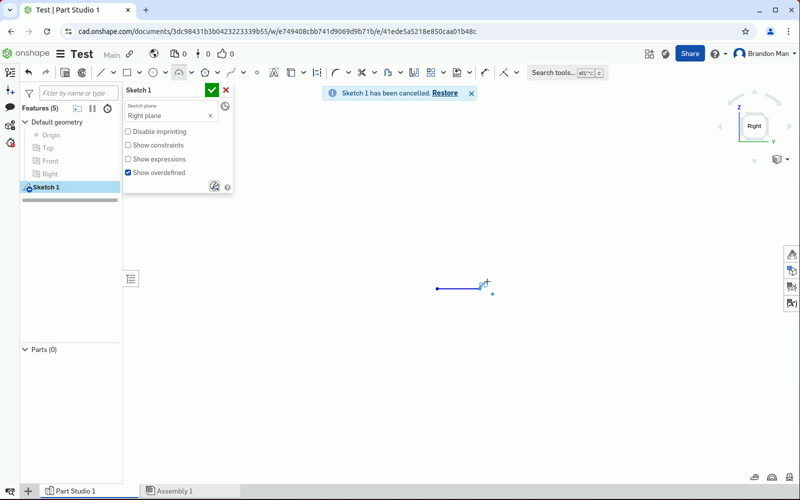
scroll(-6)
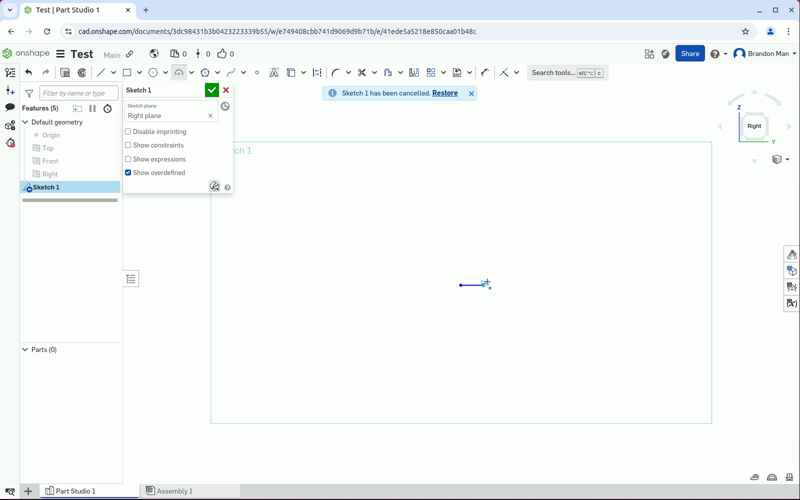
mouse_move(486, 284)
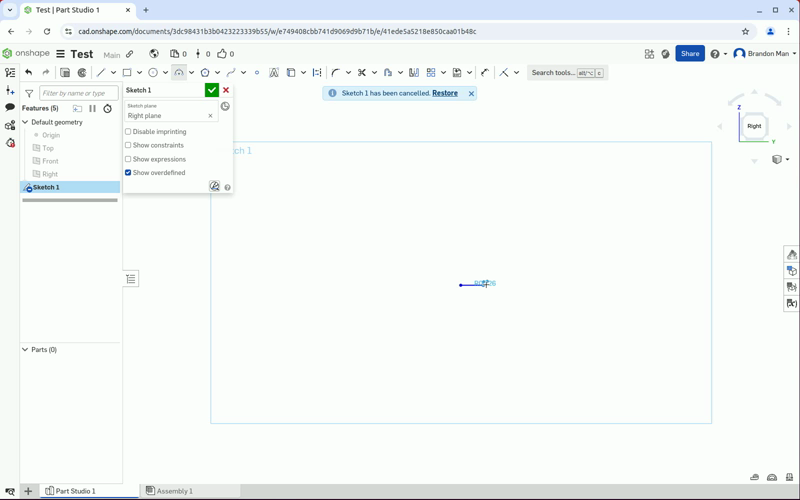
scroll(6)
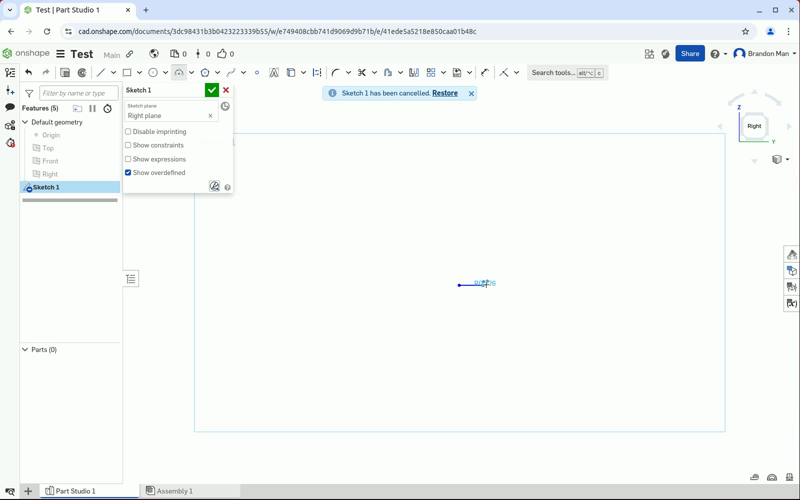
scroll(6)
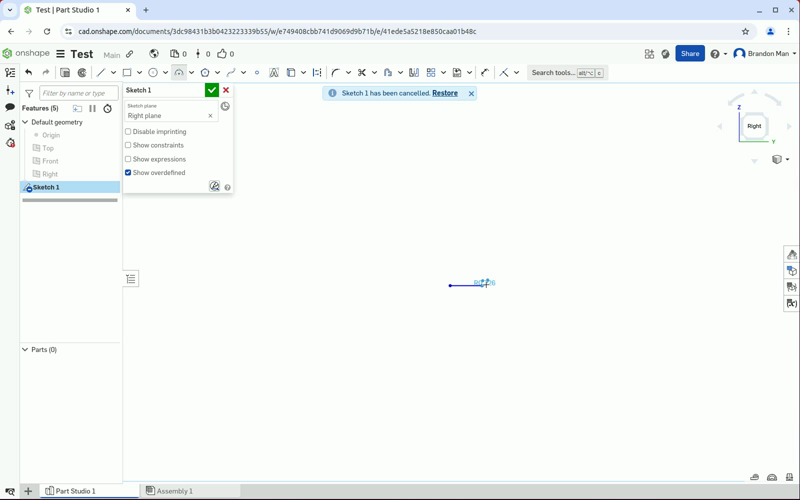
scroll(6)
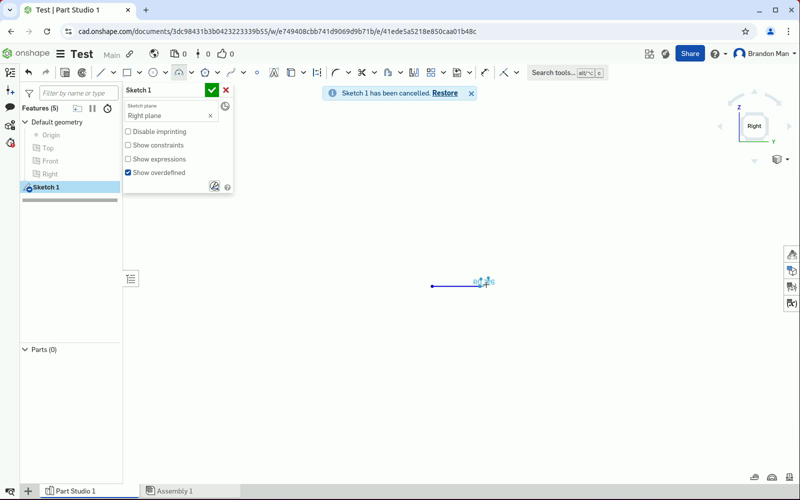
scroll(6)
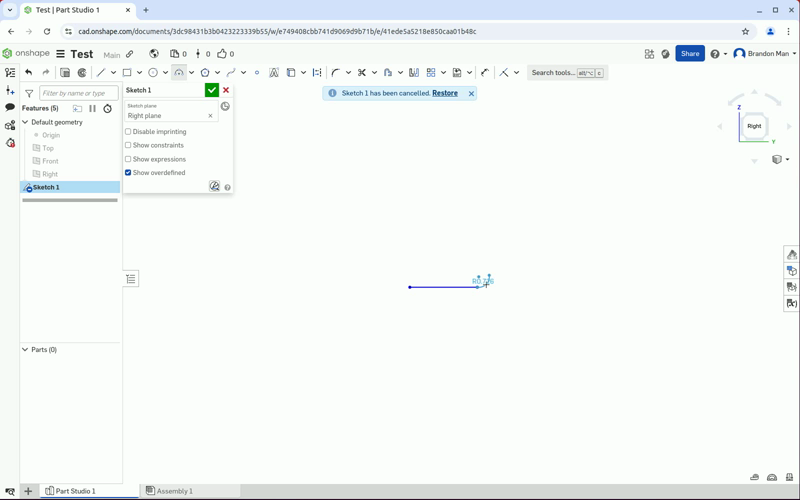
scroll(6)
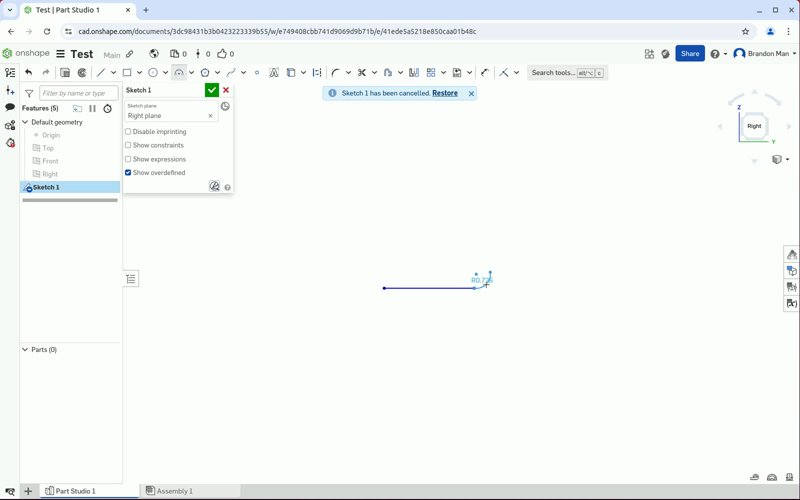
scroll(6)
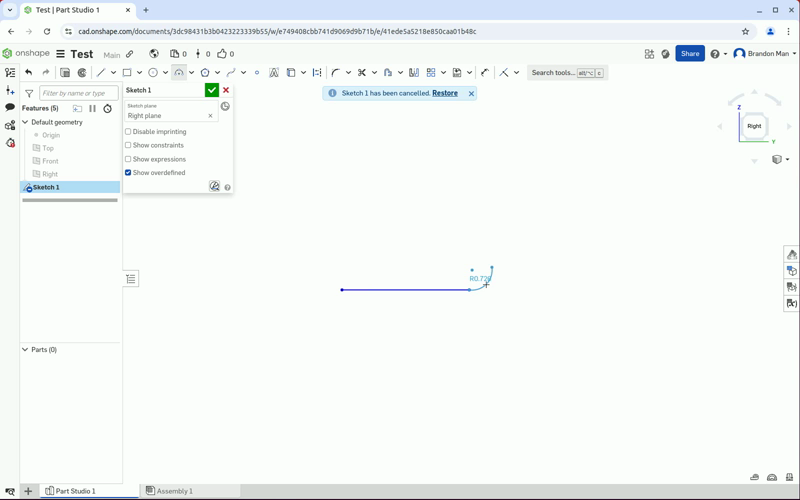
scroll(6)
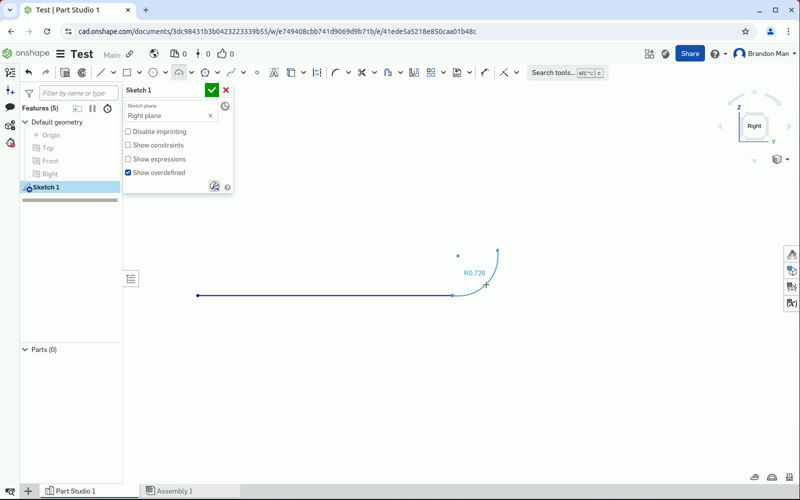
click(486, 284)
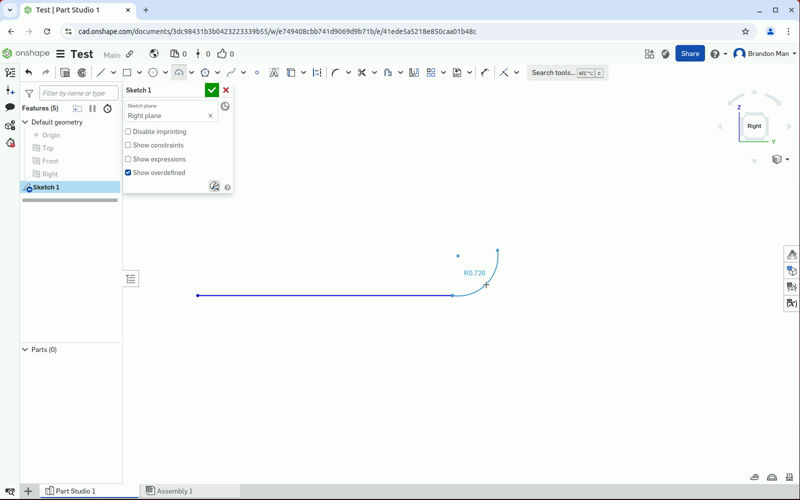
scroll(-6)
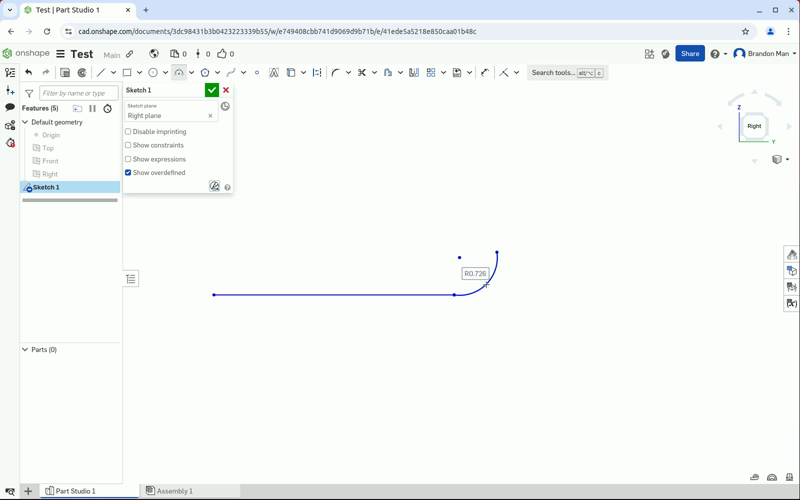
scroll(-6)
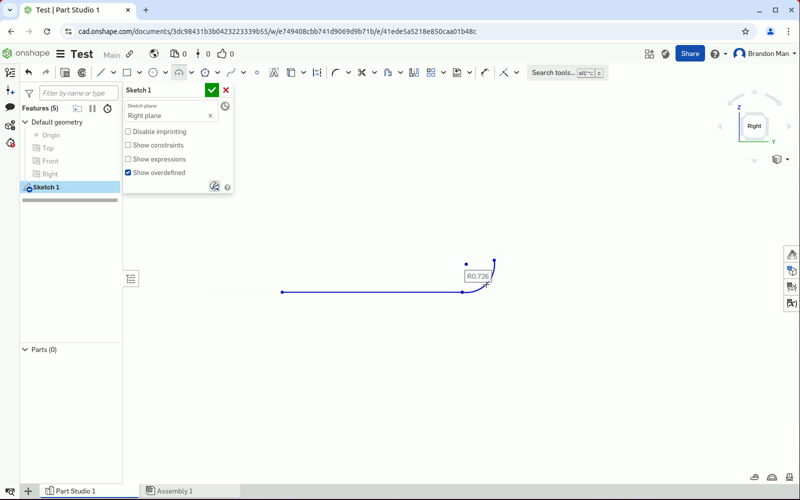
scroll(-6)
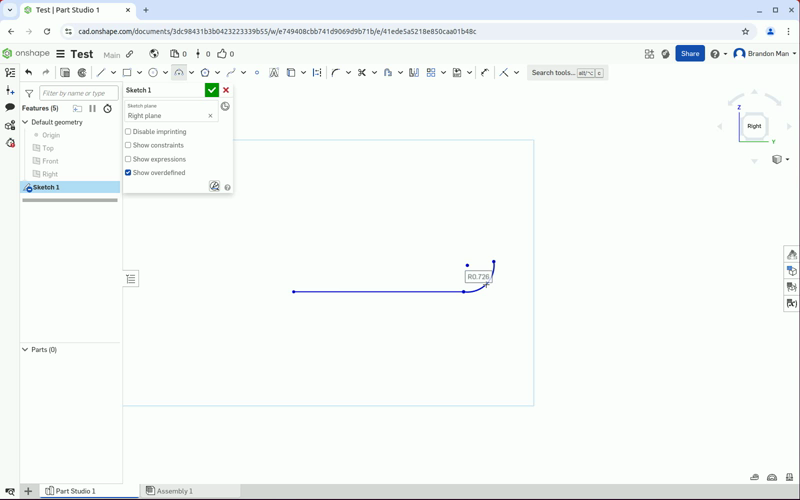
scroll(-6)
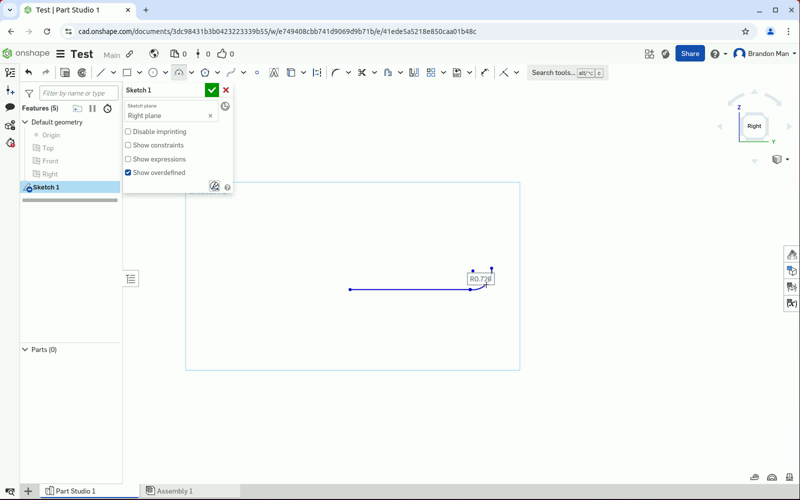
scroll(-6)
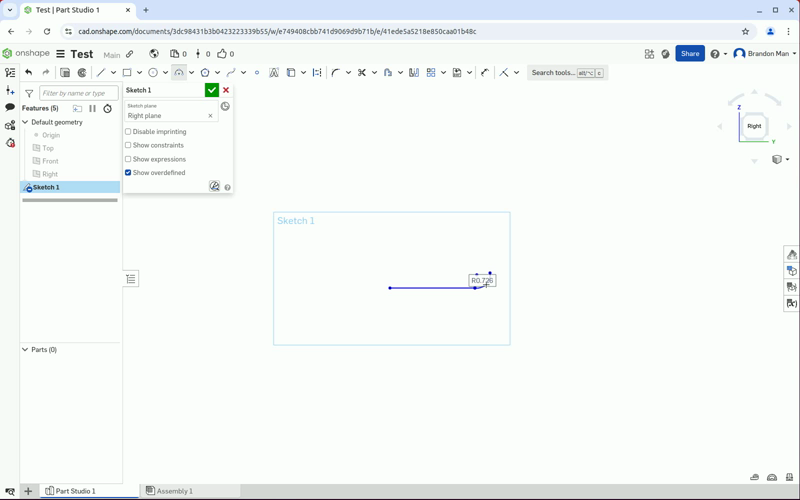
scroll(-6)
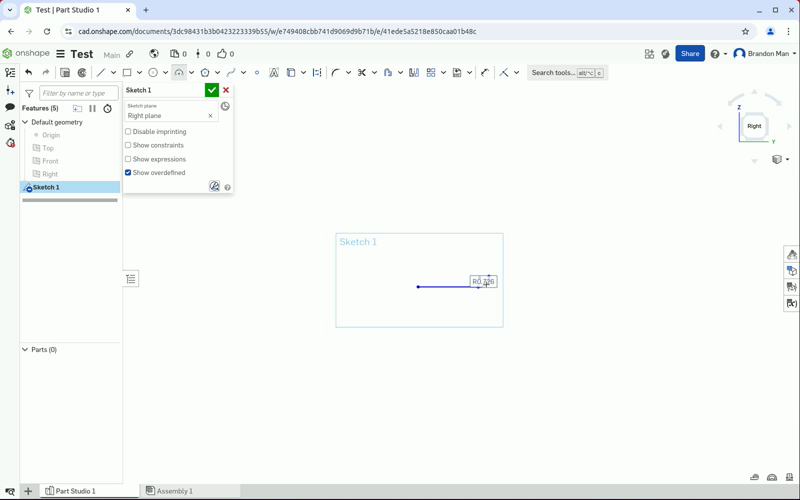
scroll(-6)
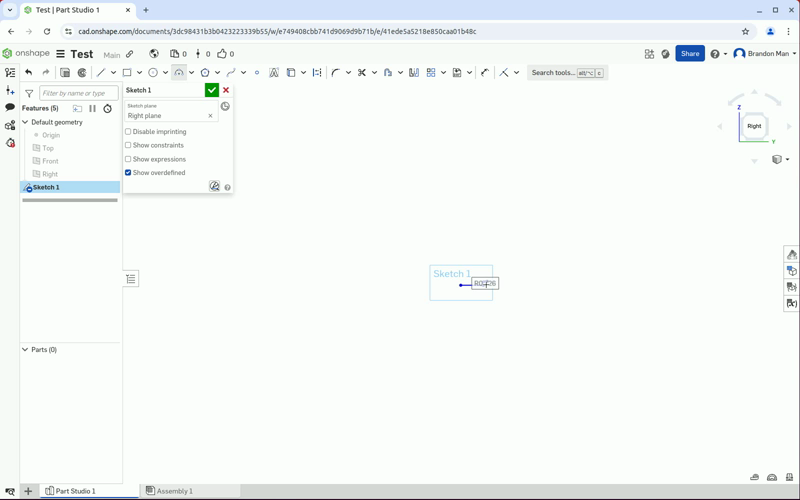
key_up(shift)
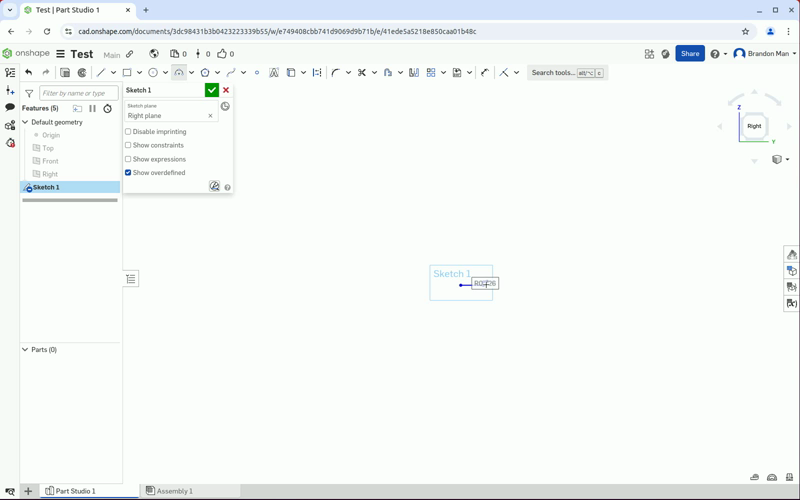
key(esc)
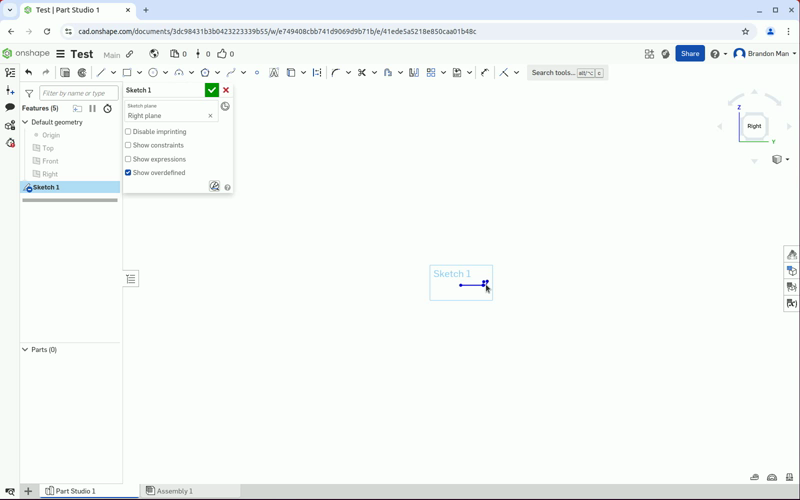
key(l)
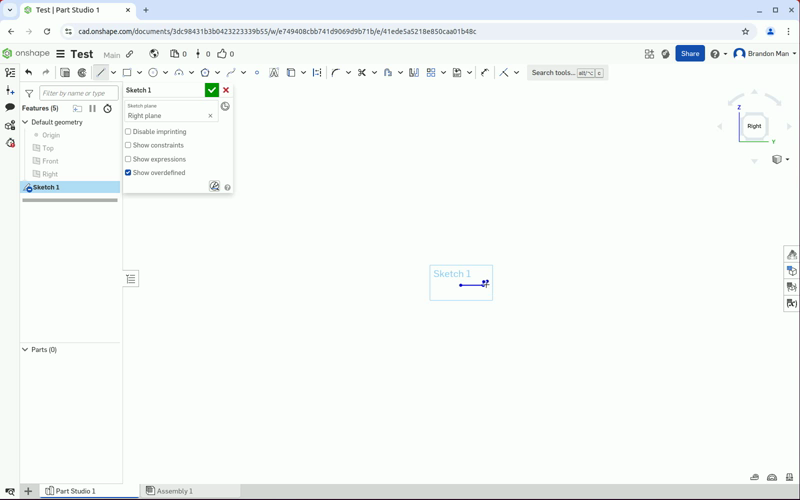
mouse_move(487, 281)
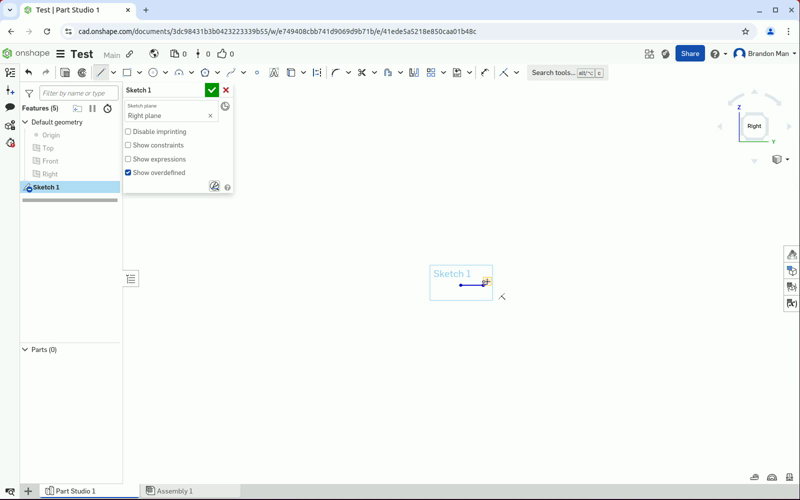
scroll(6)
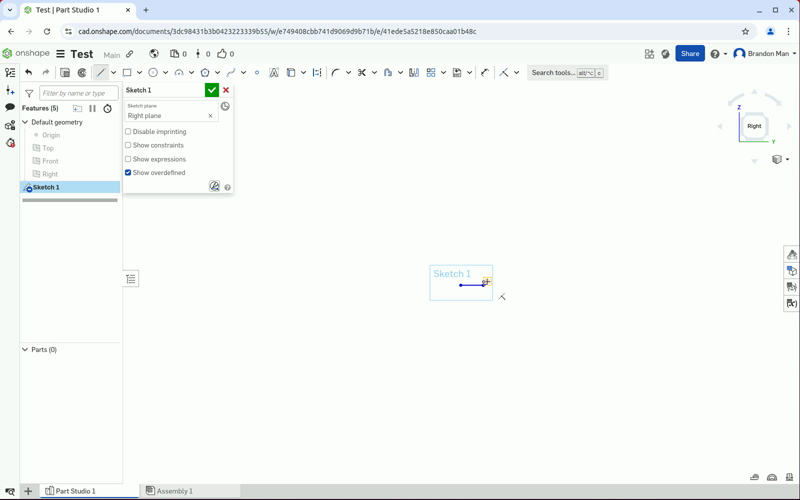
scroll(6)
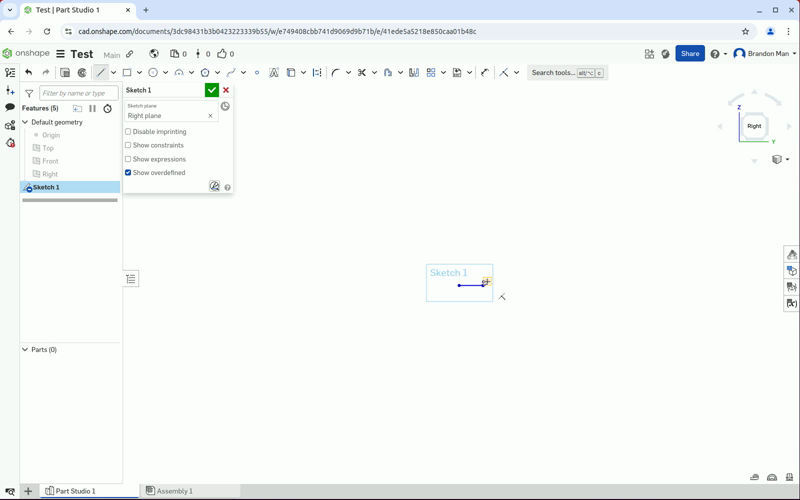
scroll(6)
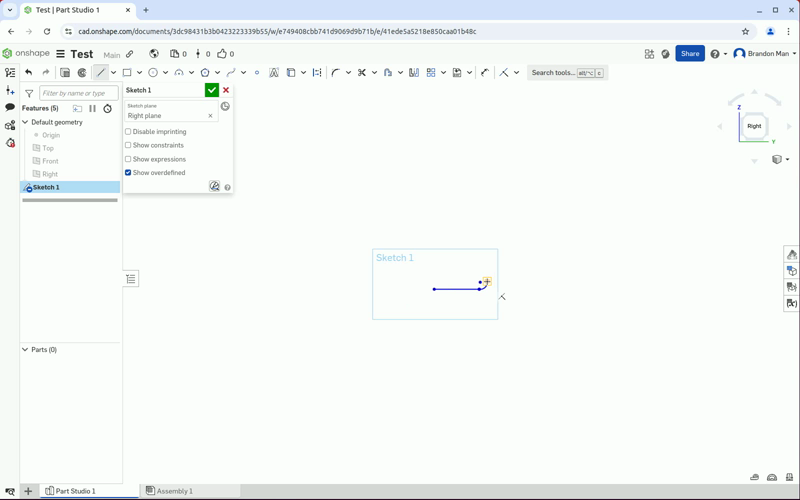
scroll(6)
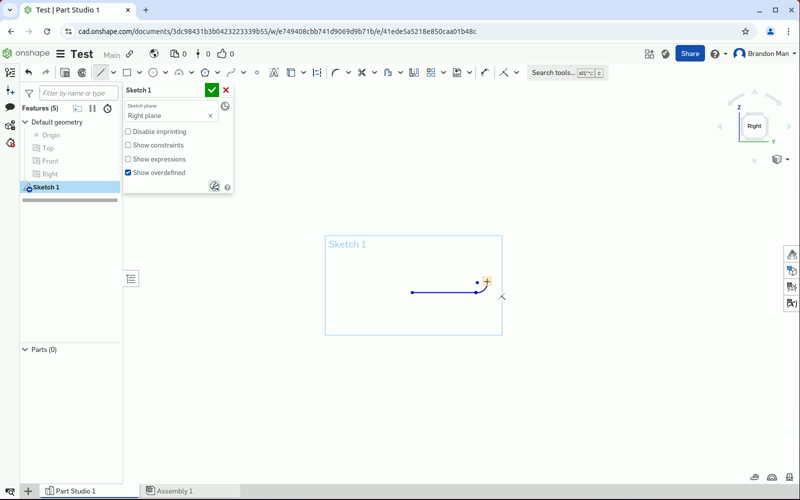
scroll(6)
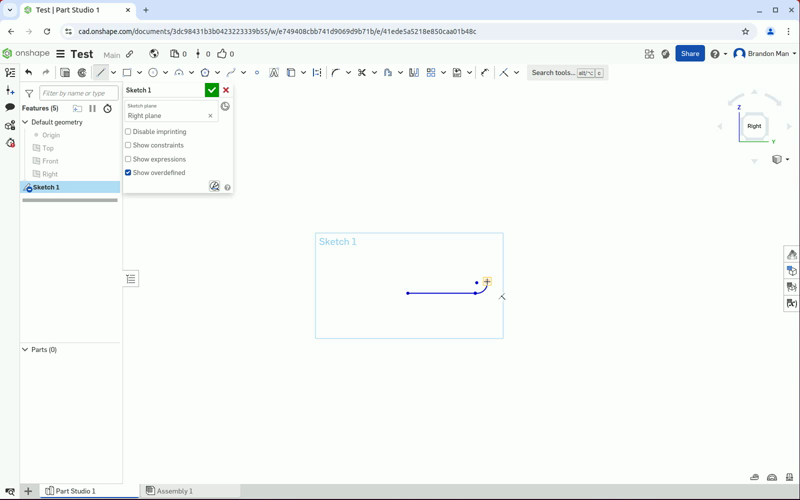
scroll(6)
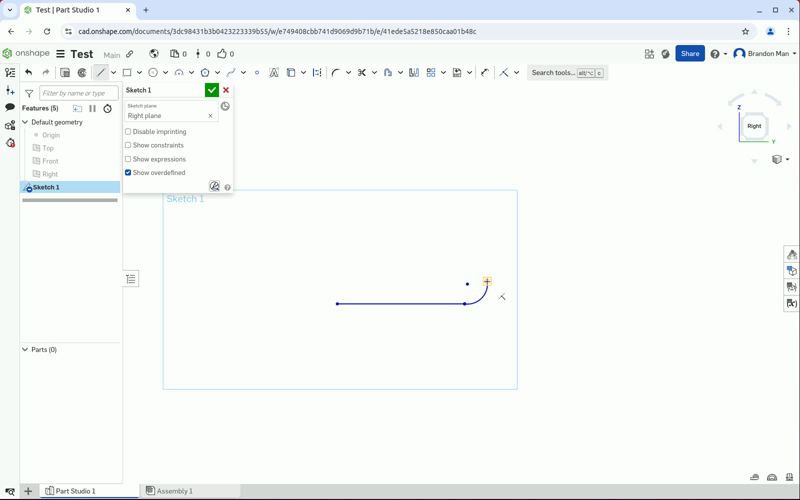
scroll(6)
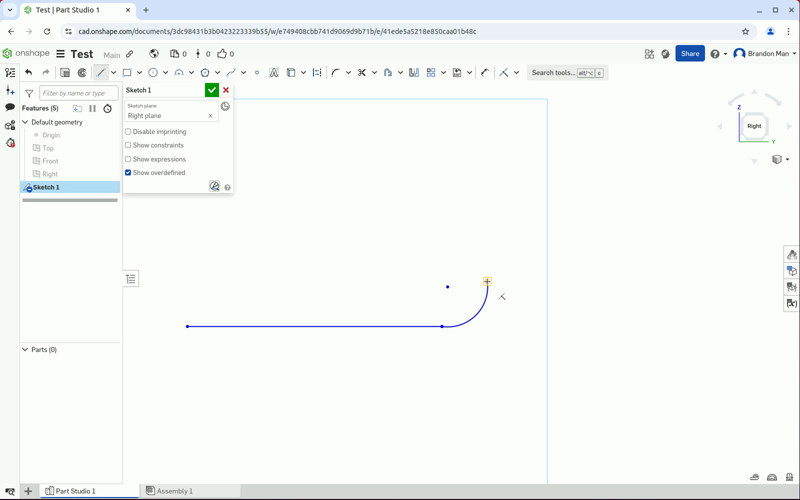
click(487, 281)
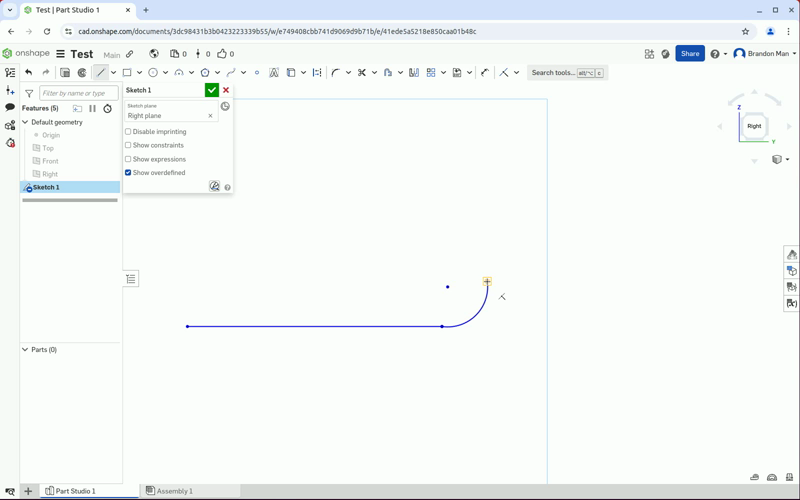
scroll(-6)
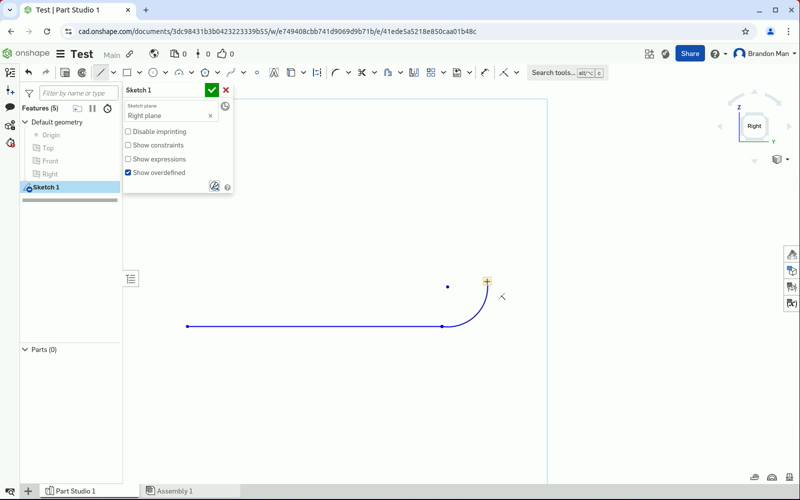
scroll(-6)
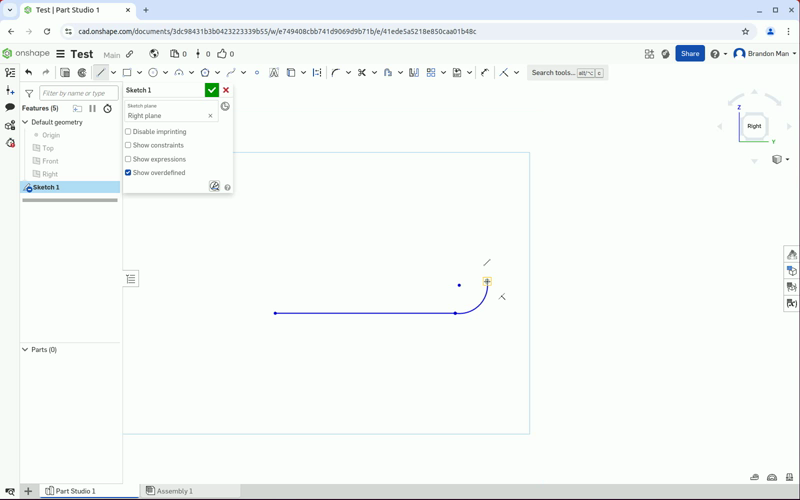
scroll(-6)
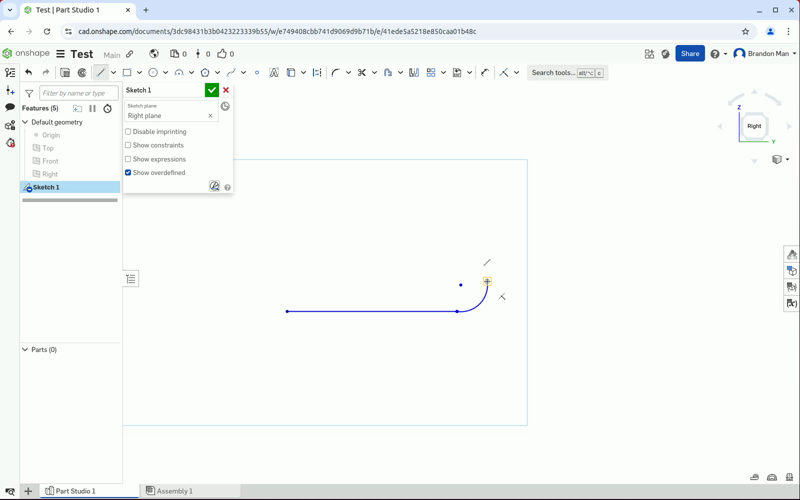
scroll(-6)
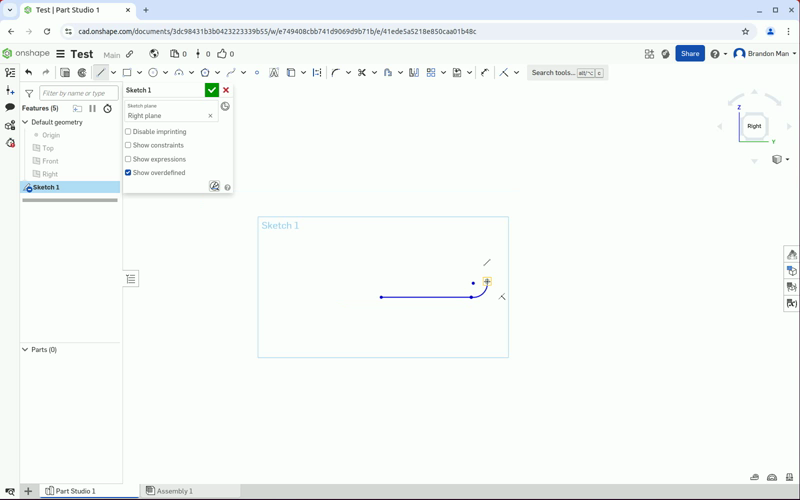
scroll(-6)
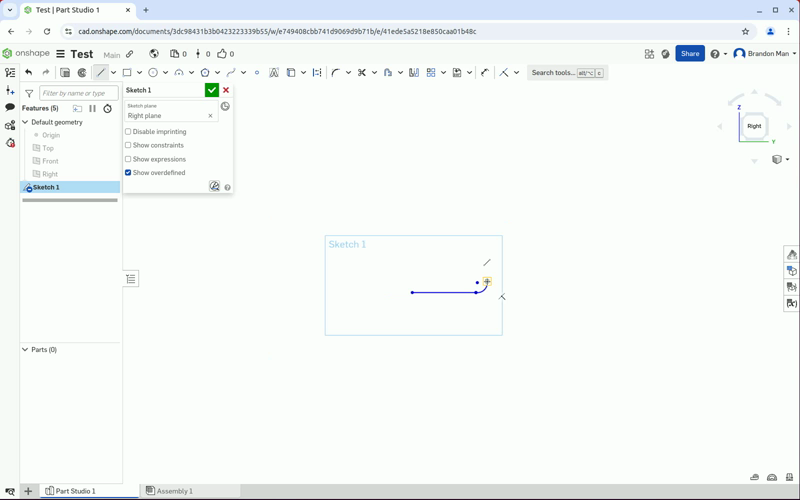
scroll(-6)
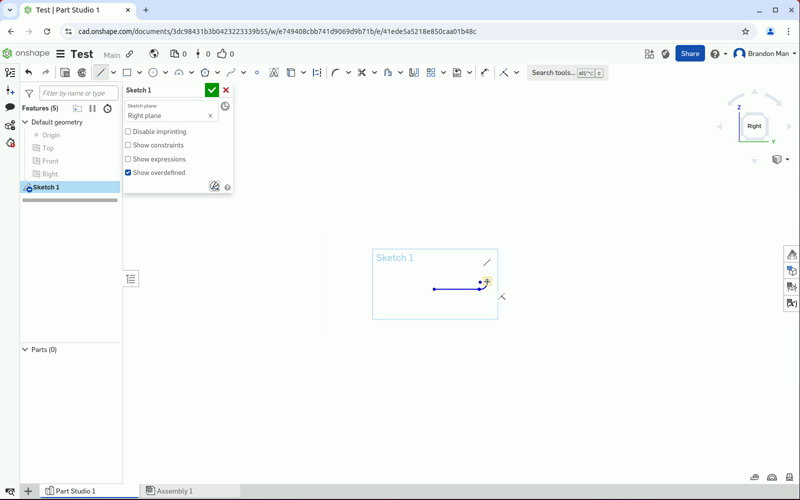
scroll(-6)
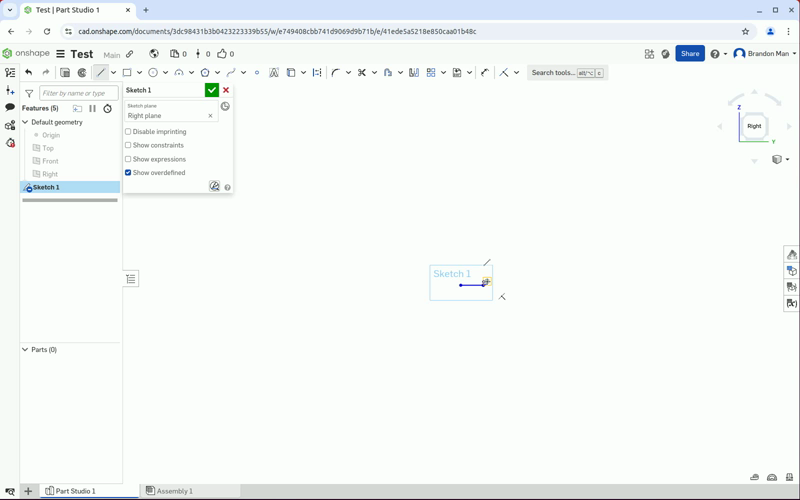
key_down(shift)
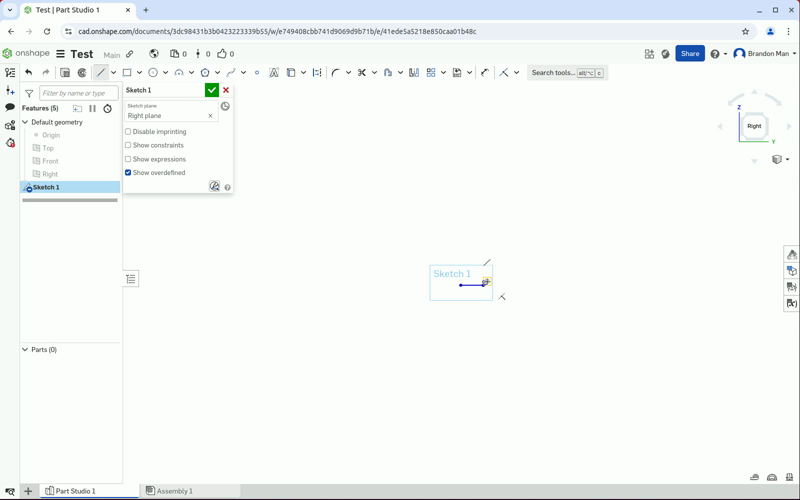
mouse_move(487, 192)
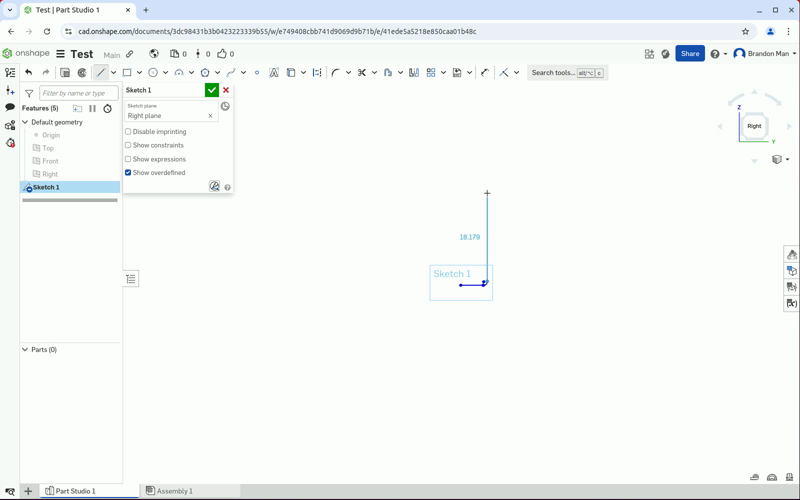
click(487, 192)
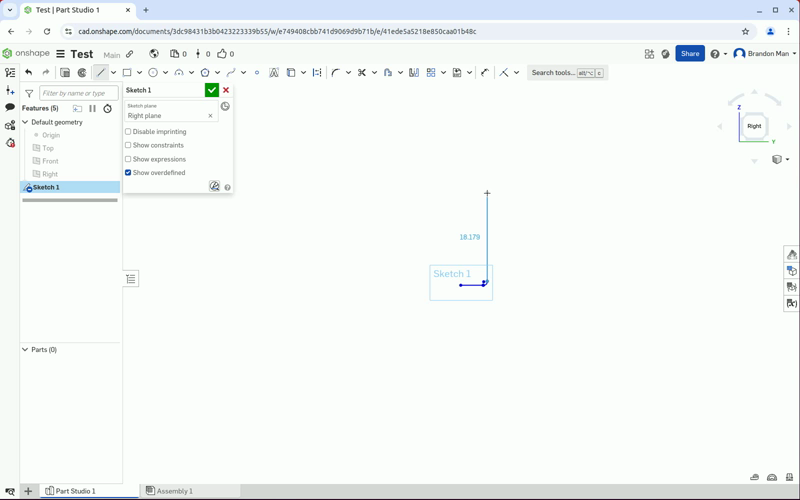
key_up(shift)
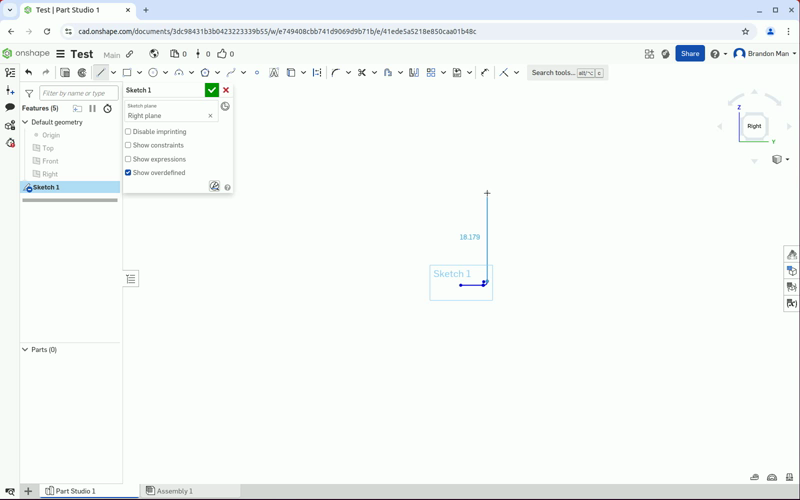
key_down(shift)
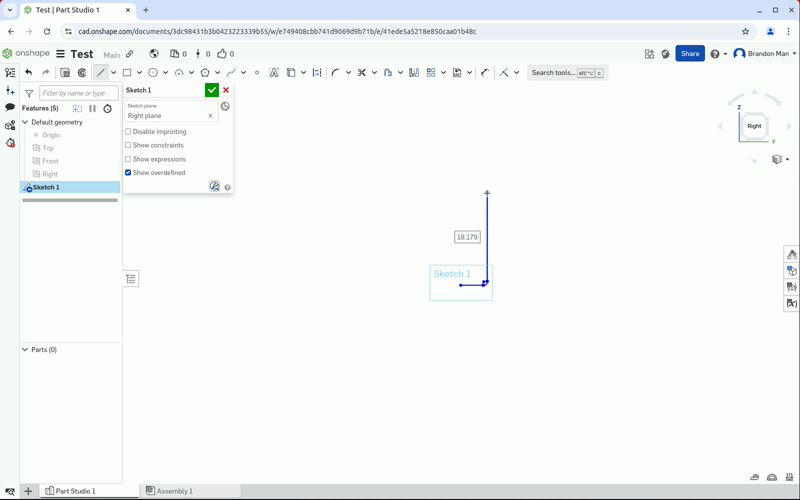
mouse_move(517, 192)
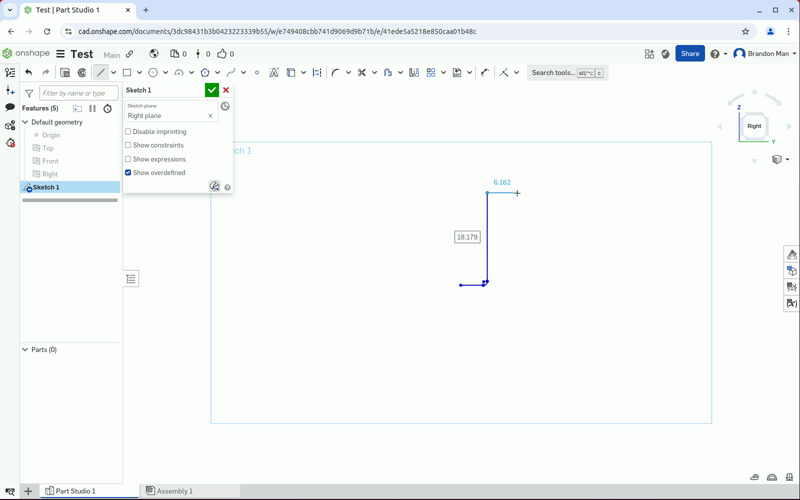
mouse_move(485, 192)
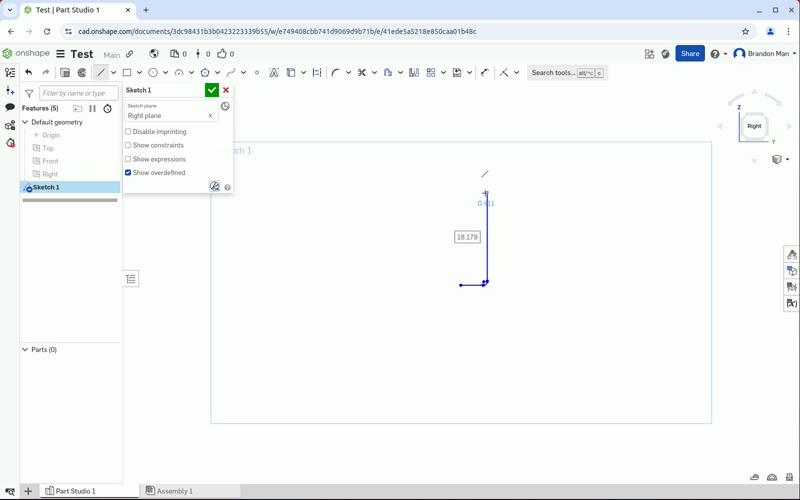
scroll(6)
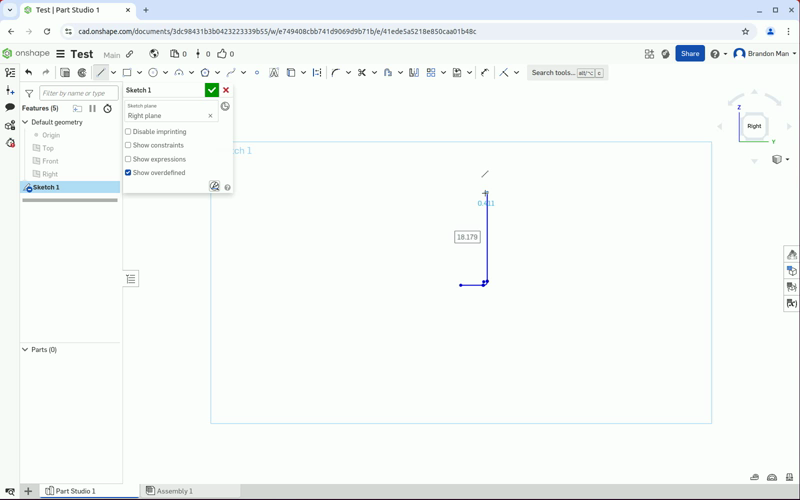
scroll(6)
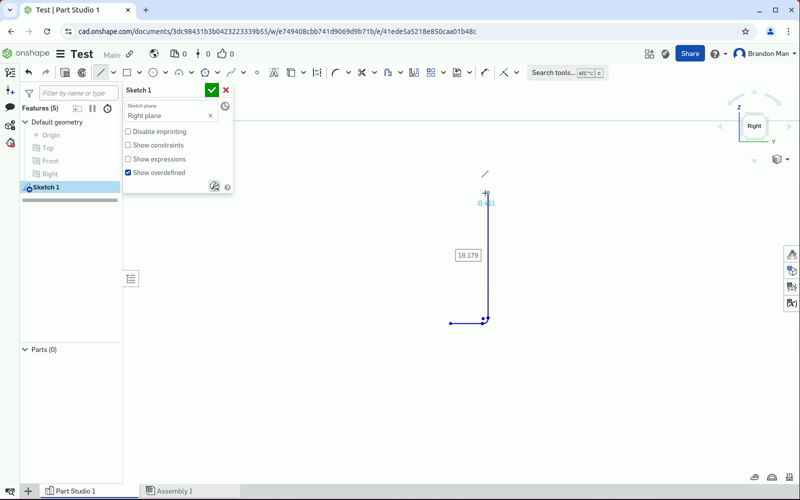
scroll(6)
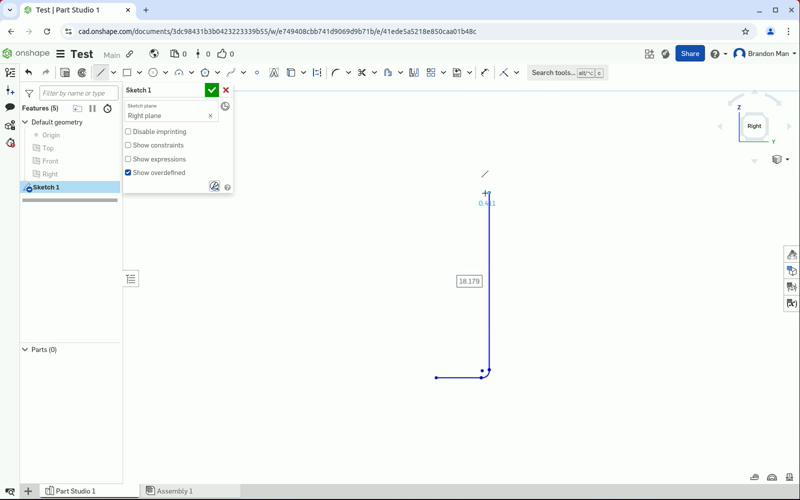
scroll(6)
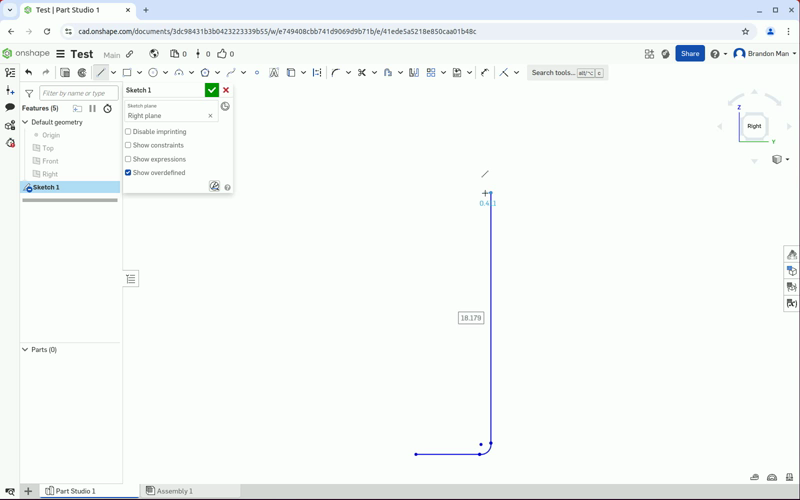
scroll(6)
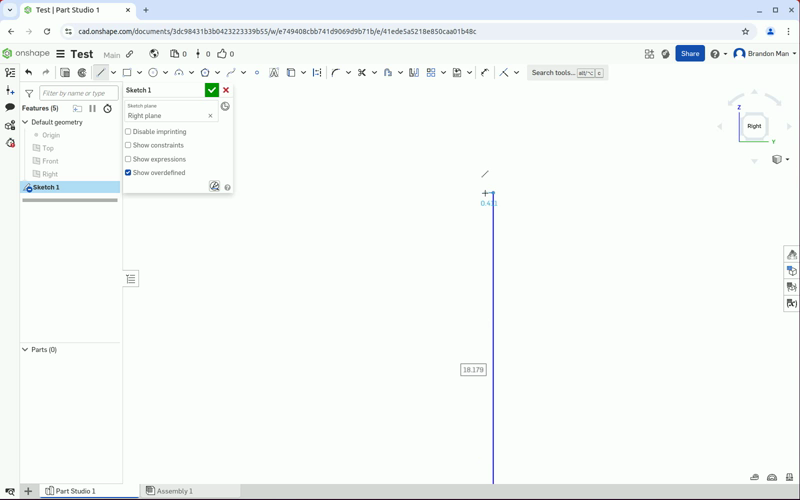
scroll(6)
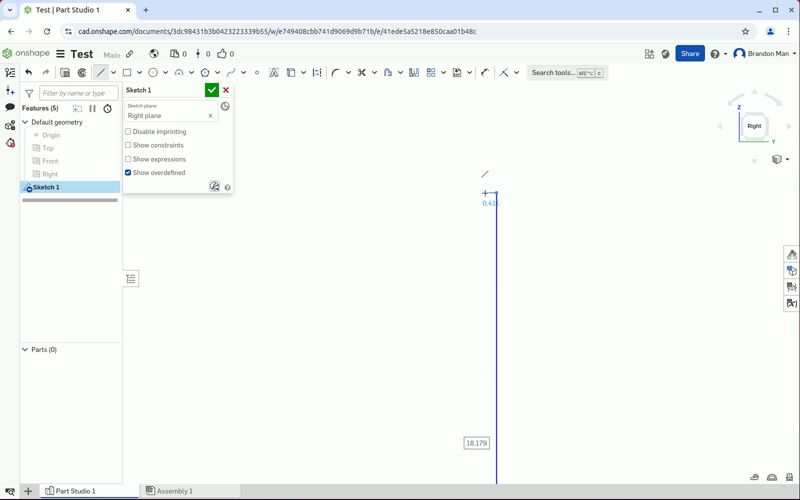
scroll(6)
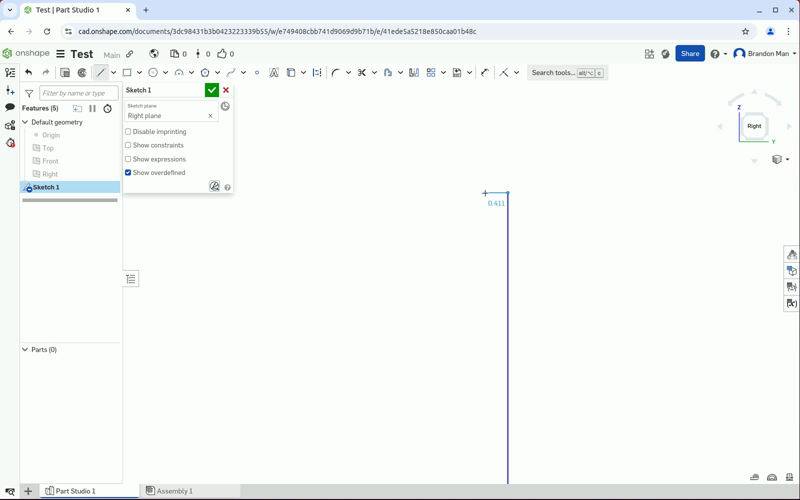
click(485, 192)
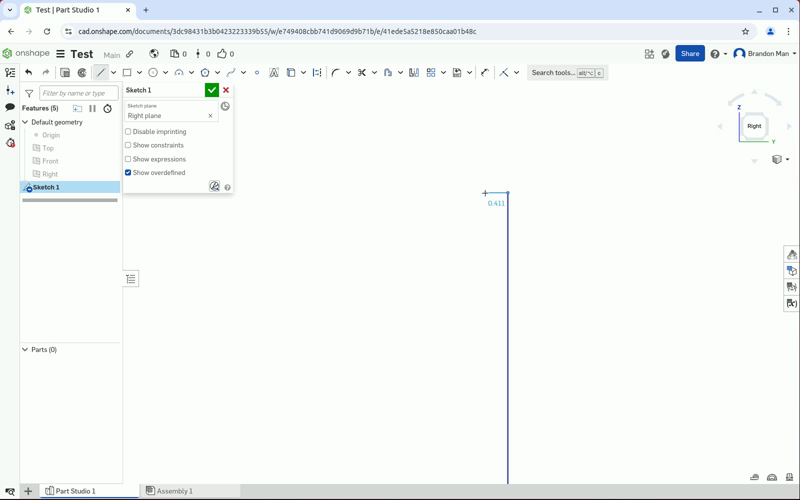
scroll(-6)
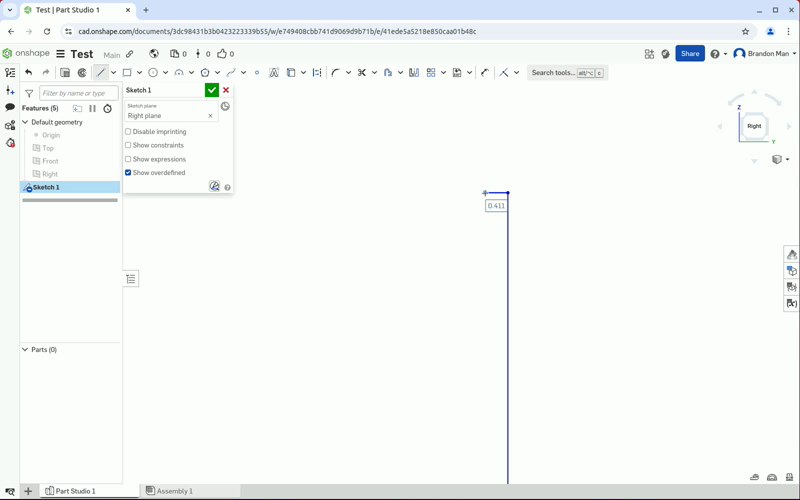
scroll(-6)
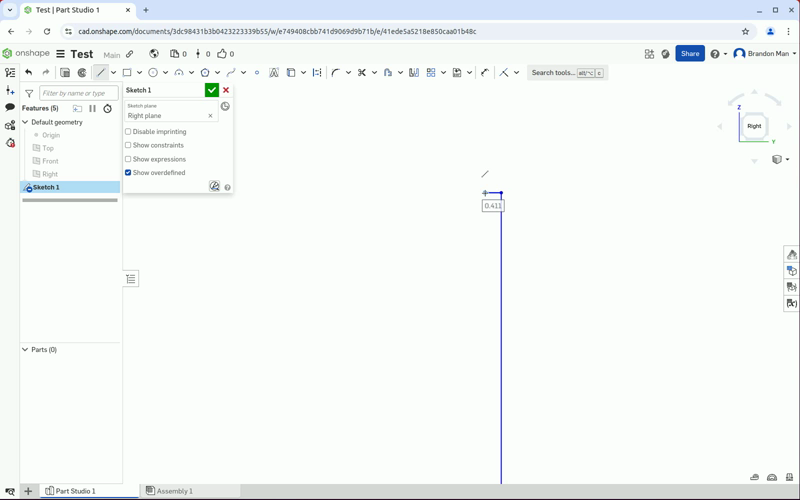
scroll(-6)
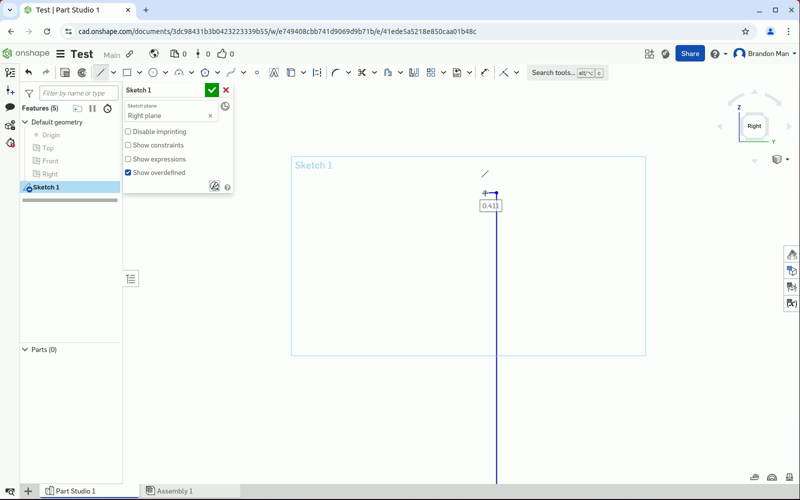
scroll(-6)
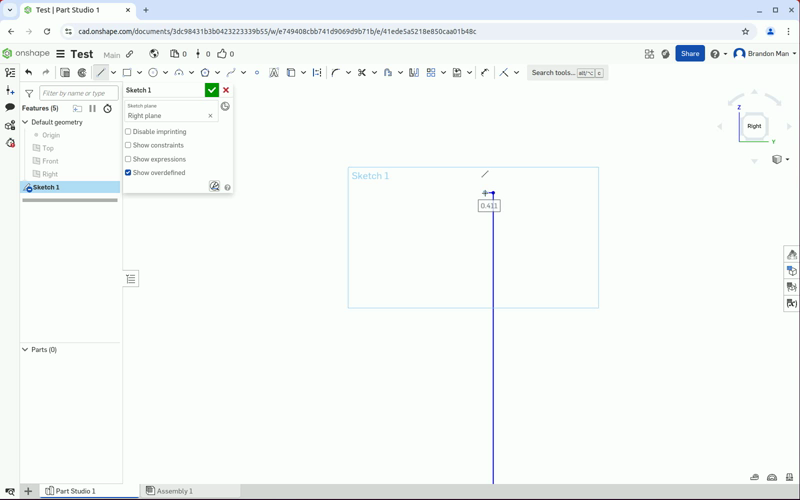
scroll(-6)
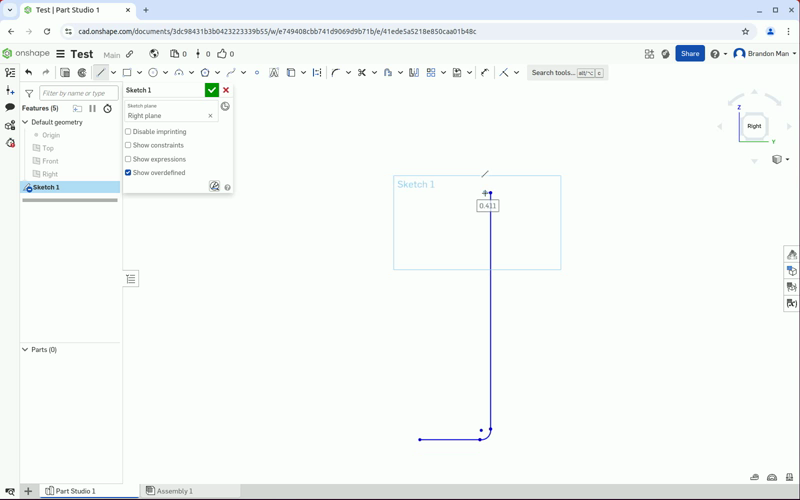
scroll(-6)
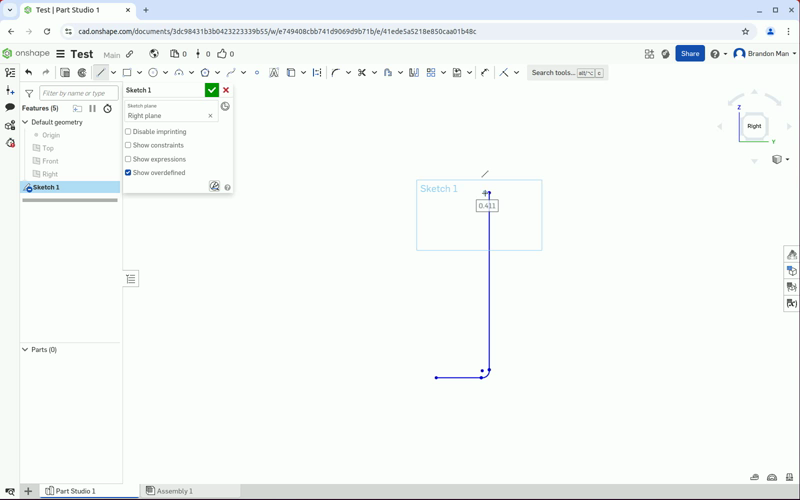
scroll(-6)
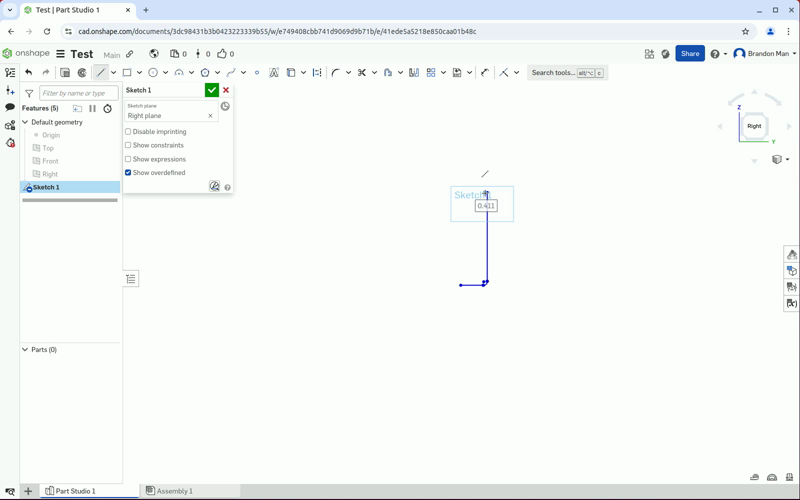
key_up(shift)
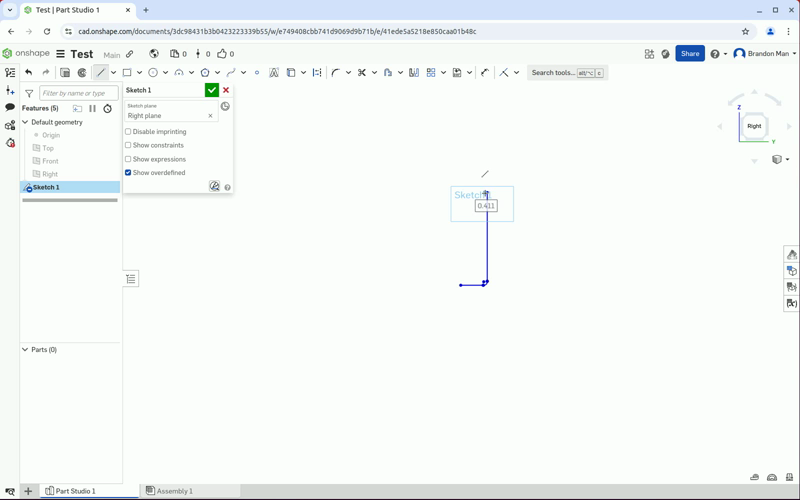
key_down(shift)
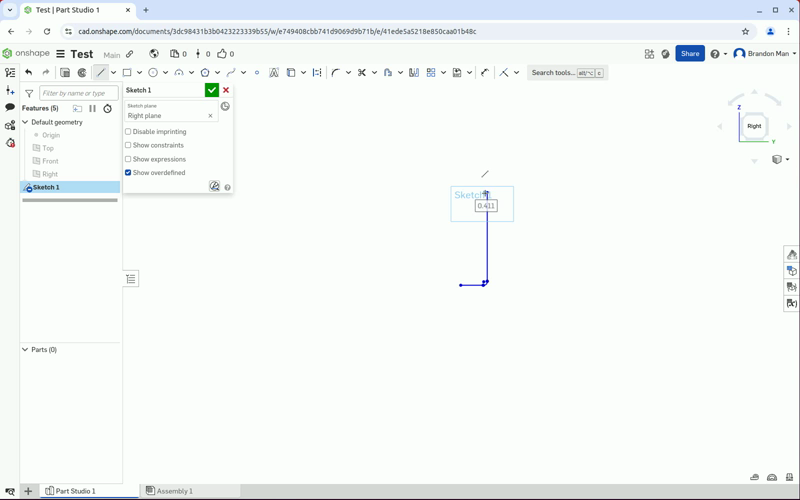
mouse_move(485, 281)
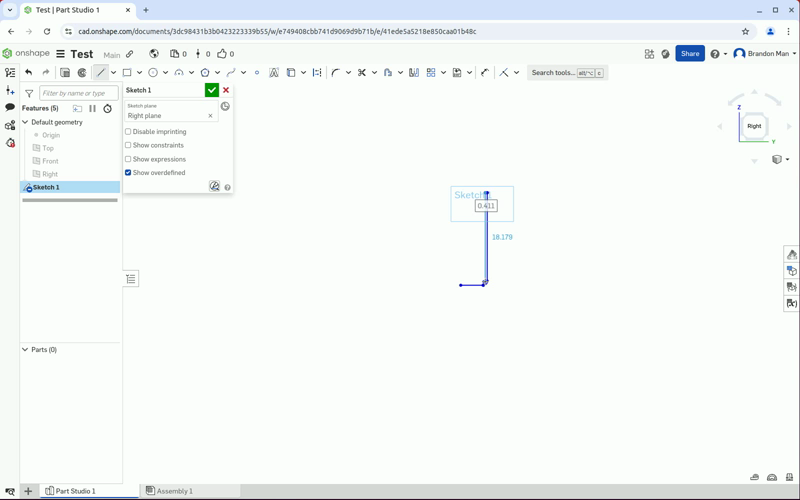
scroll(6)
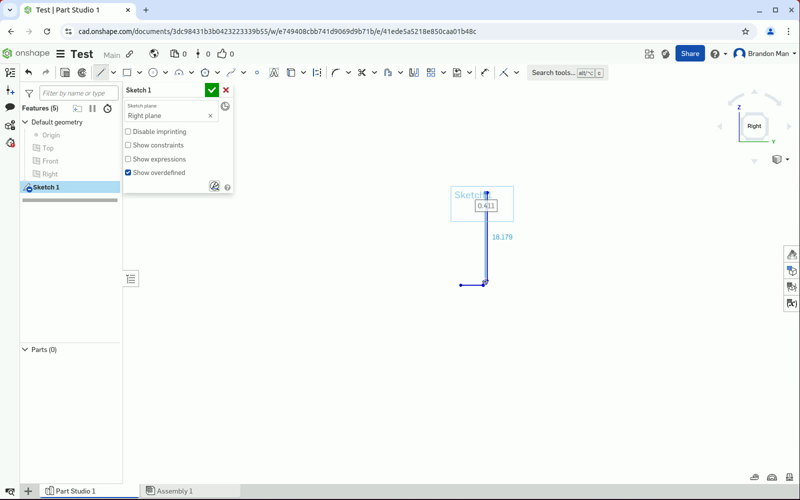
scroll(6)
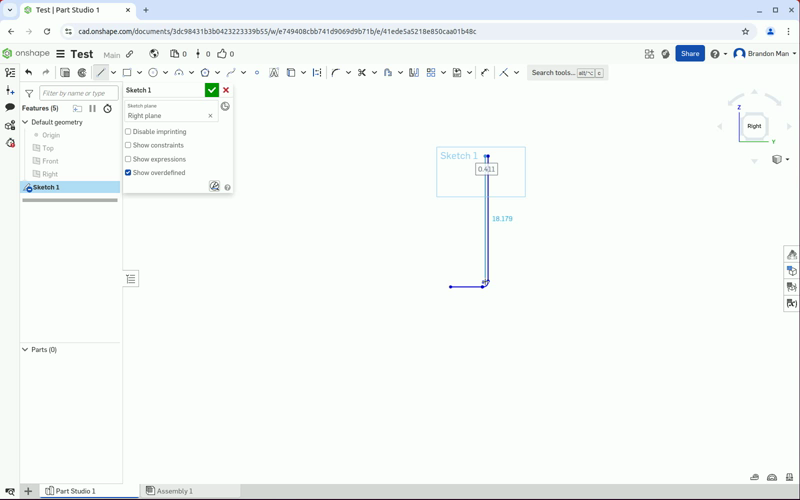
scroll(6)
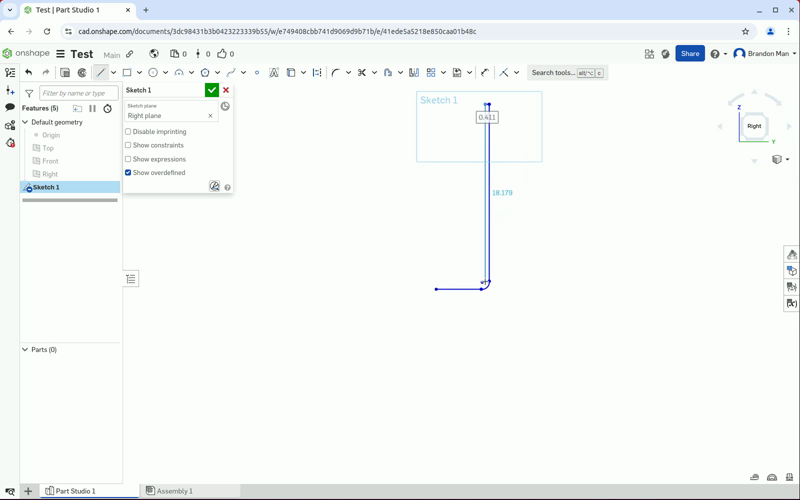
scroll(6)
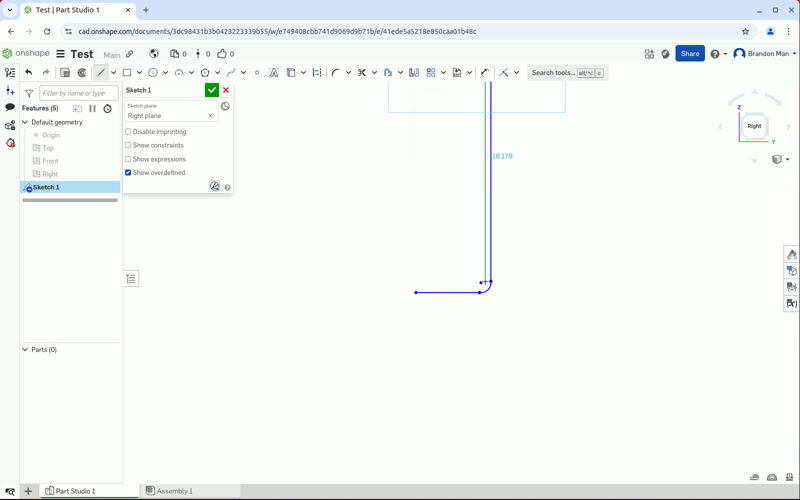
scroll(6)
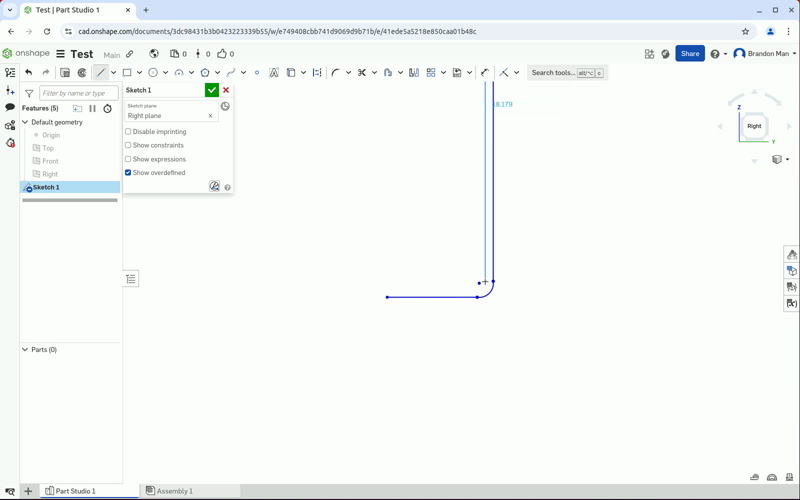
scroll(6)
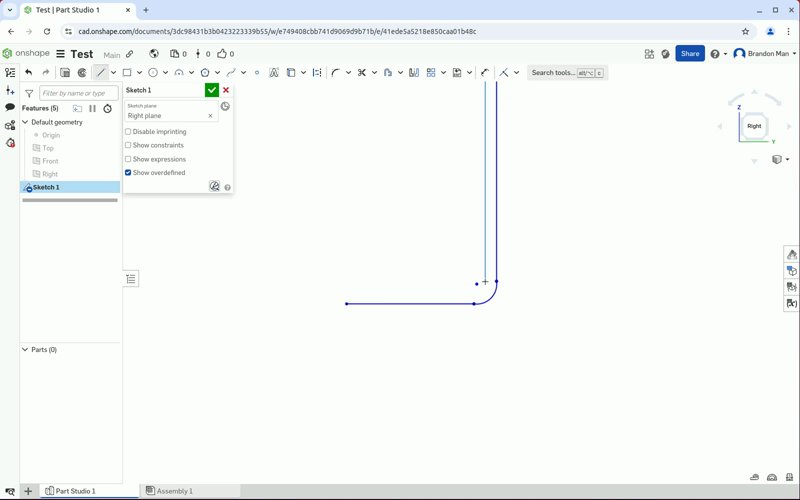
scroll(6)
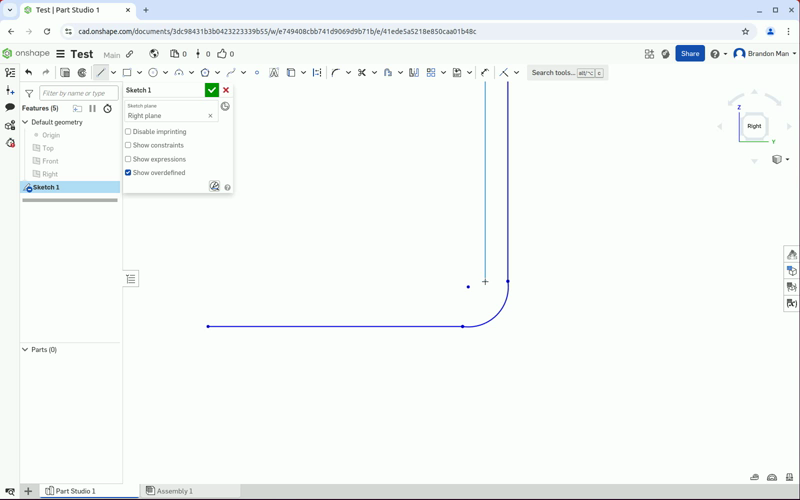
click(485, 281)
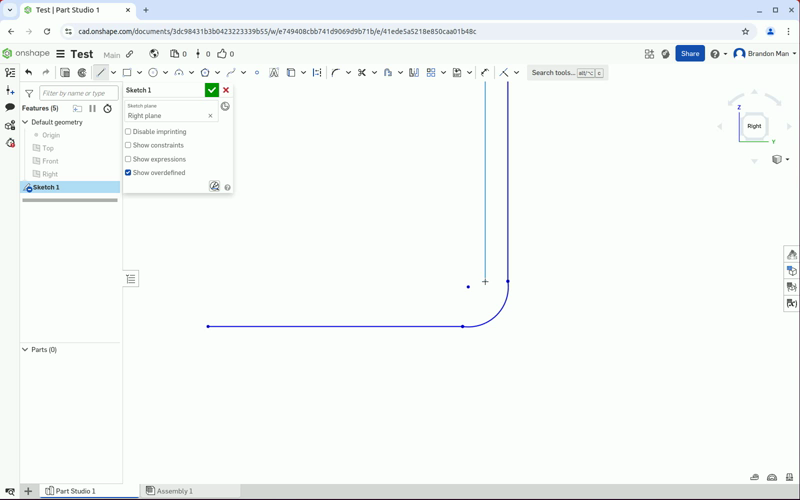
scroll(-6)
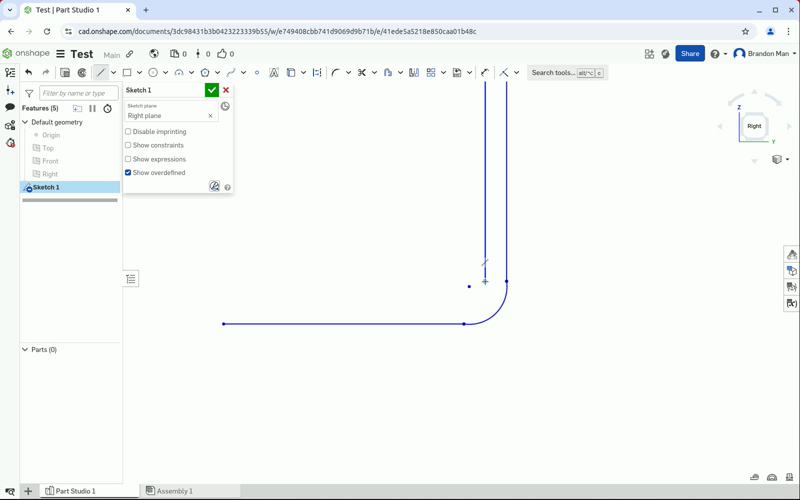
scroll(-6)
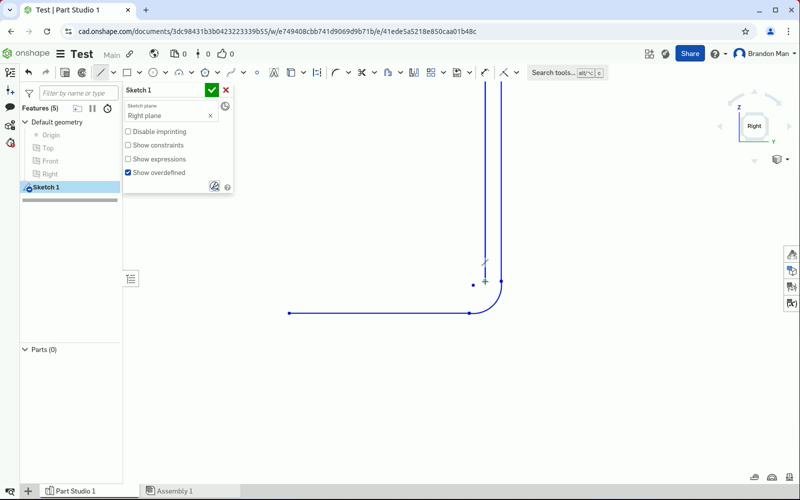
scroll(-6)
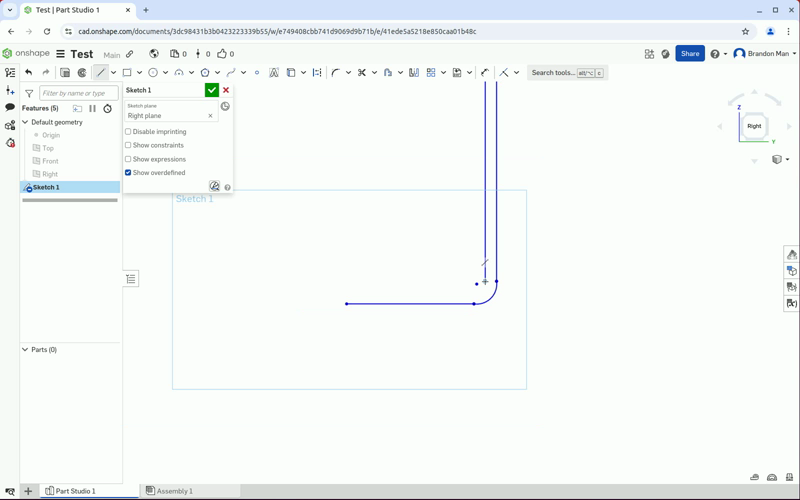
scroll(-6)
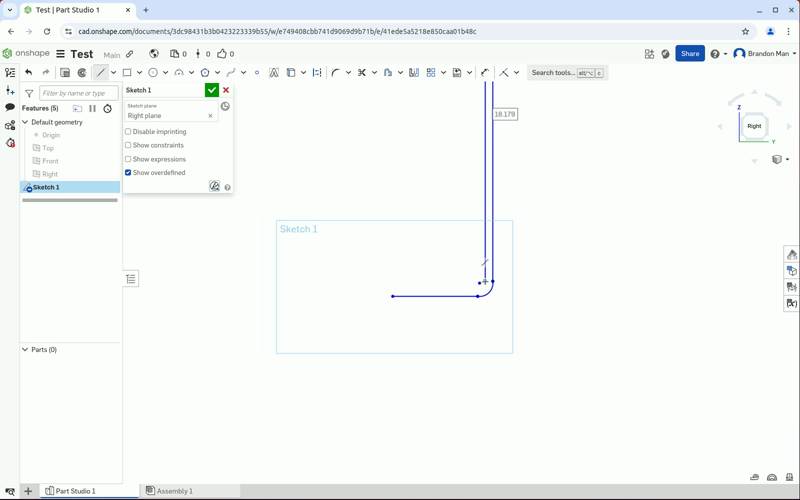
scroll(-6)
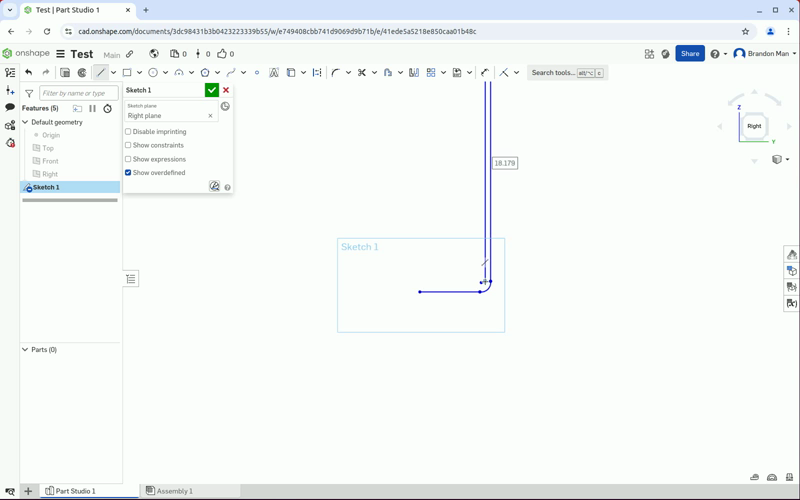
scroll(-6)
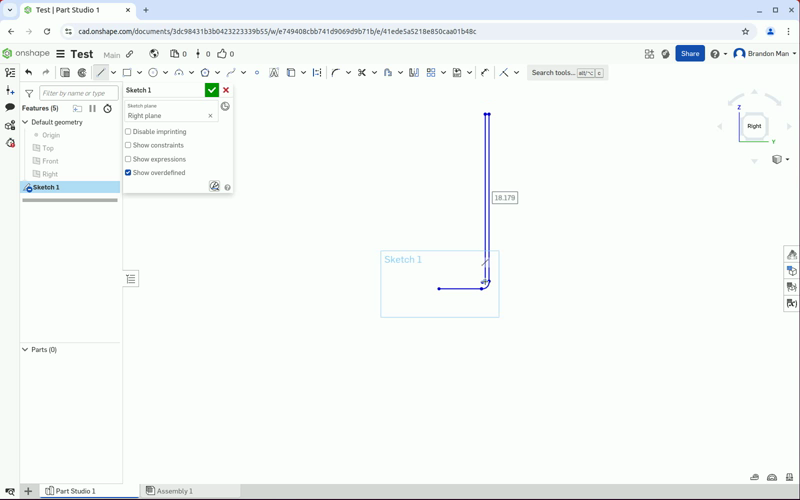
scroll(-6)
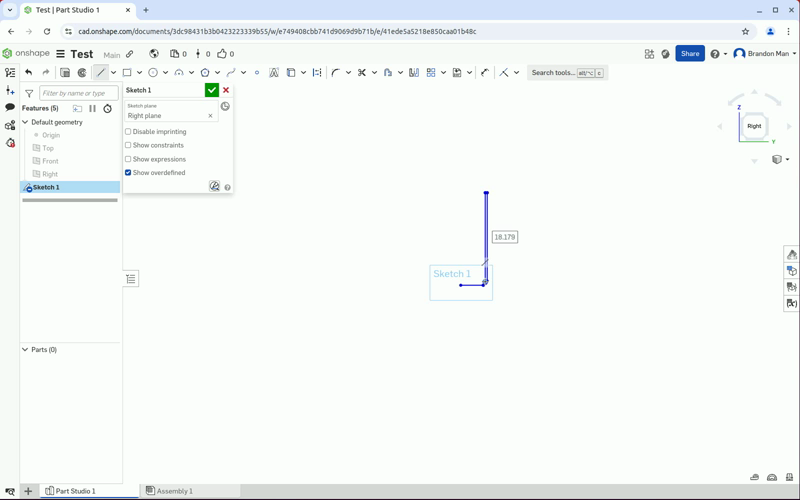
key_up(shift)
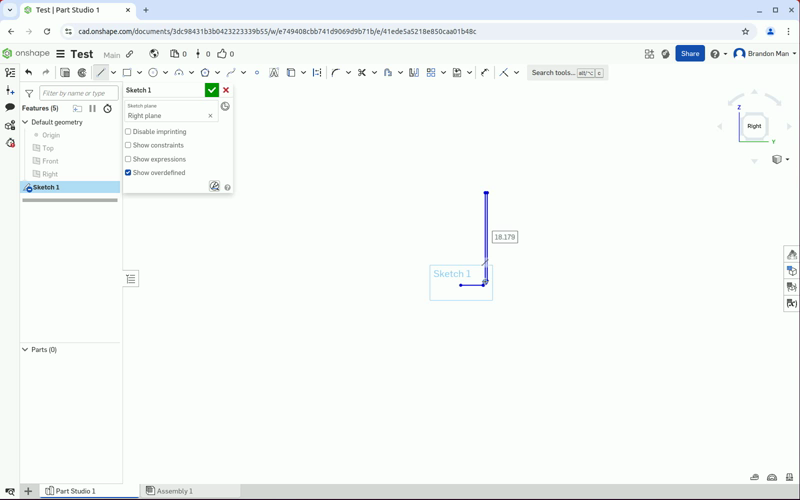
key(esc)
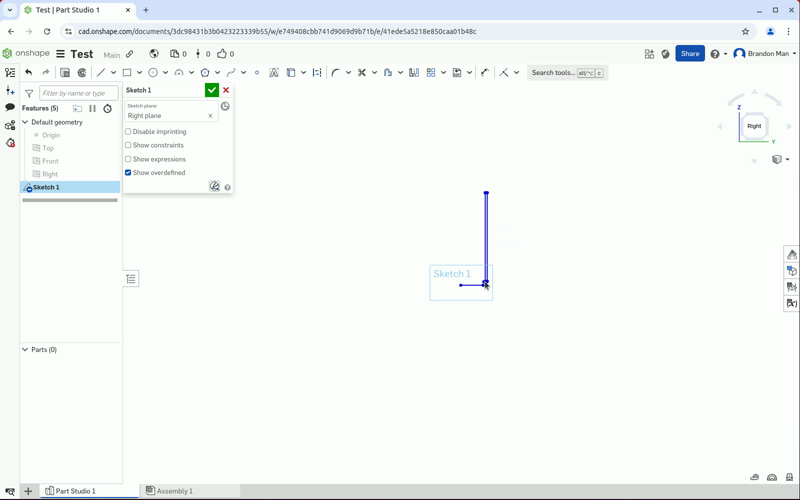
key(a)
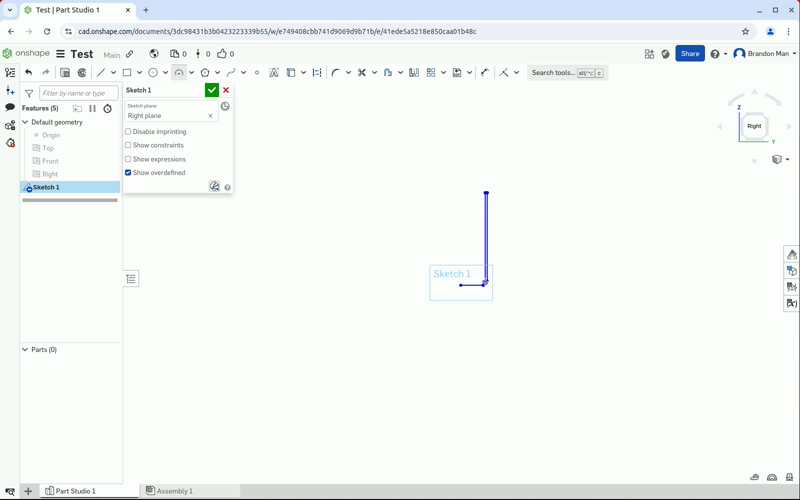
mouse_move(485, 281)
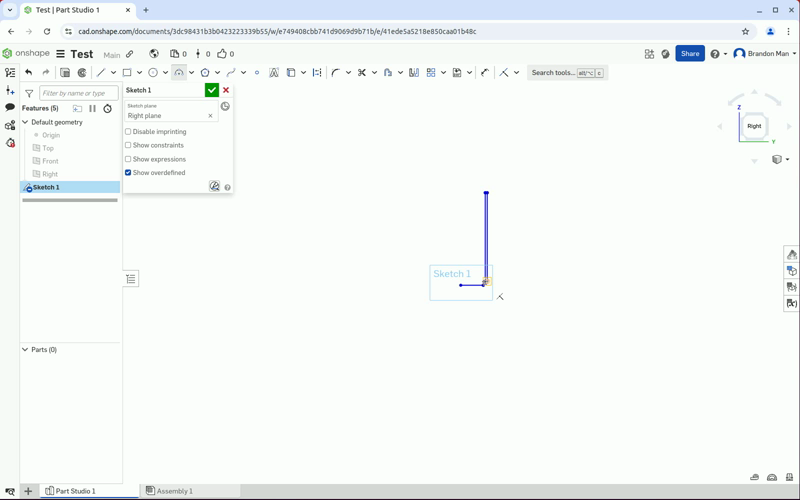
scroll(6)
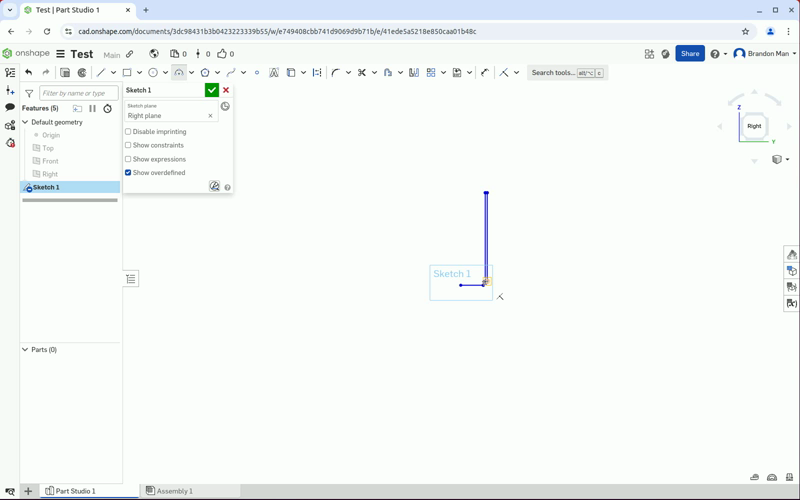
scroll(6)
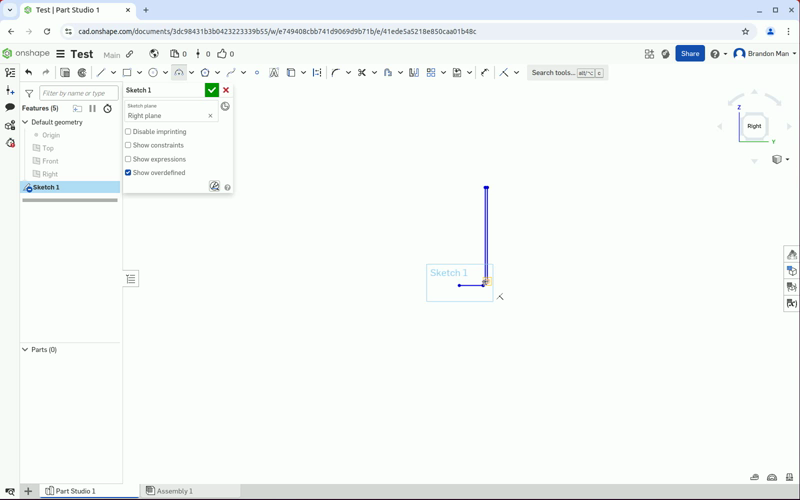
scroll(6)
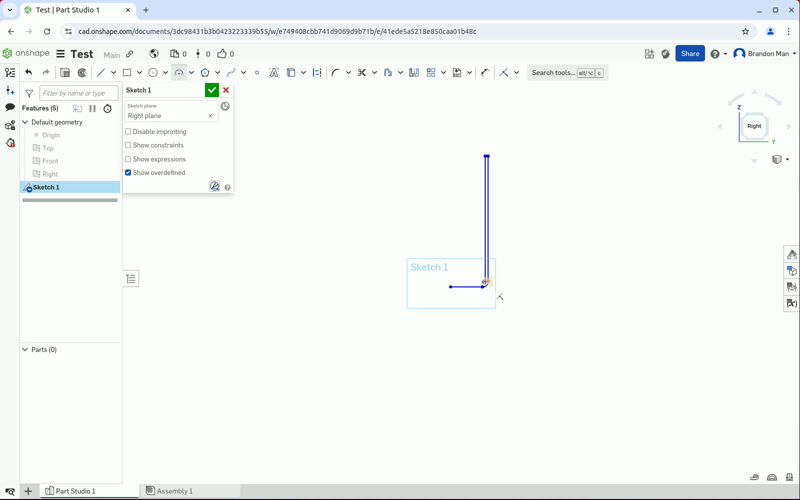
scroll(6)
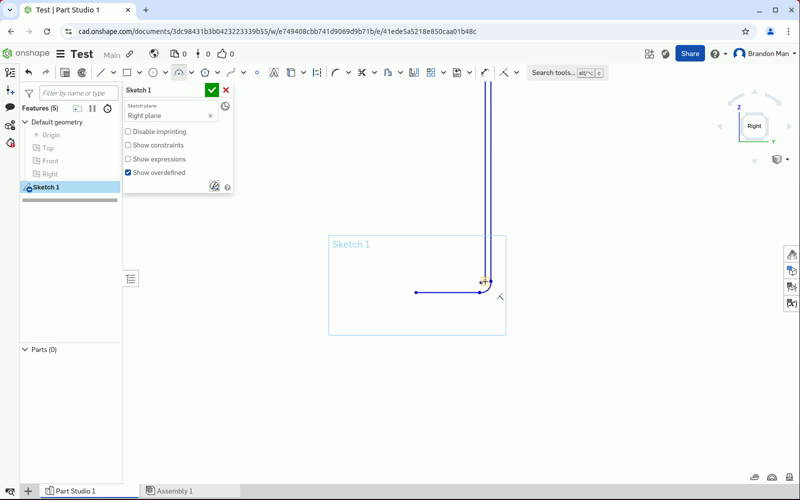
scroll(6)
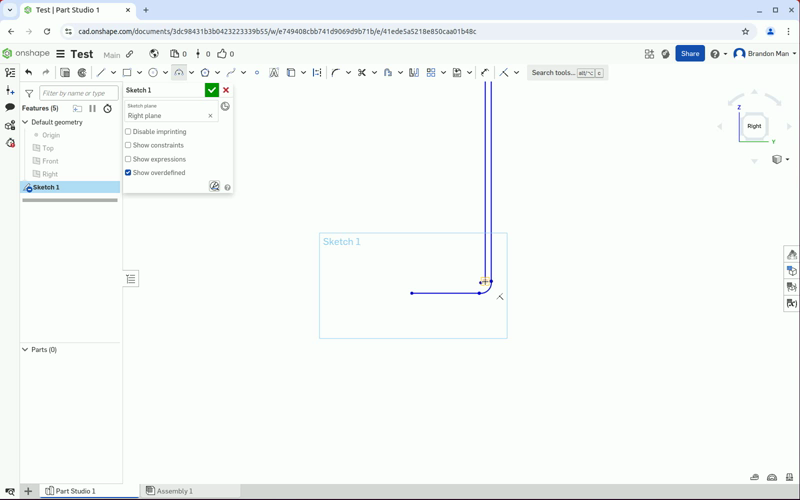
scroll(6)
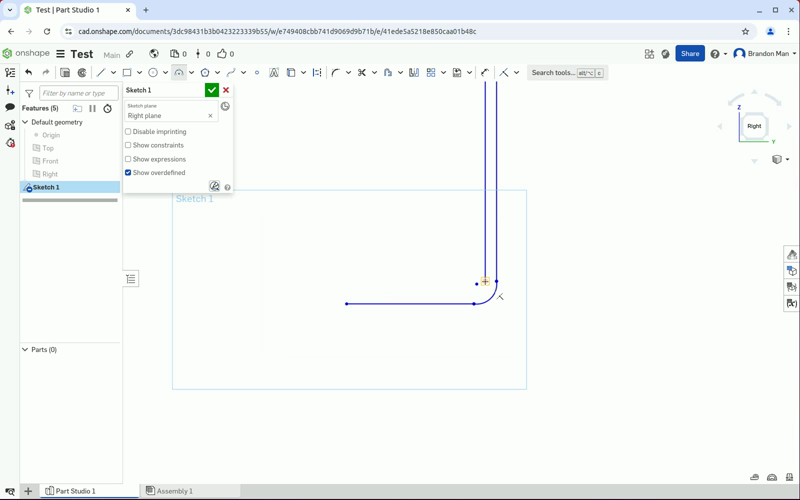
scroll(6)
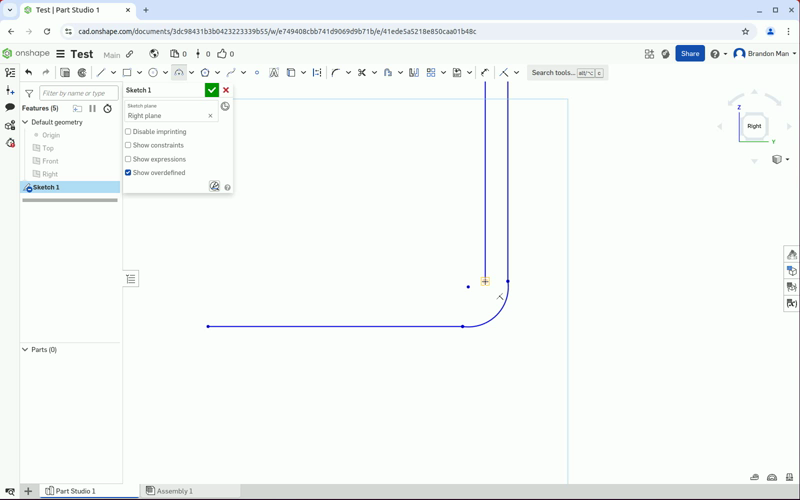
click(485, 281)
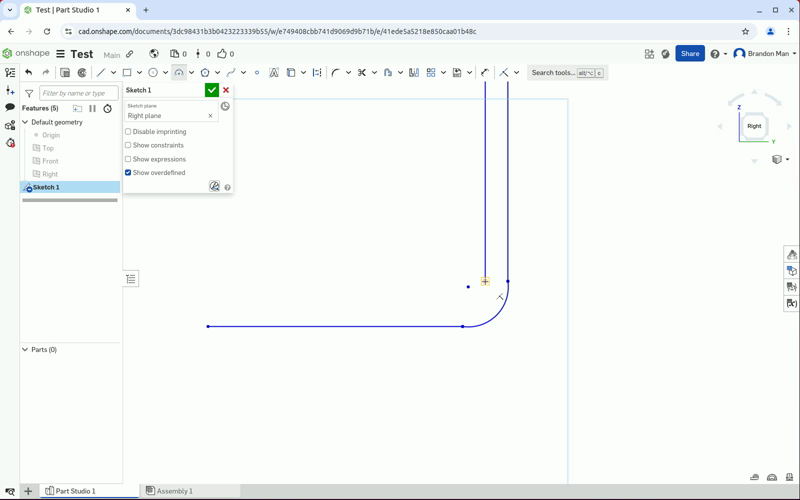
scroll(-6)
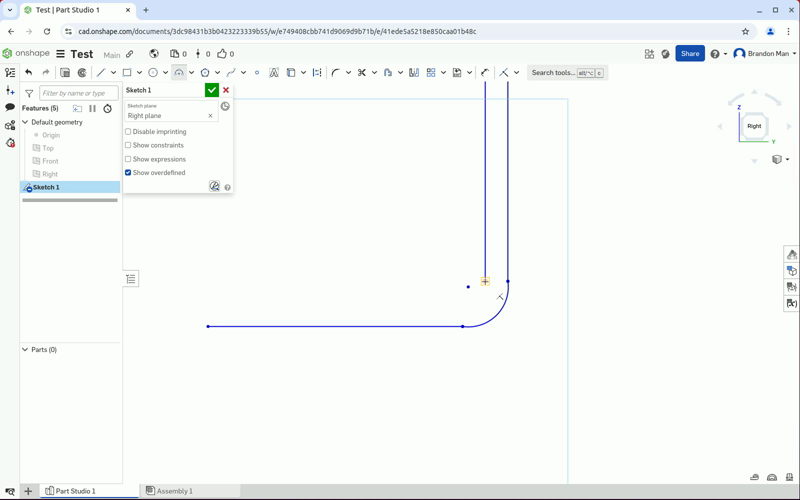
scroll(-6)
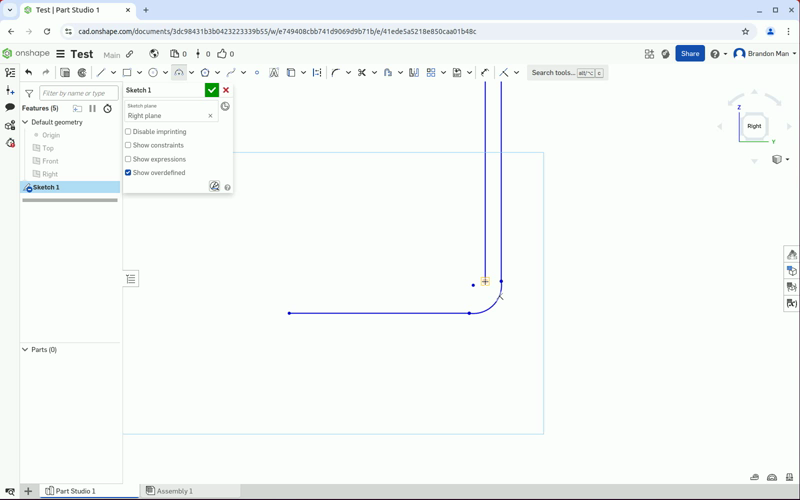
scroll(-6)
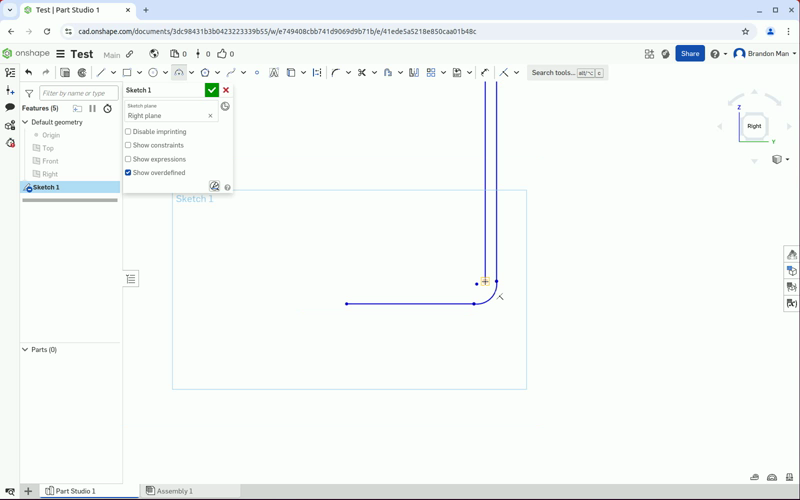
scroll(-6)
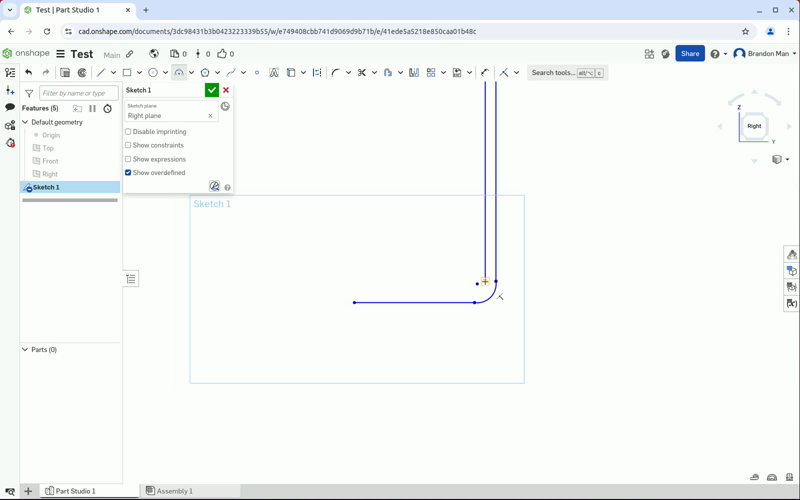
scroll(-6)
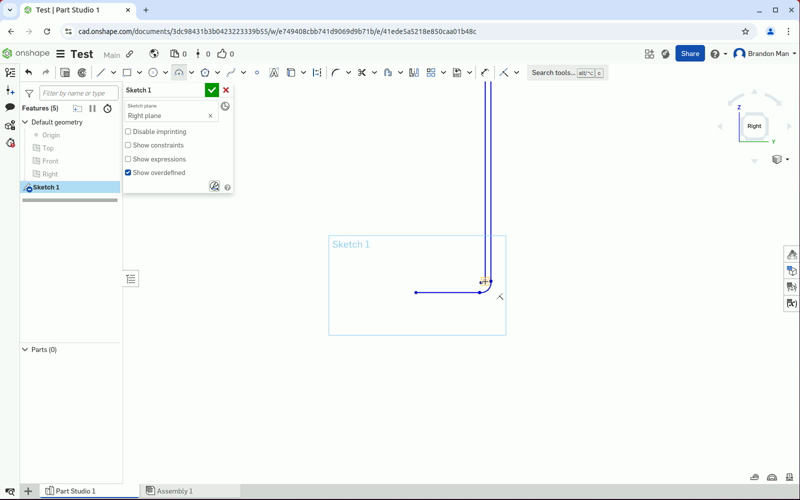
scroll(-6)
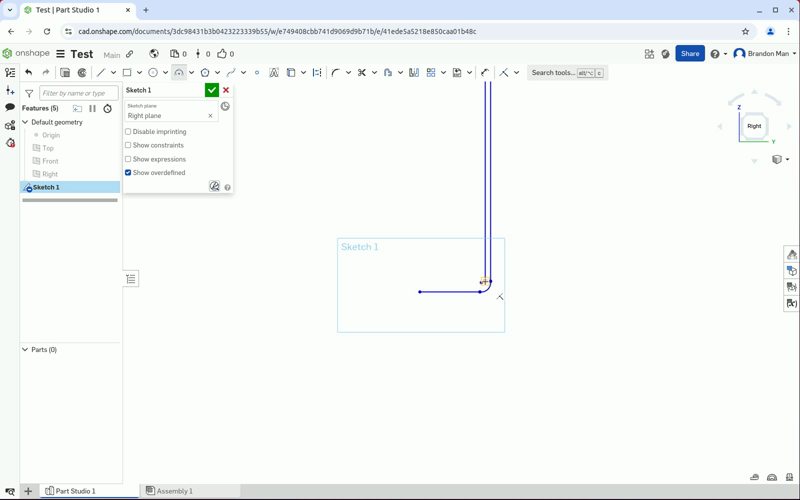
scroll(-6)
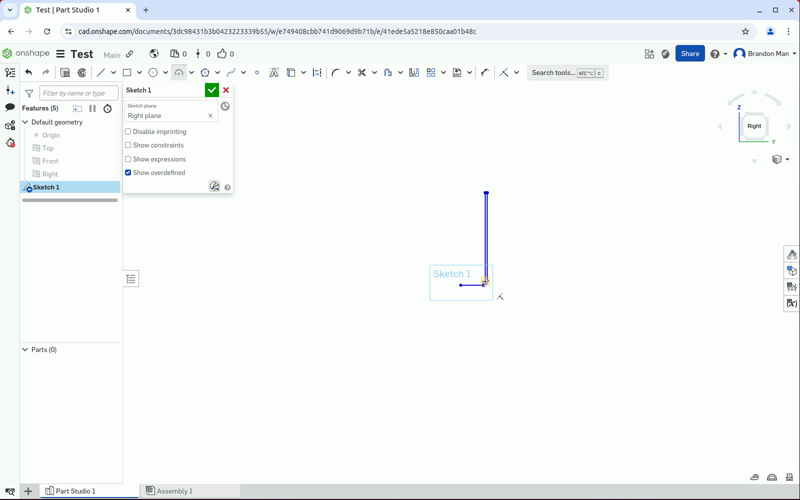
key_down(shift)
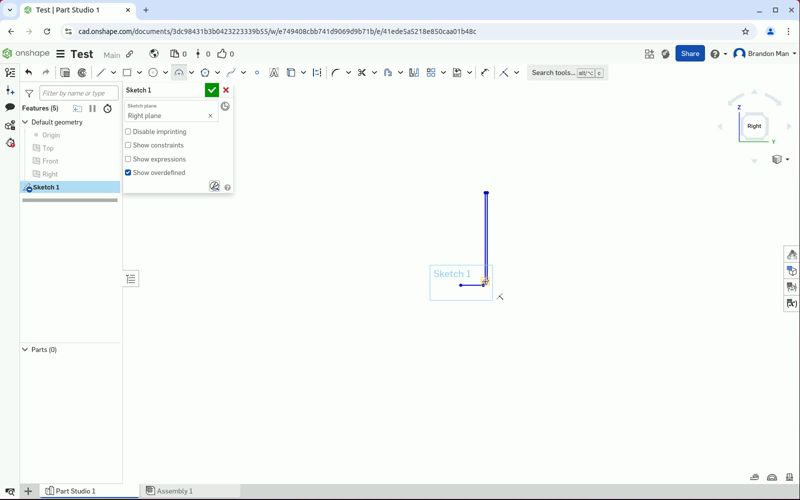
mouse_move(483, 282)
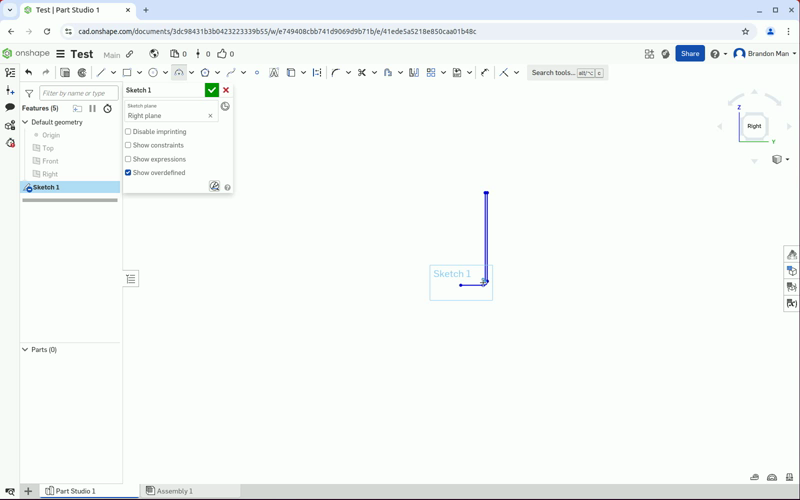
scroll(6)
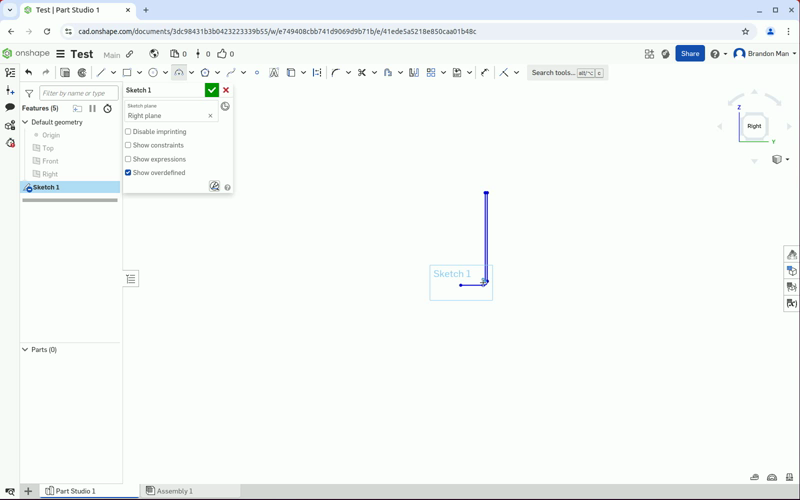
scroll(6)
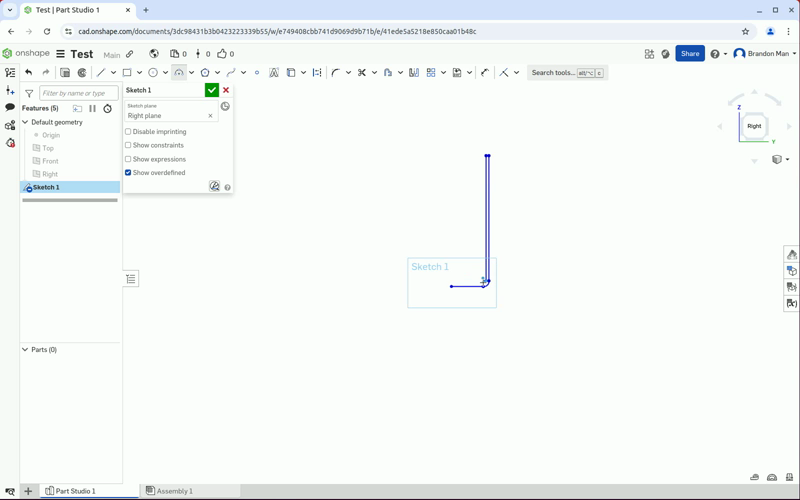
scroll(6)
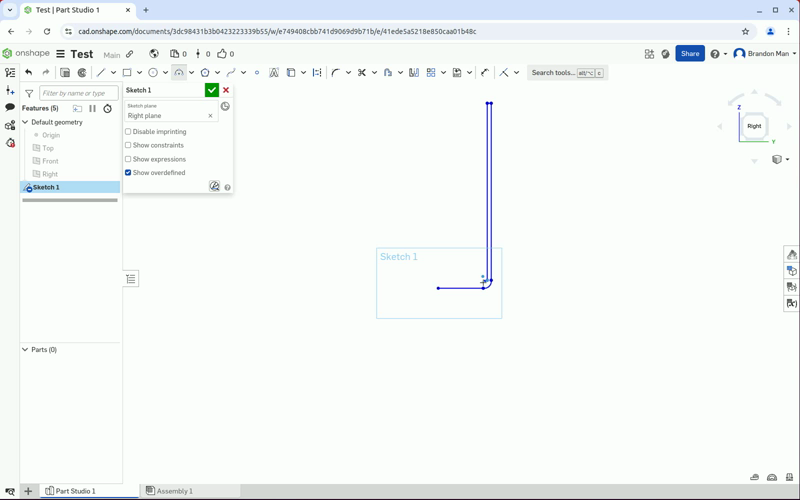
scroll(6)
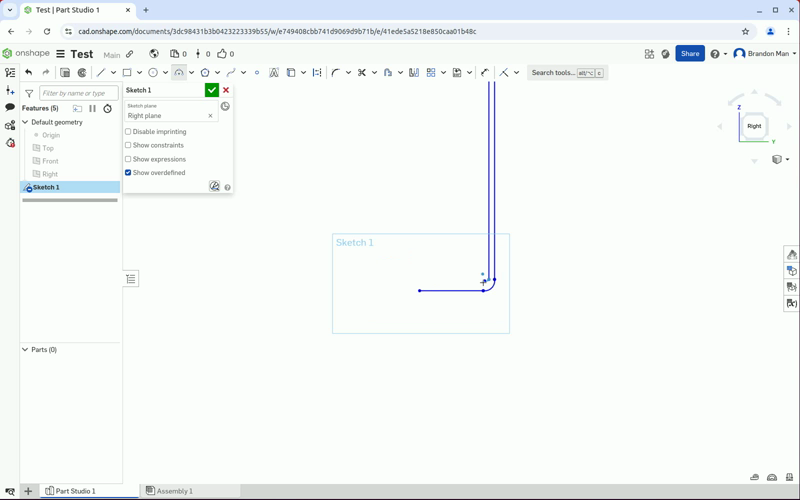
scroll(6)
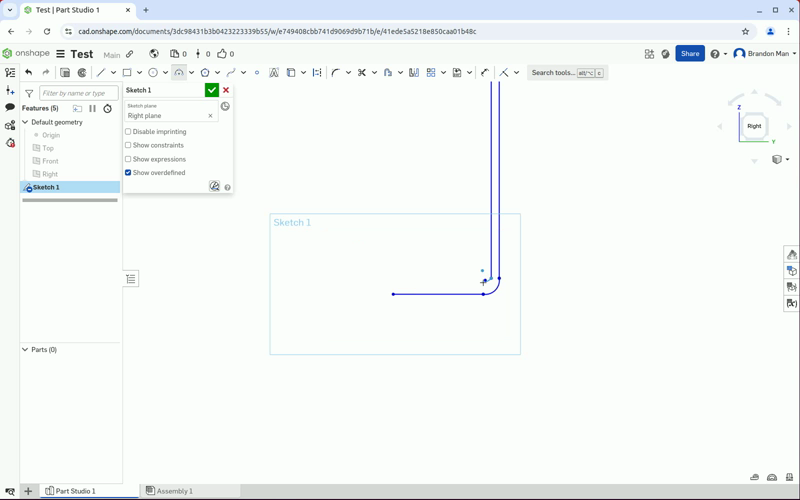
scroll(6)
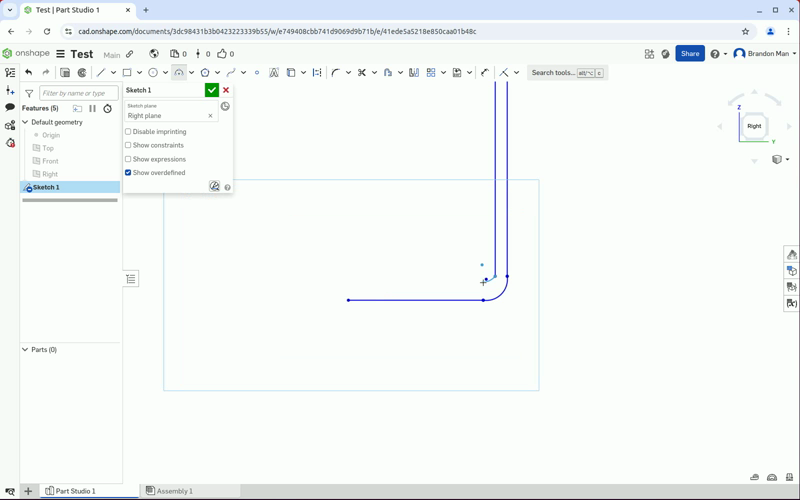
scroll(6)
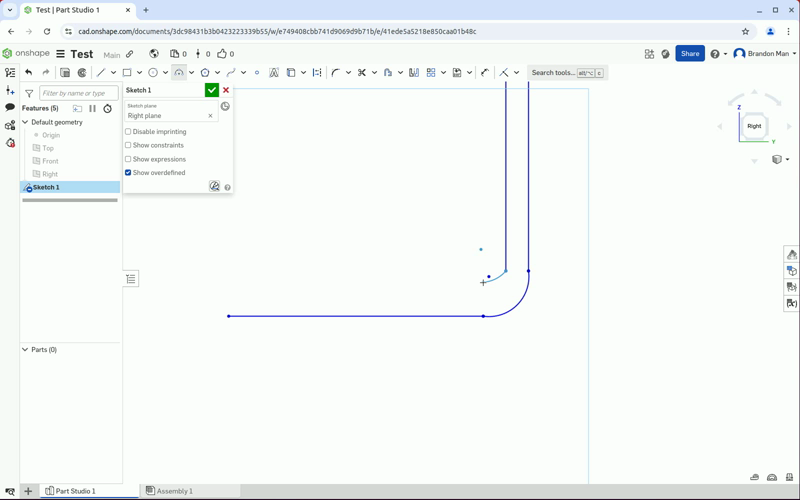
click(483, 282)
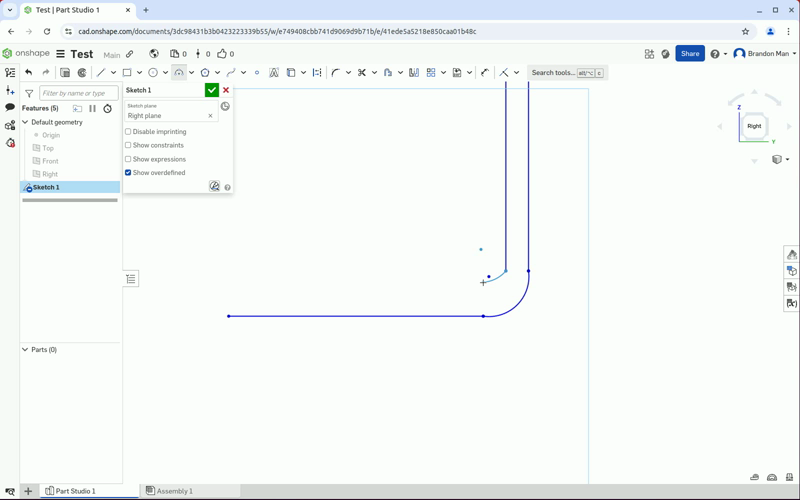
scroll(-6)
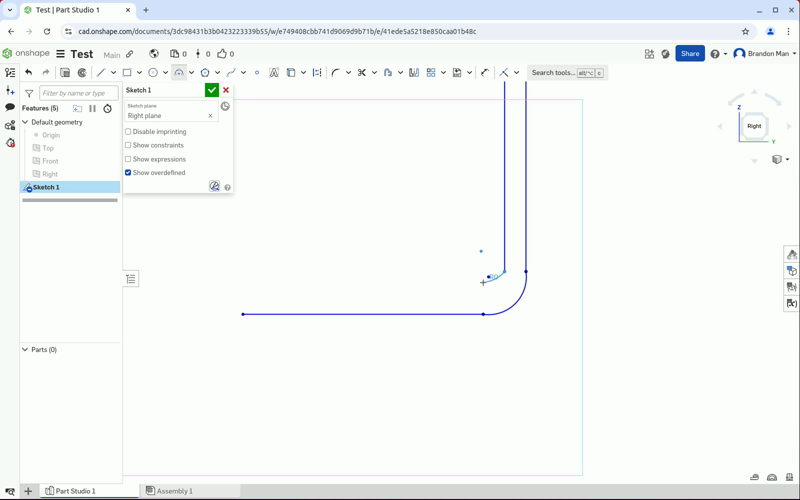
scroll(-6)
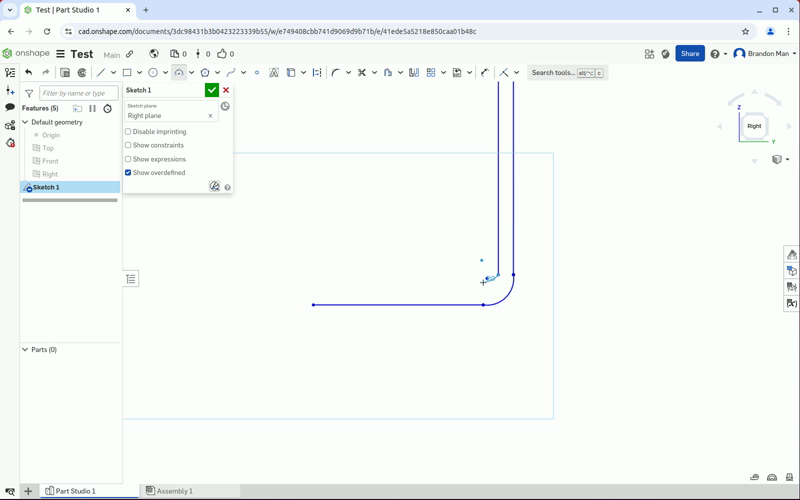
scroll(-6)
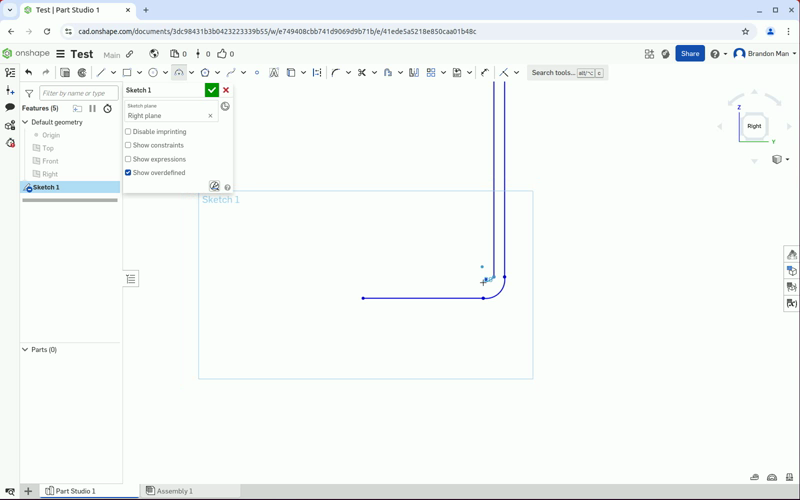
scroll(-6)
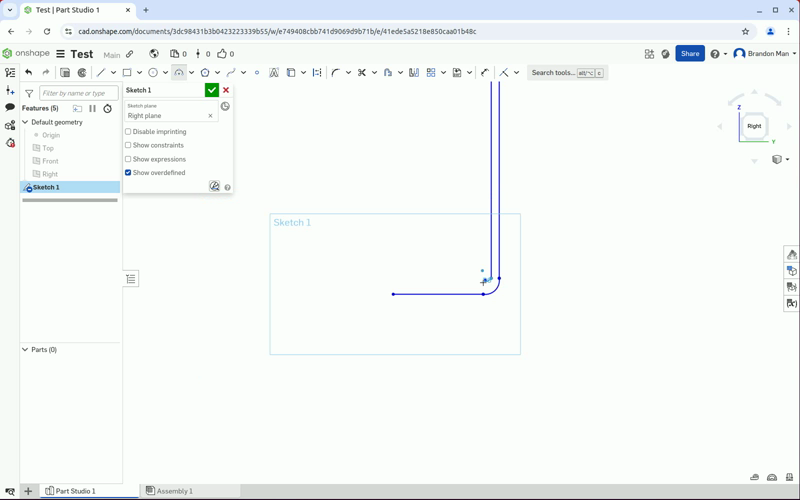
scroll(-6)
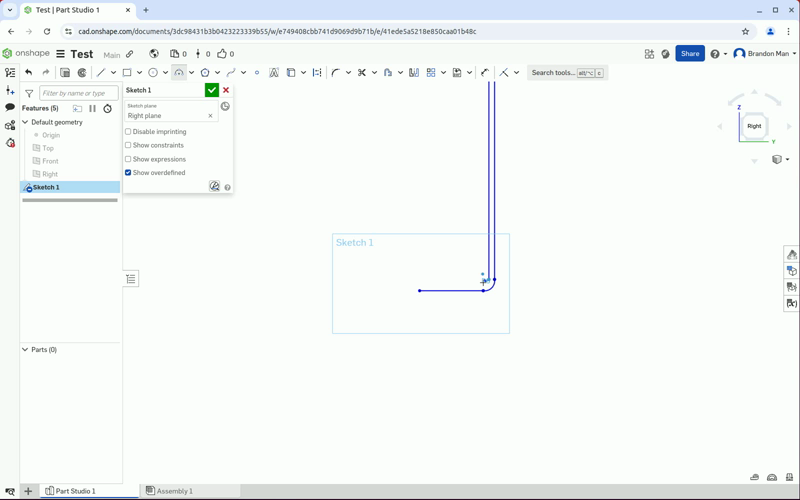
scroll(-6)
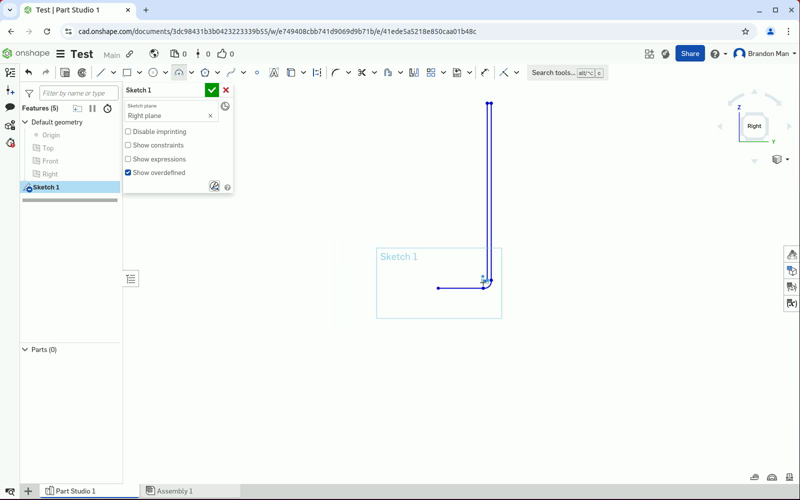
scroll(-6)
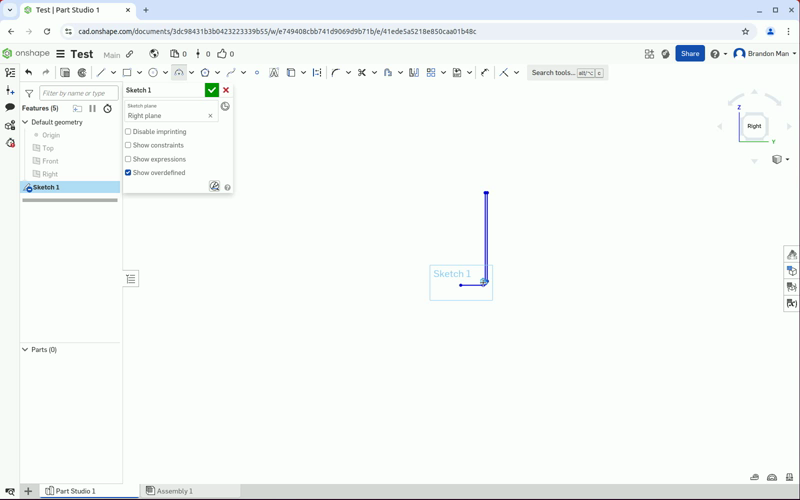
mouse_move(484, 282)
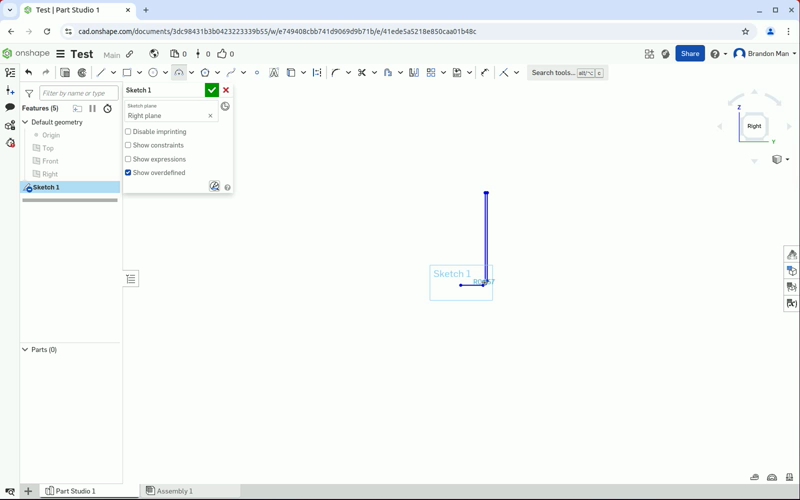
scroll(6)
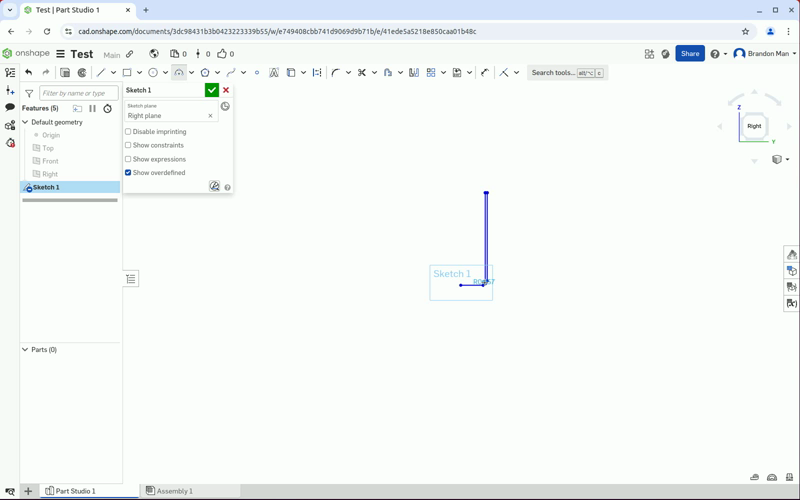
scroll(6)
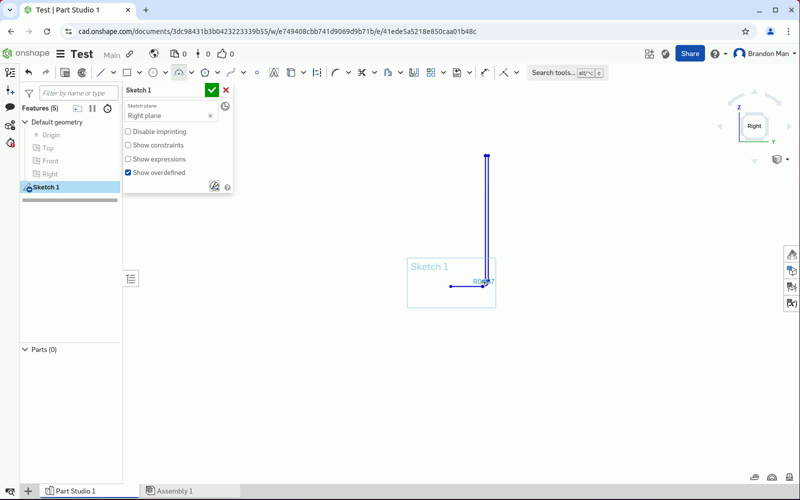
scroll(6)
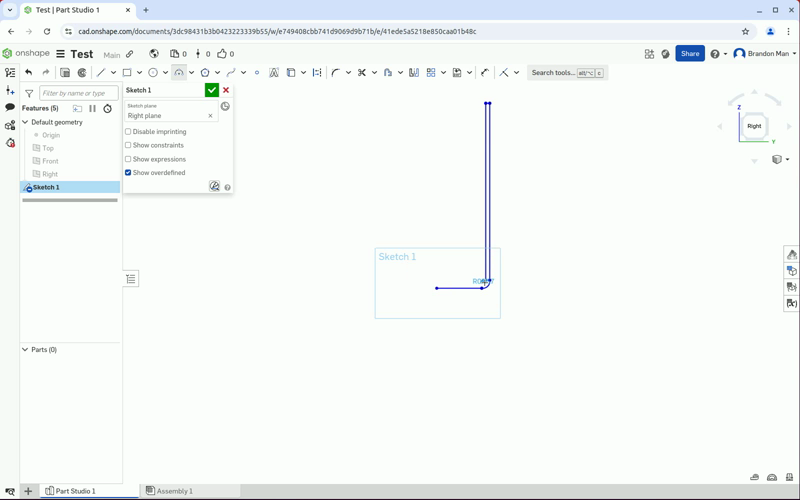
scroll(6)
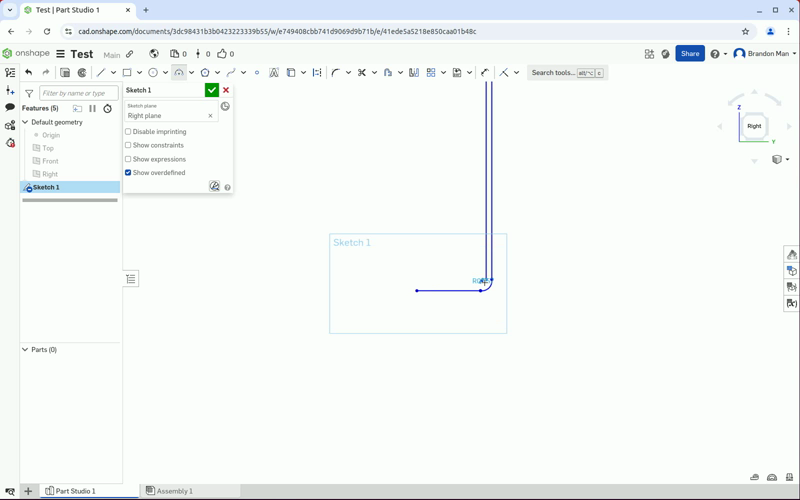
scroll(6)
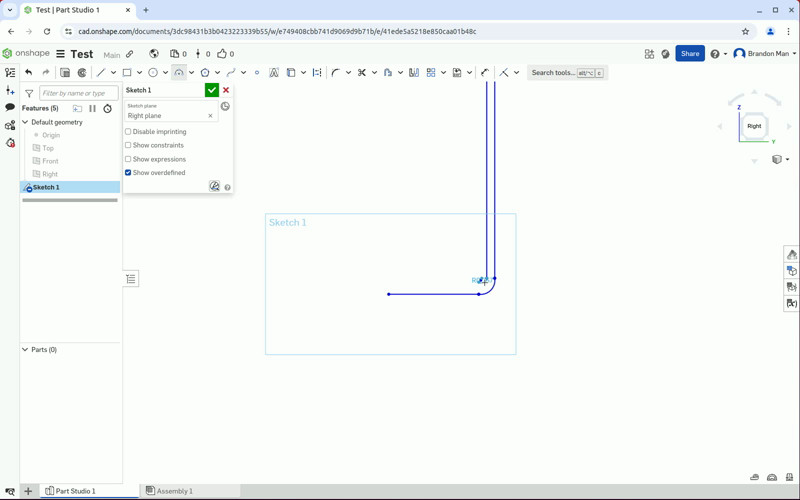
scroll(6)
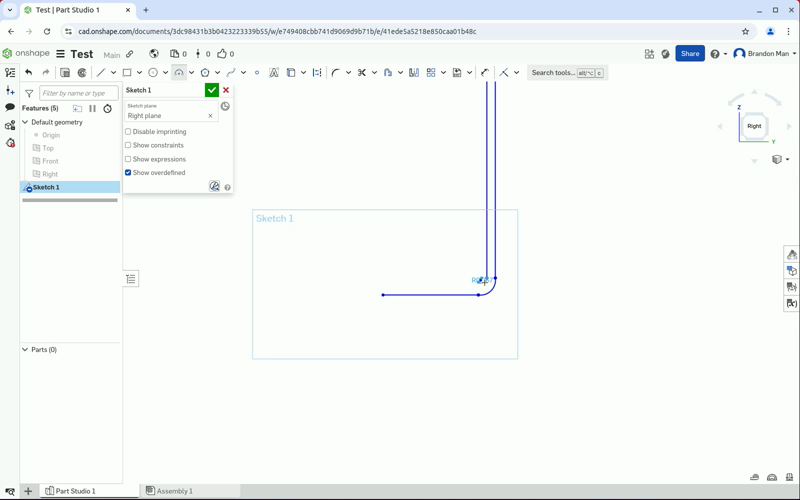
scroll(6)
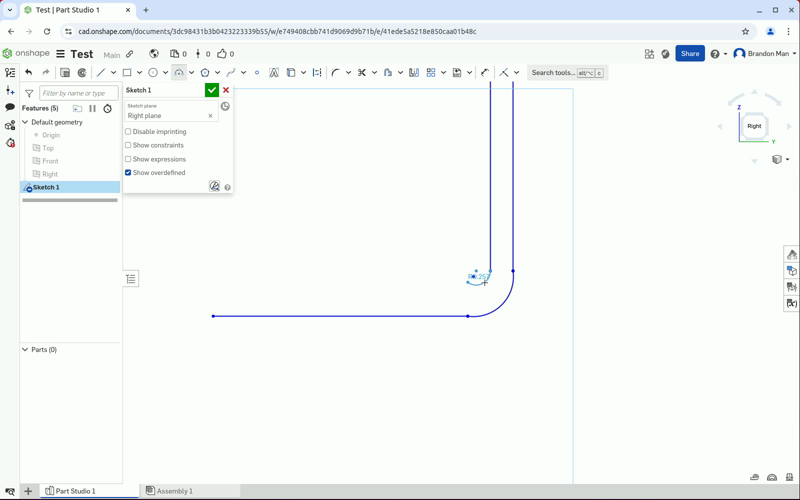
click(484, 282)
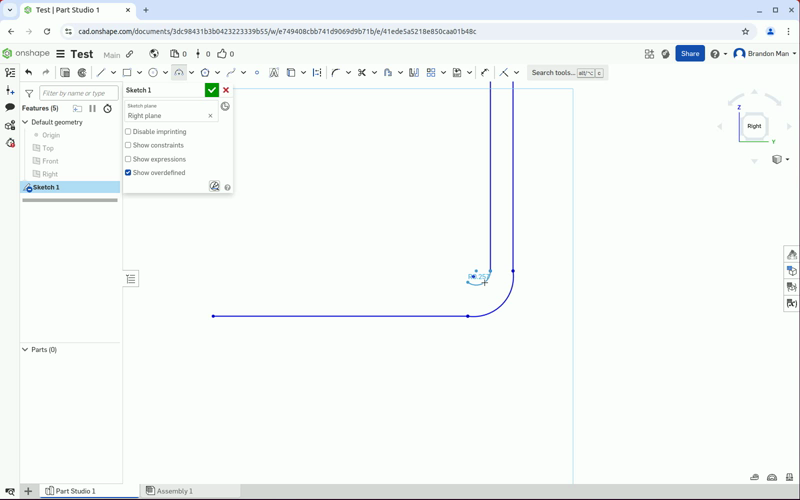
scroll(-6)
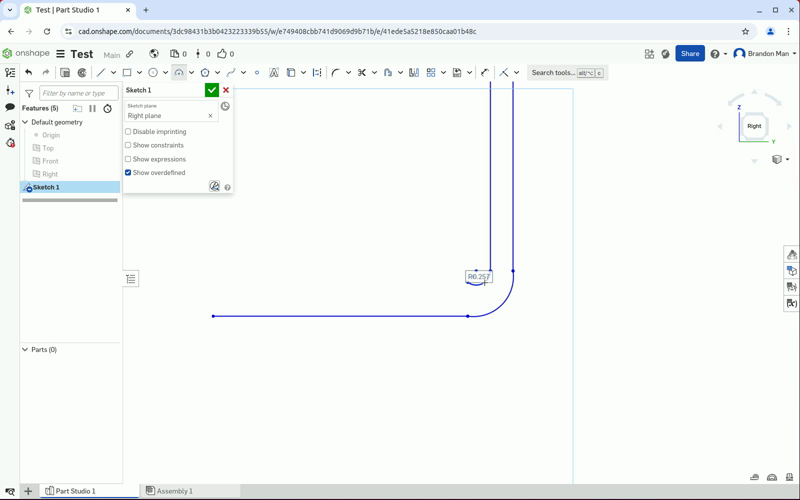
scroll(-6)
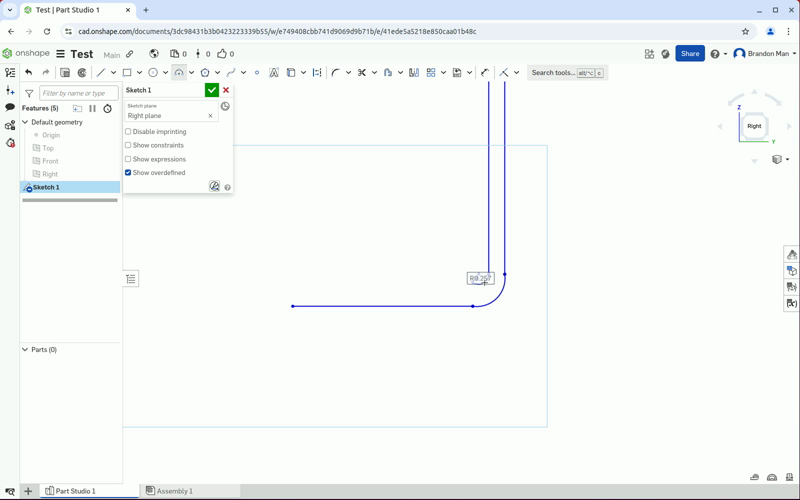
scroll(-6)
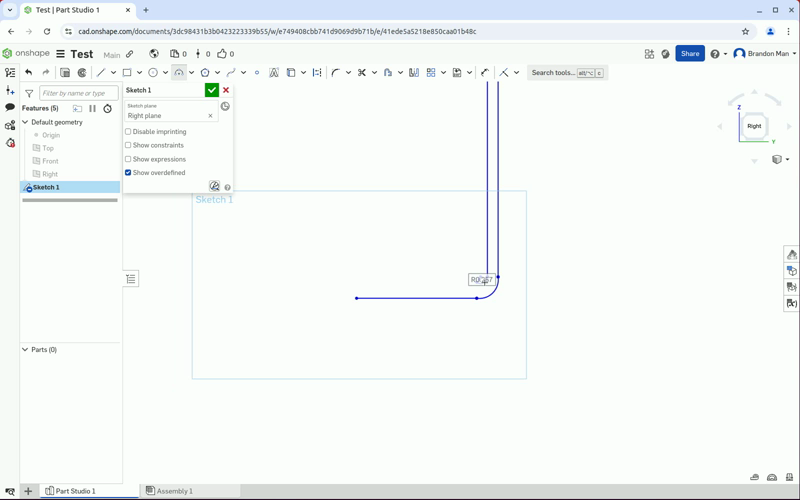
scroll(-6)
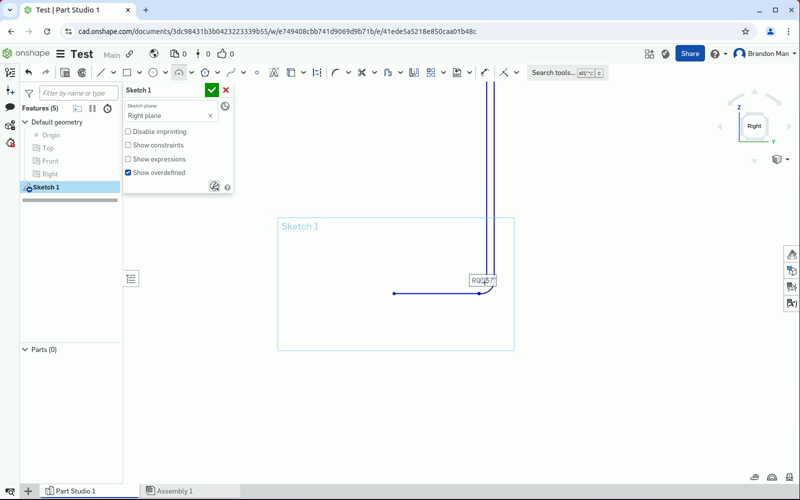
scroll(-6)
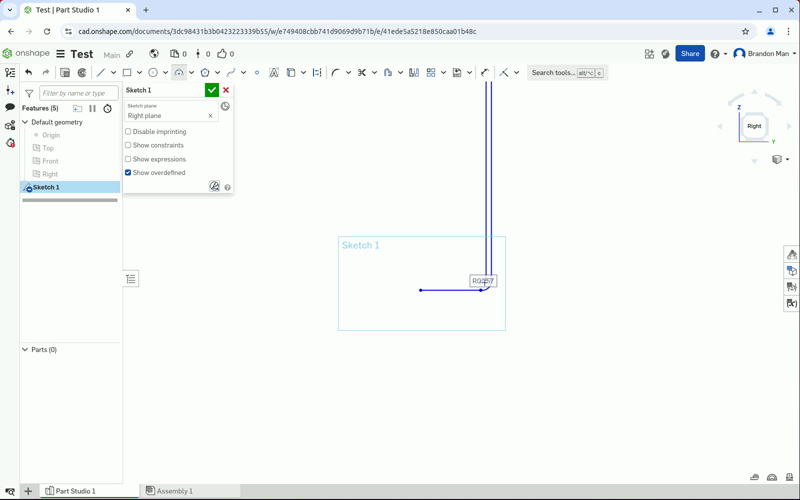
scroll(-6)
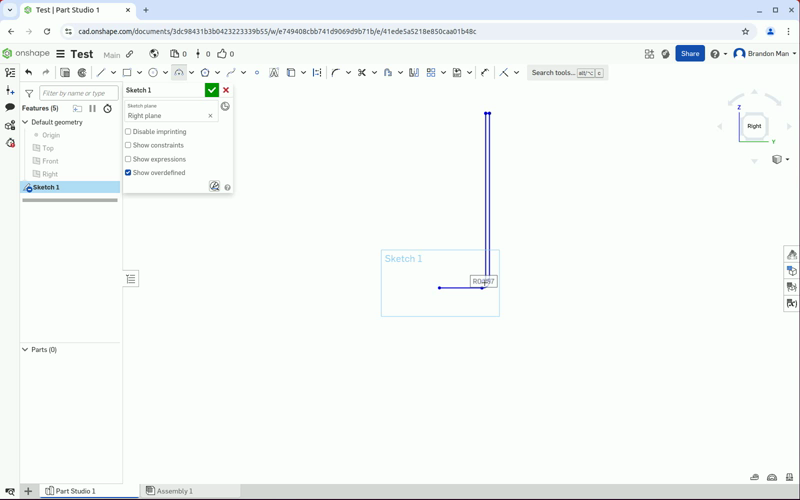
scroll(-6)
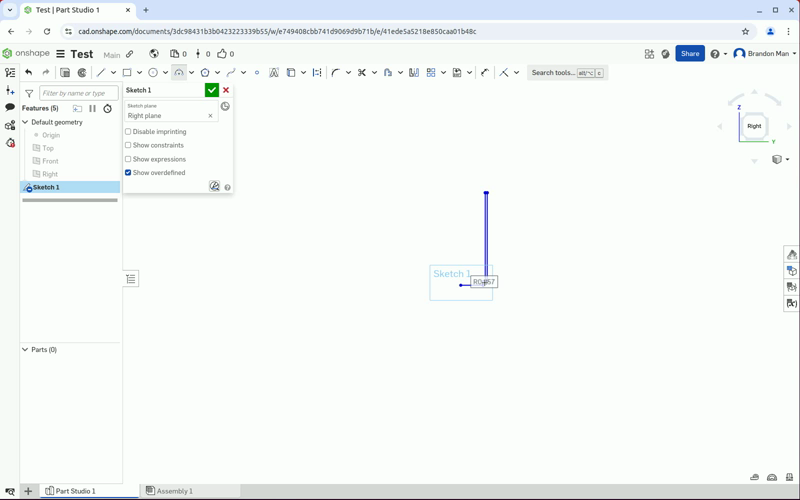
key_up(shift)
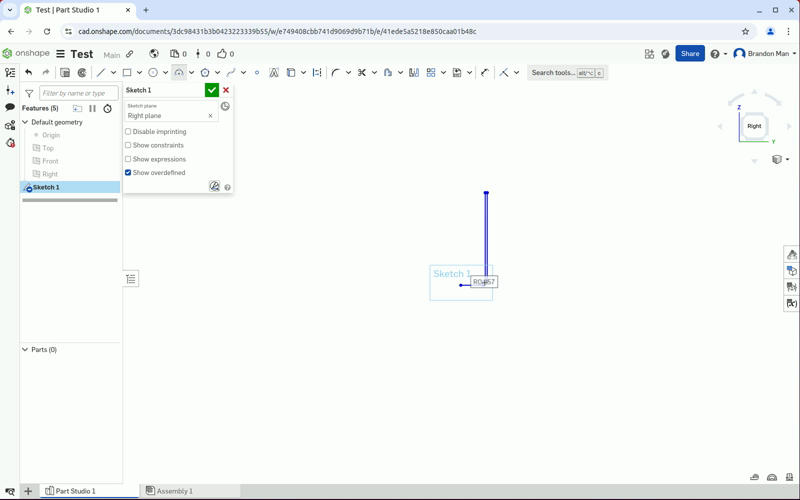
key(esc)
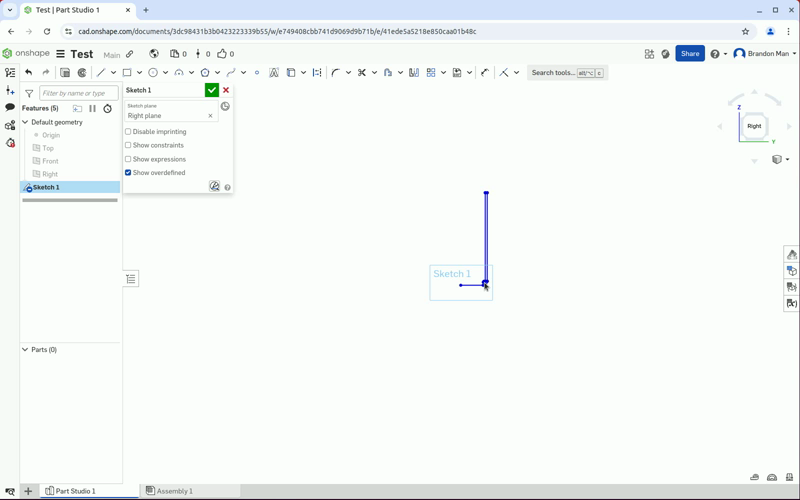
key(l)
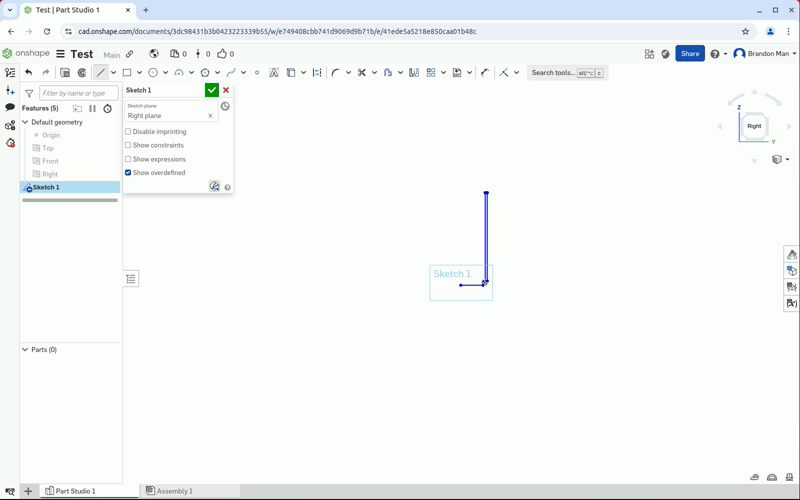
mouse_move(483, 282)
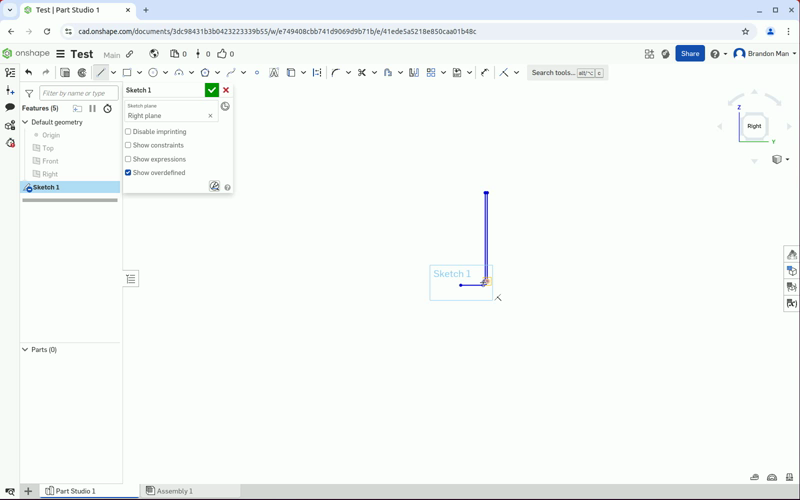
scroll(6)
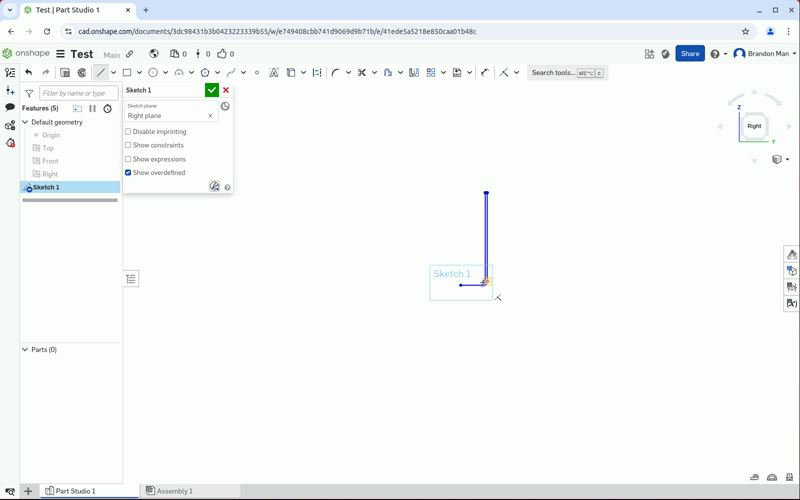
scroll(6)
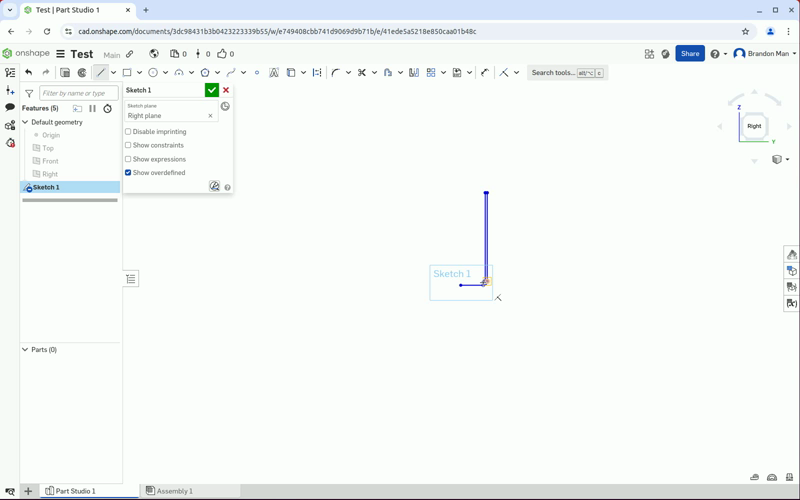
scroll(6)
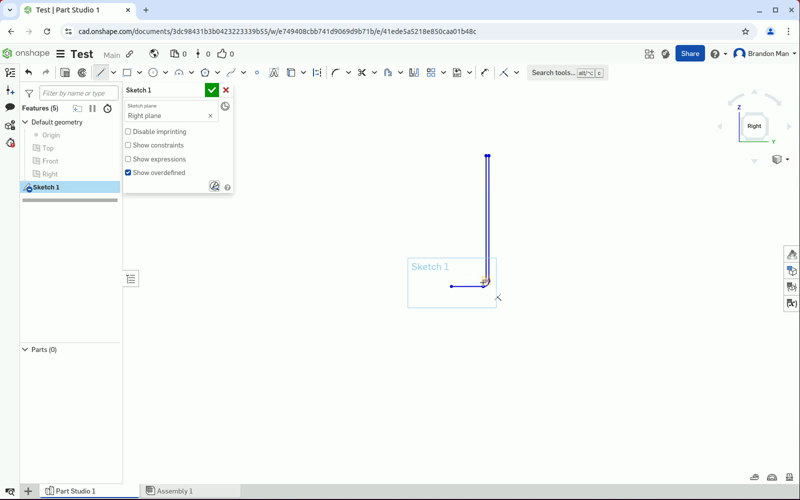
scroll(6)
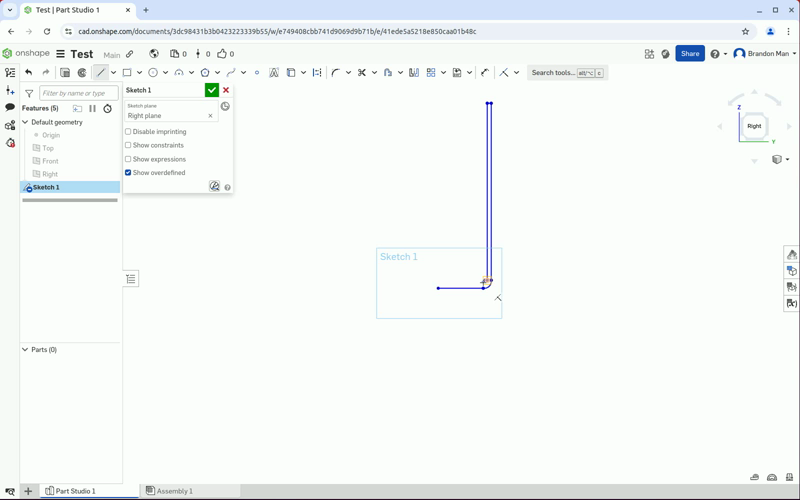
scroll(6)
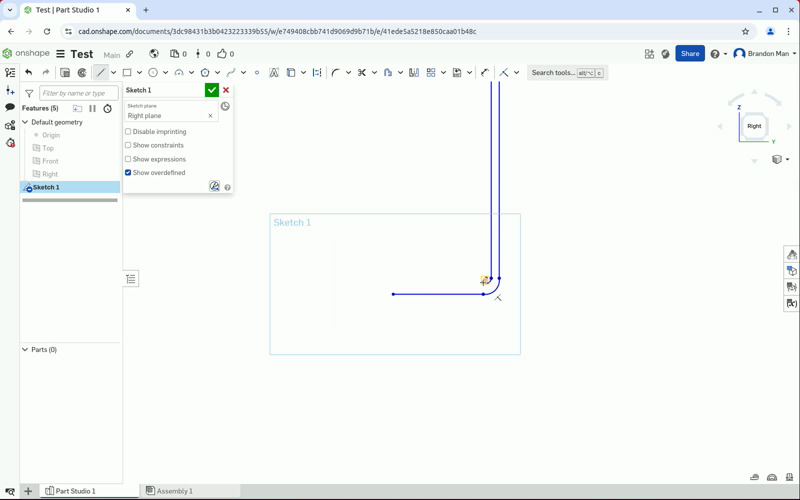
scroll(6)
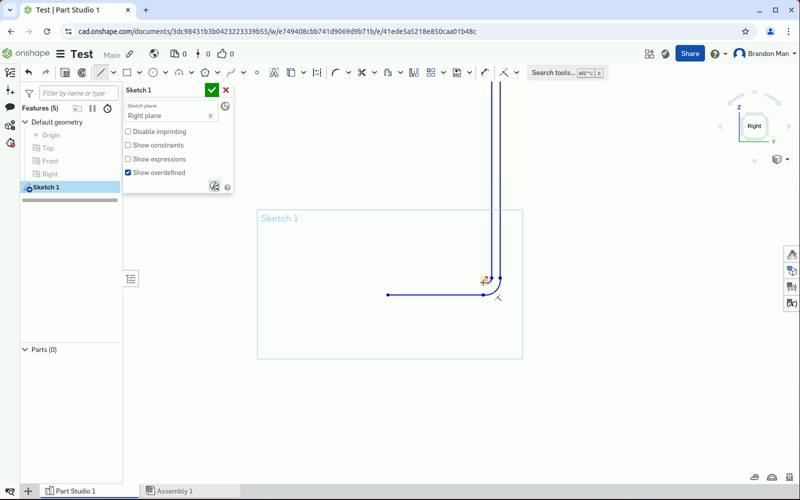
scroll(6)
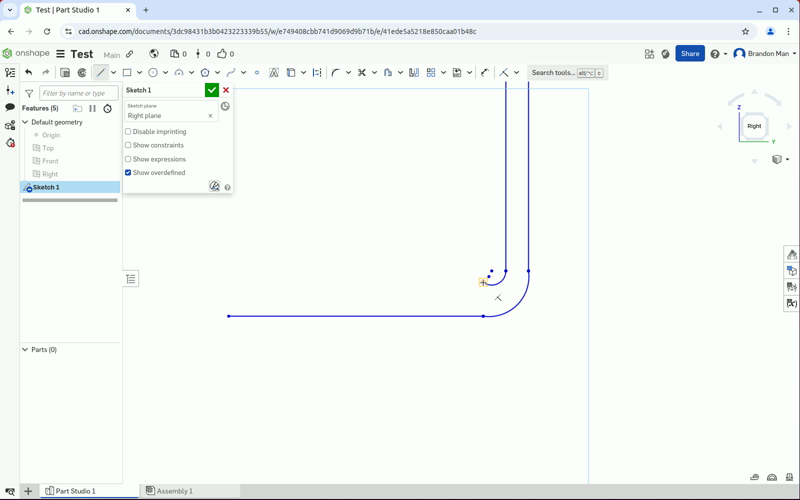
click(483, 282)
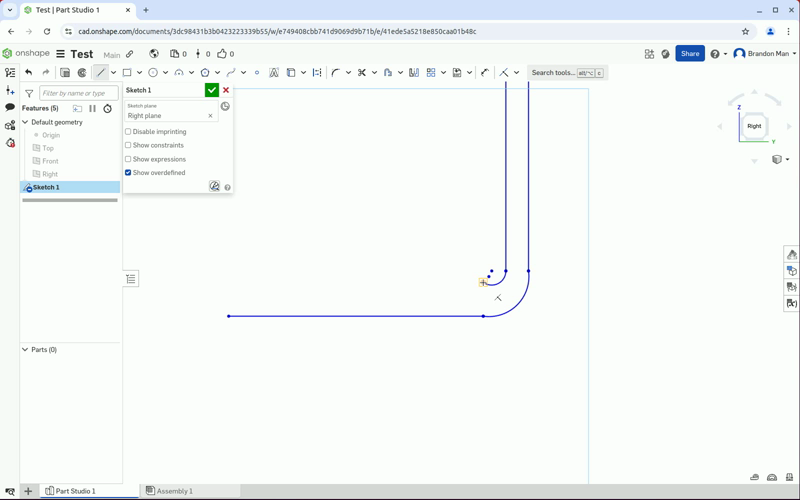
scroll(-6)
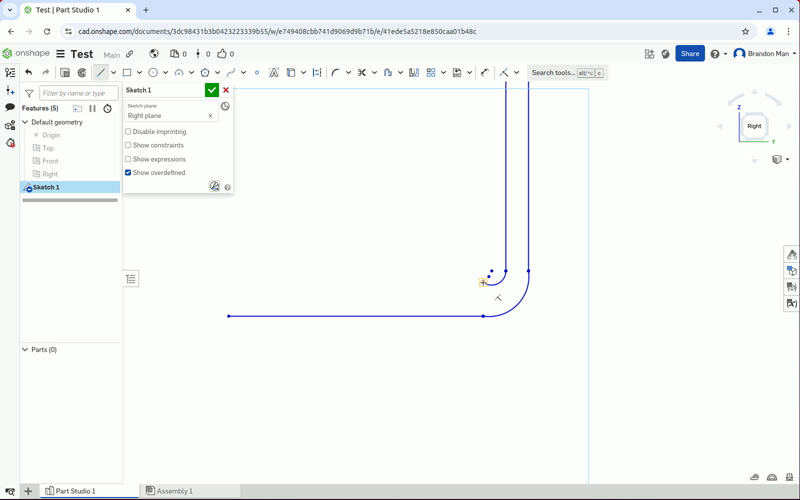
scroll(-6)
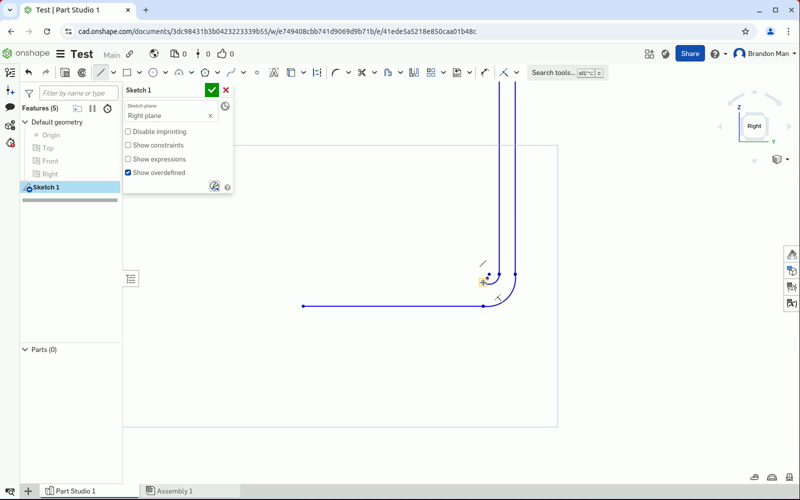
scroll(-6)
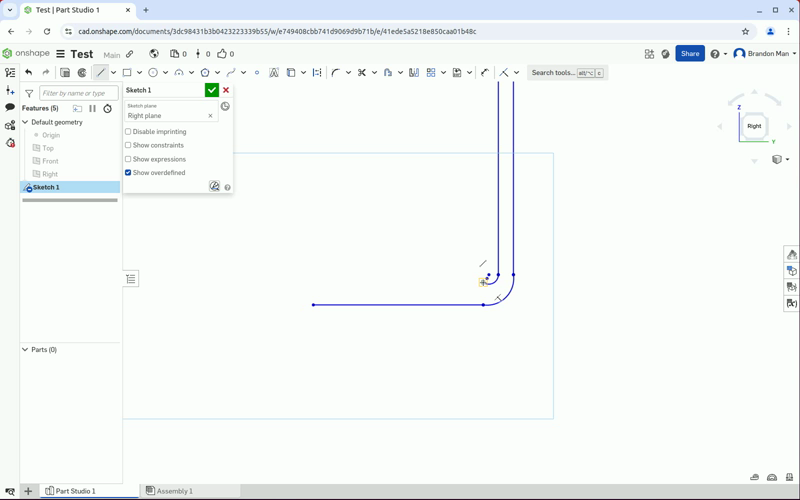
scroll(-6)
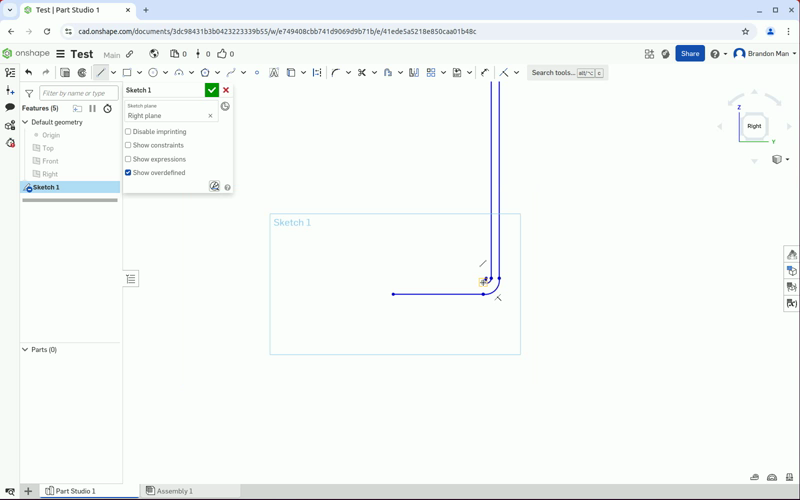
scroll(-6)
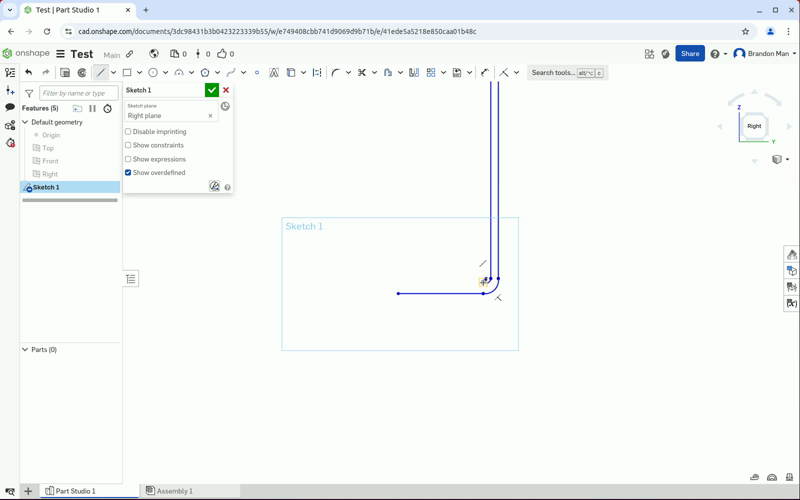
scroll(-6)
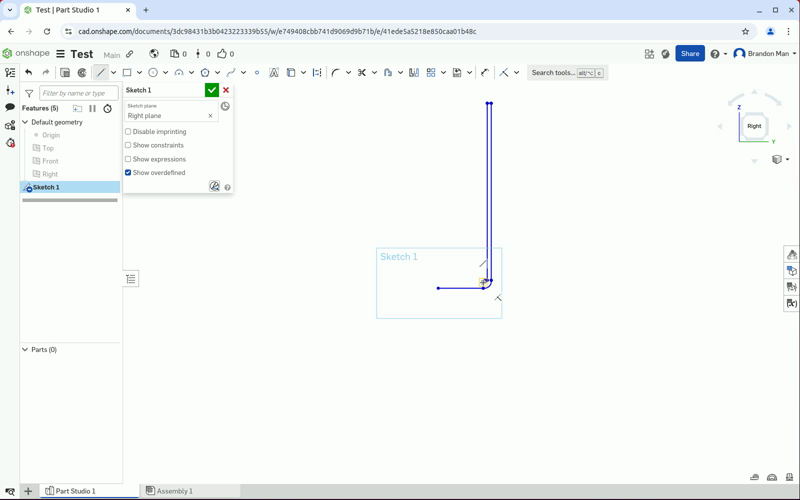
scroll(-6)
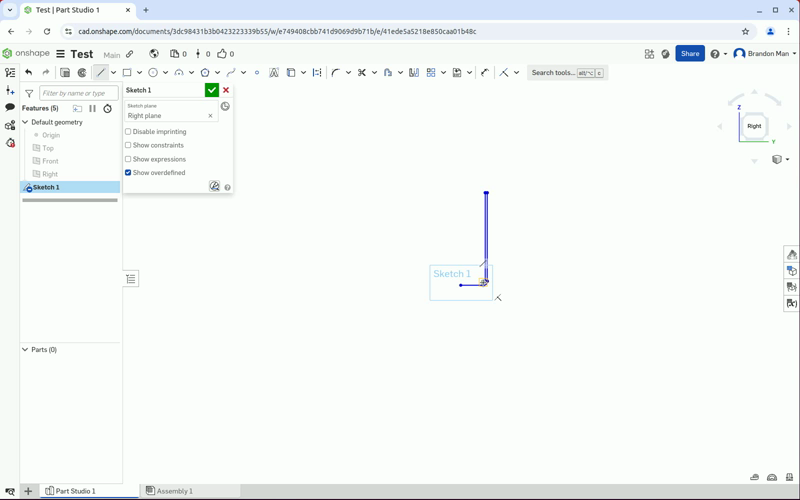
key_down(shift)
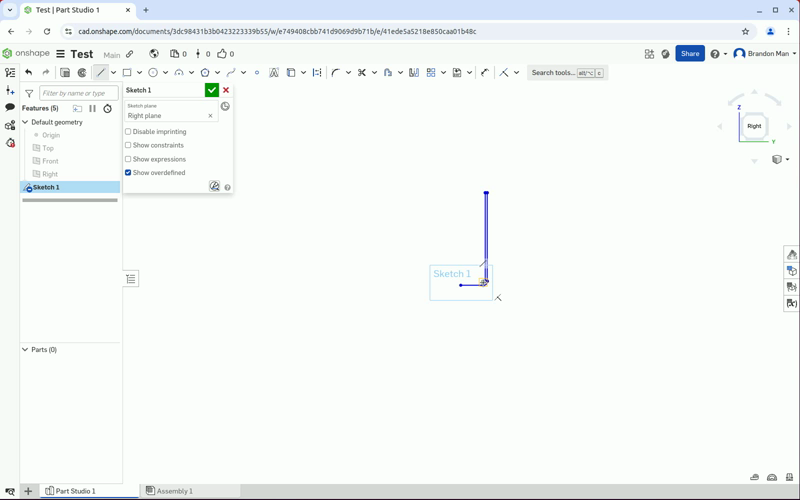
mouse_move(513, 282)
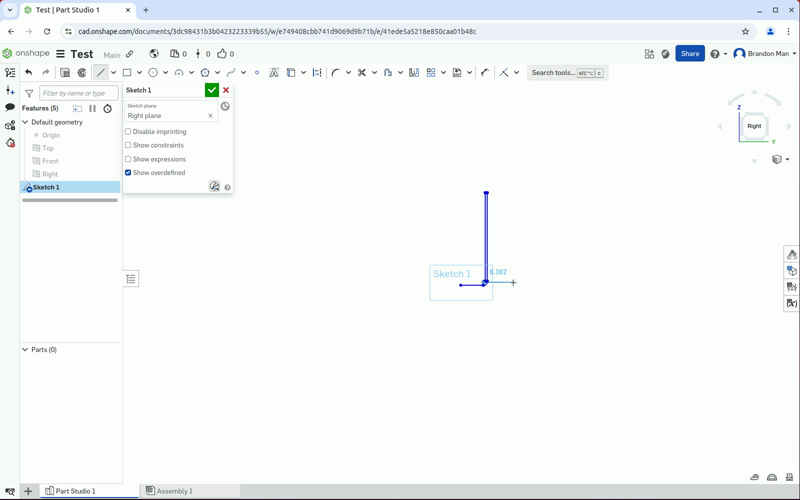
mouse_move(460, 282)
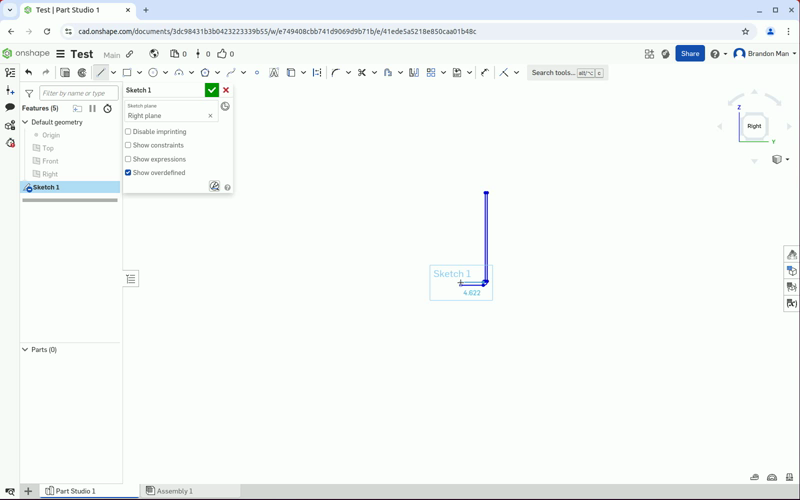
scroll(6)
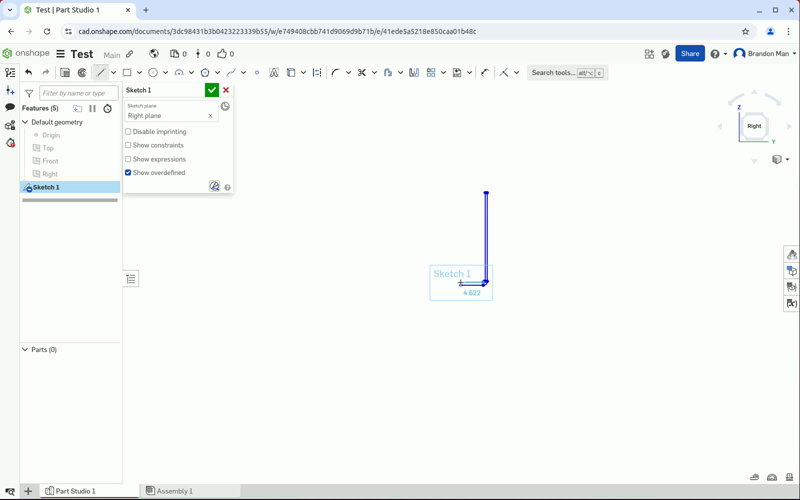
scroll(6)
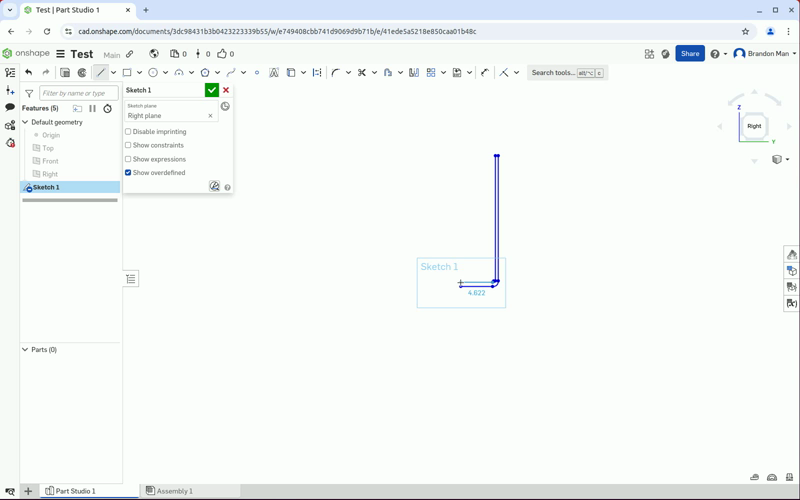
scroll(6)
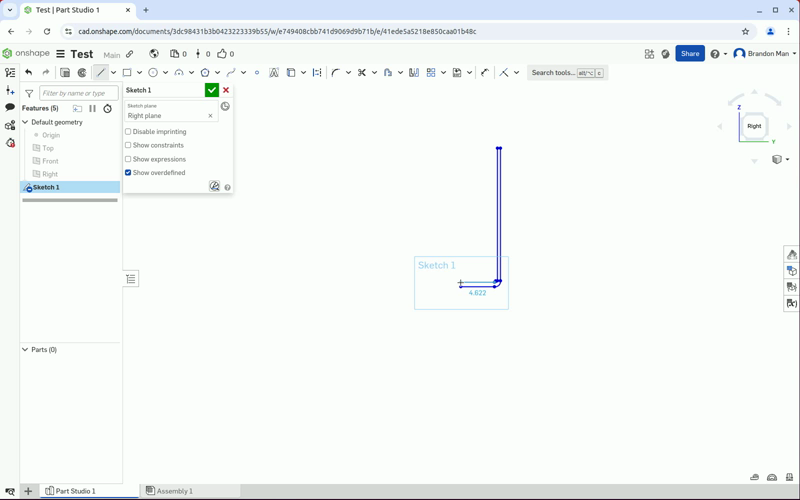
scroll(6)
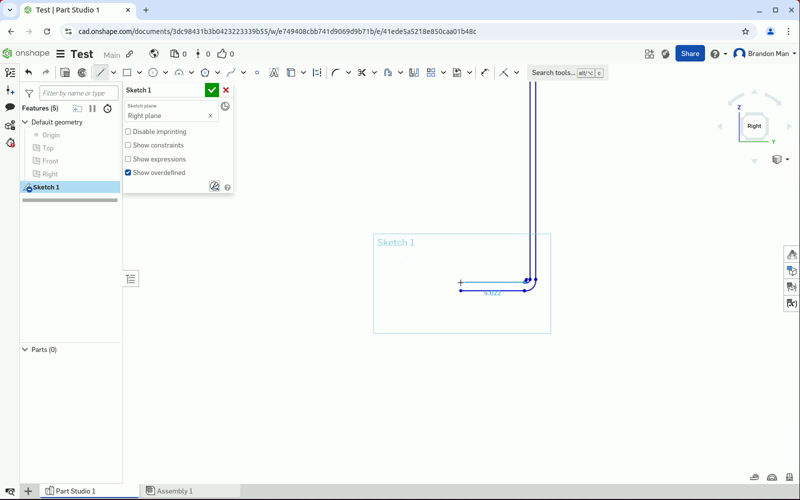
scroll(6)
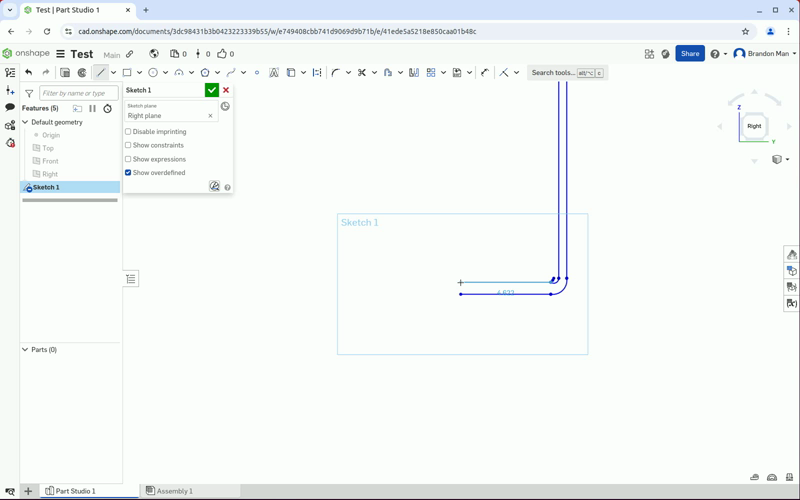
scroll(6)
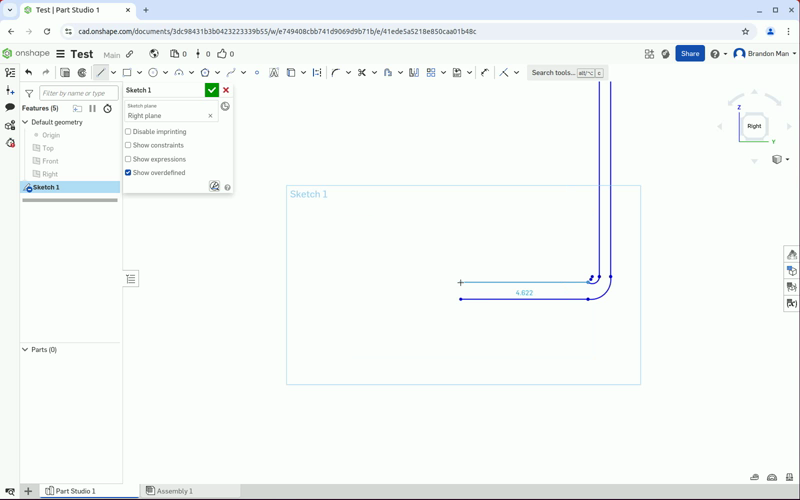
scroll(6)
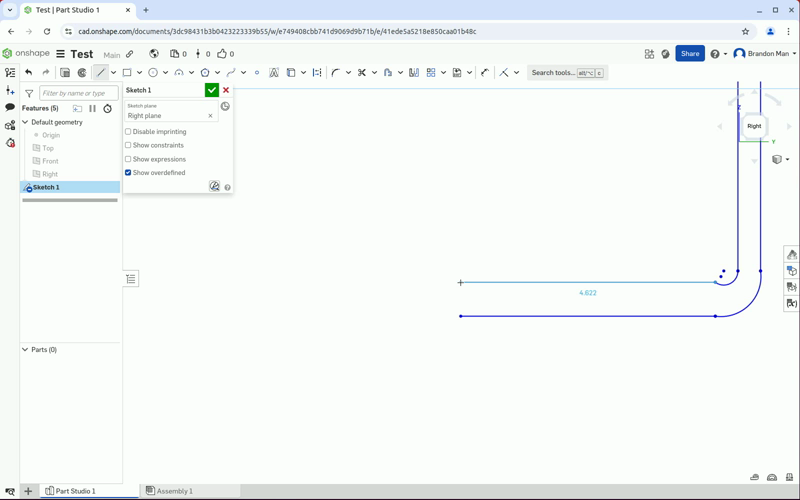
click(460, 282)
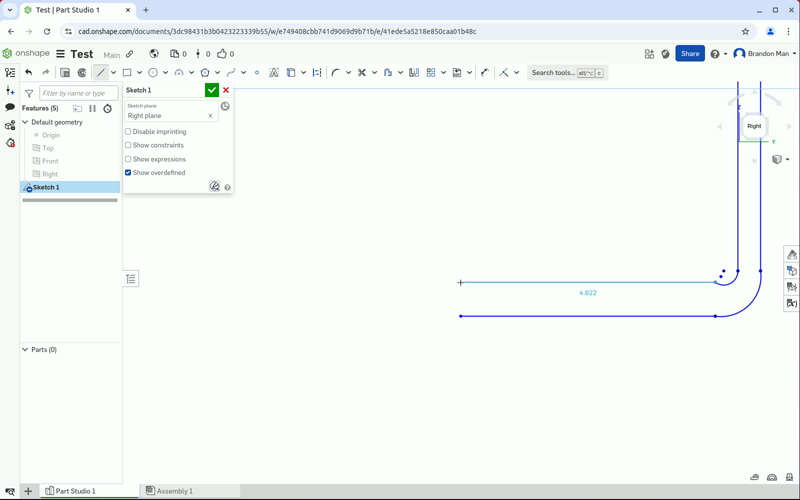
scroll(-6)
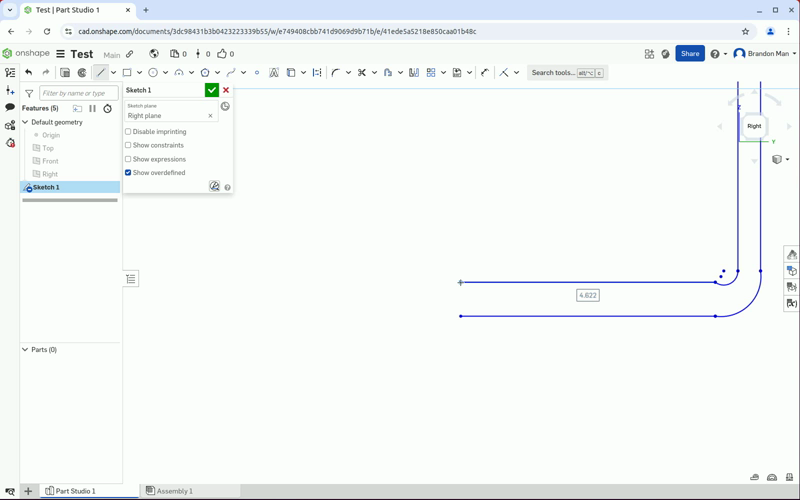
scroll(-6)
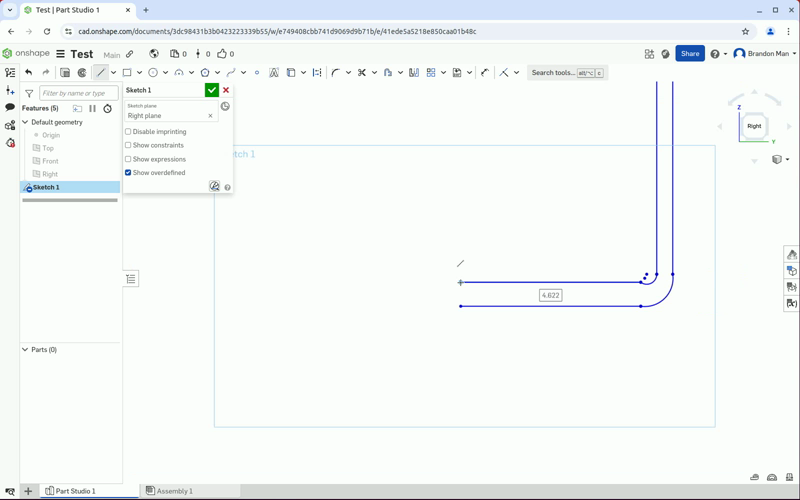
scroll(-6)
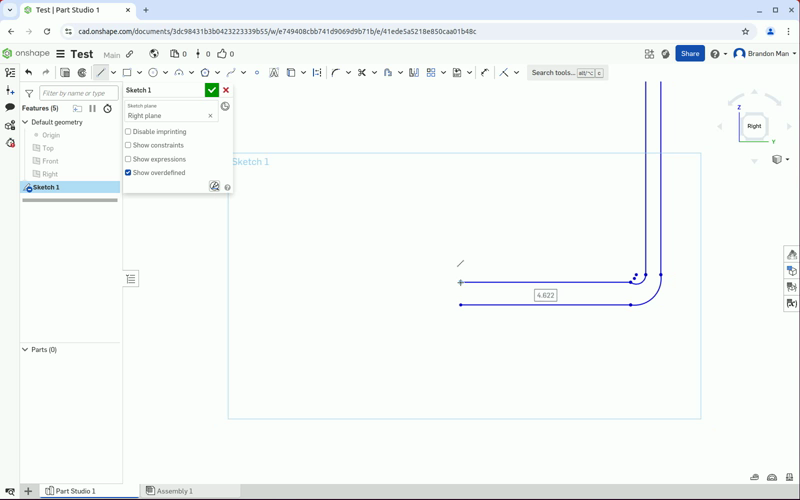
scroll(-6)
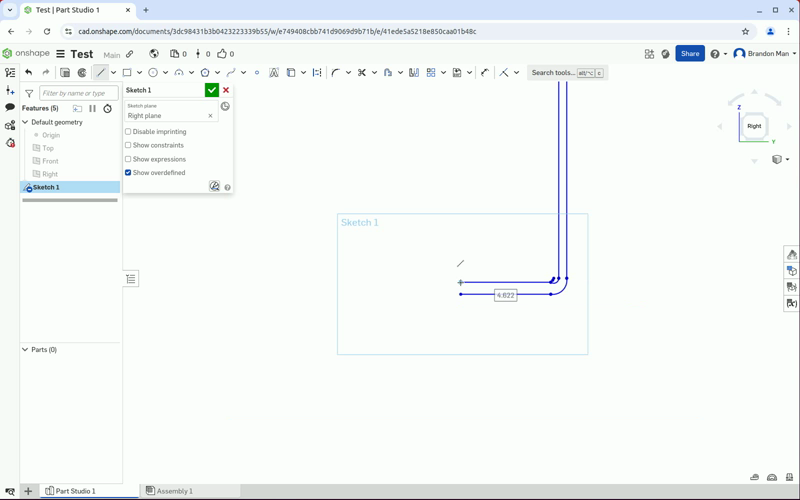
scroll(-6)
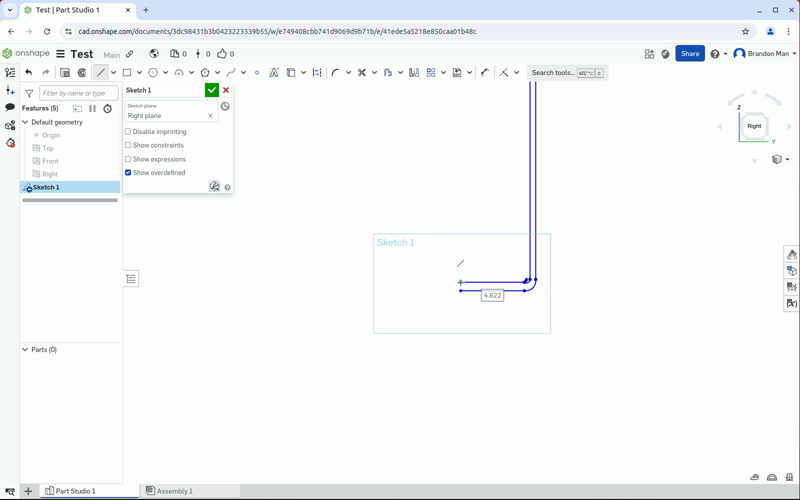
scroll(-6)
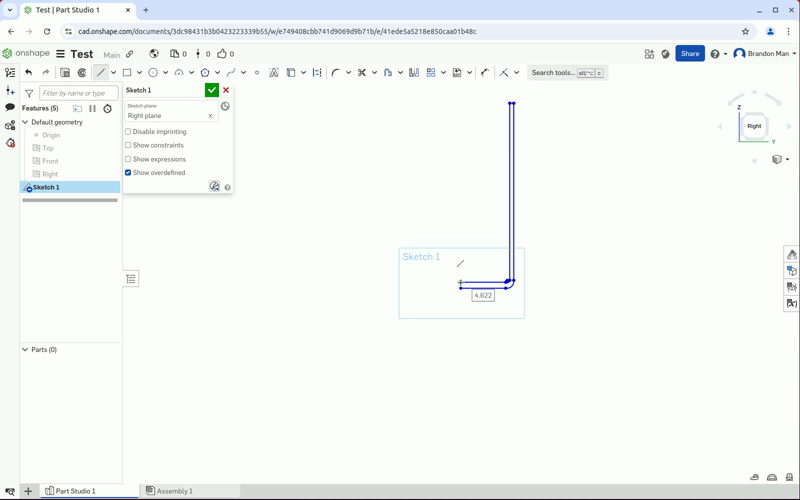
scroll(-6)
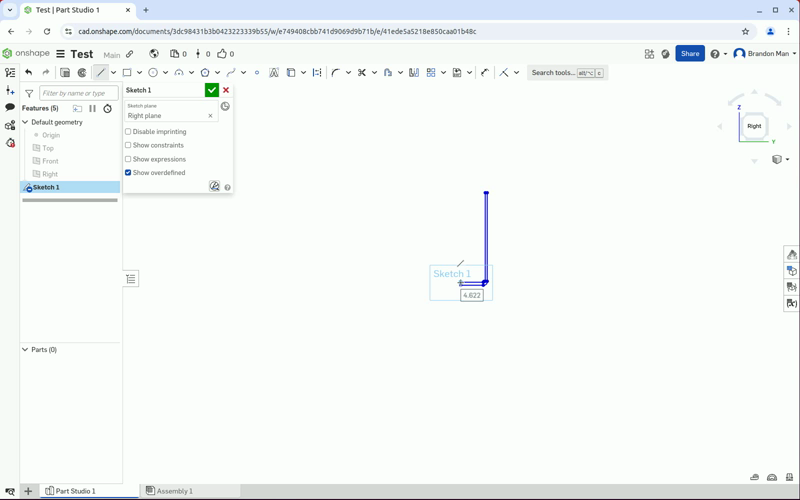
key_up(shift)
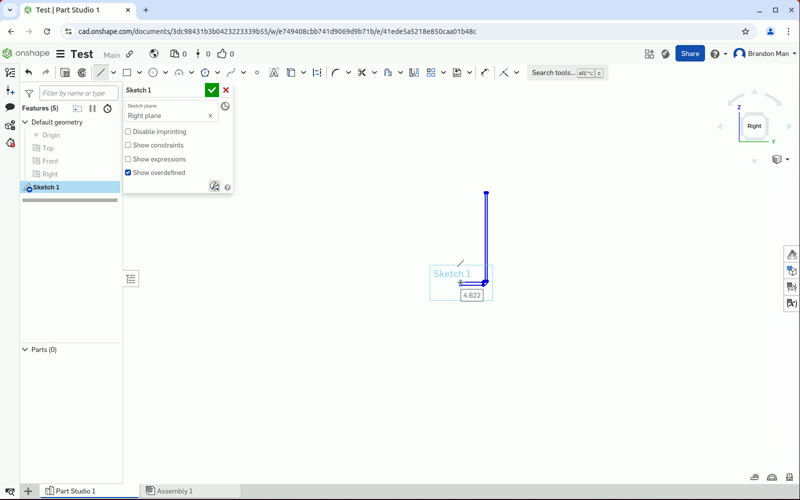
mouse_move(490, 282)
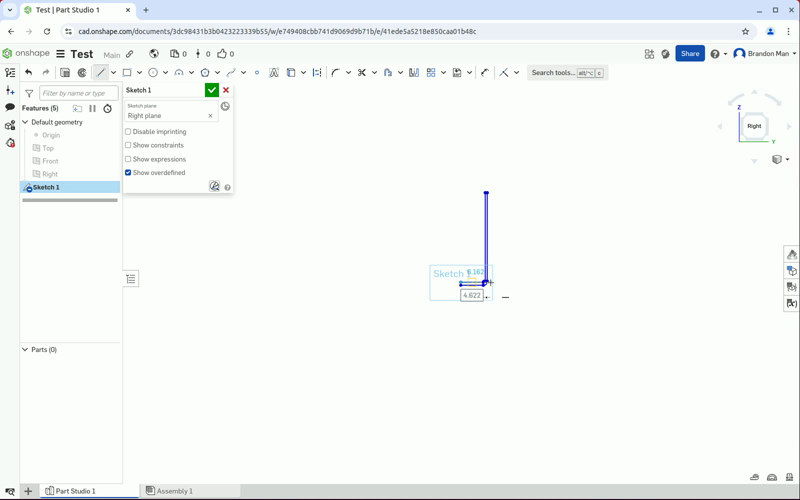
key_down(shift)
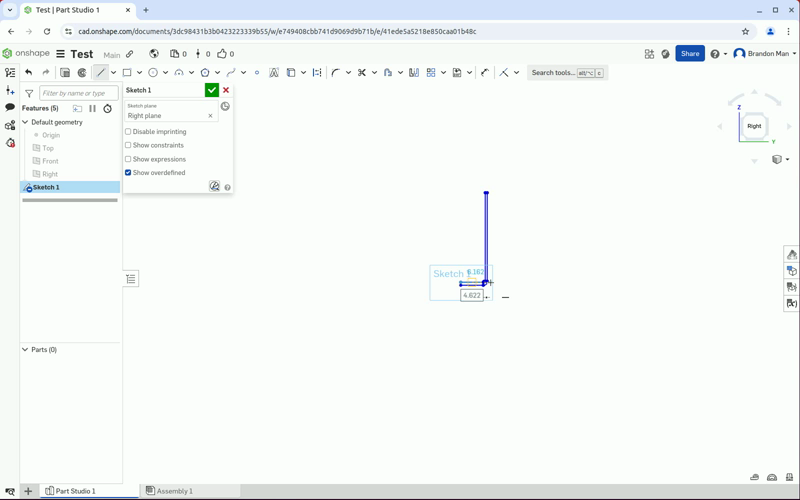
mouse_move(460, 285)
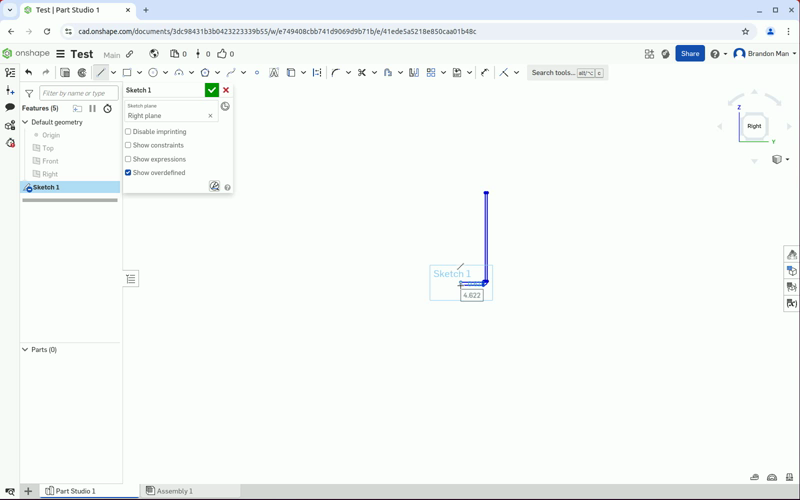
scroll(6)
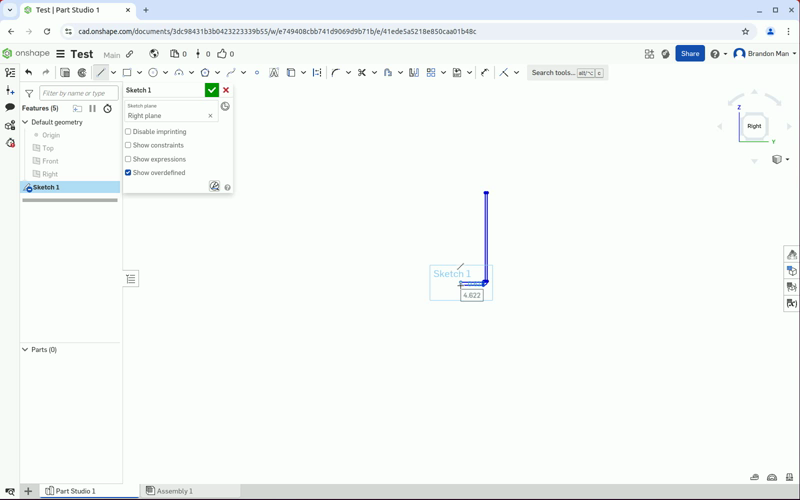
scroll(6)
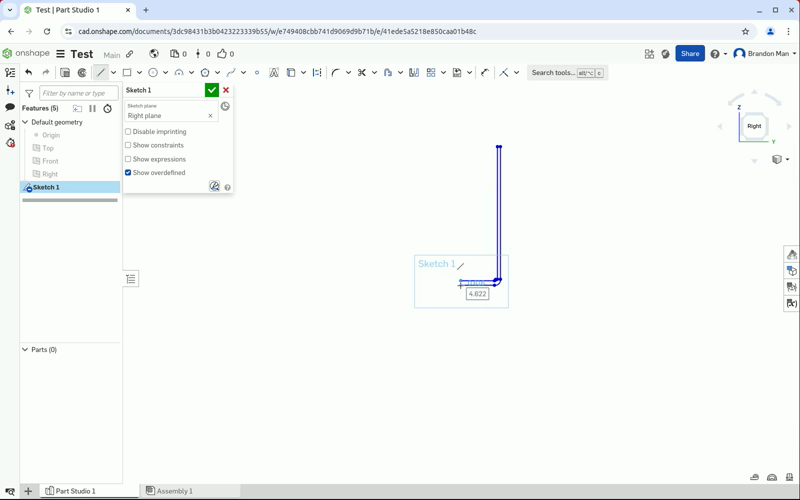
scroll(6)
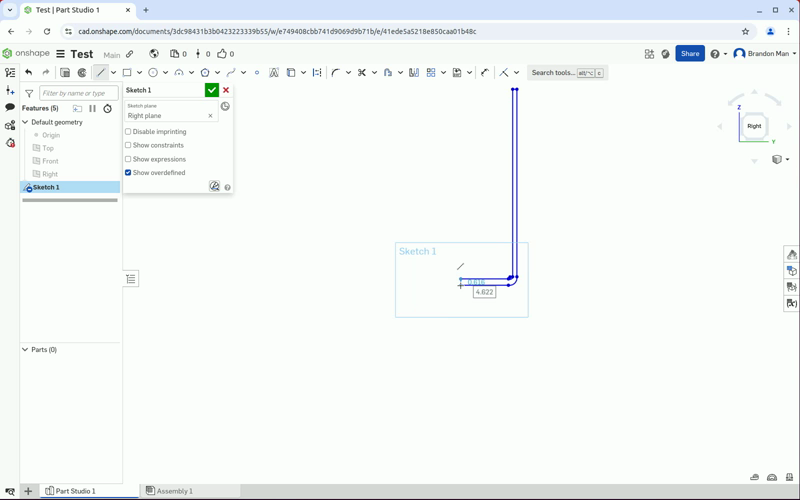
scroll(6)
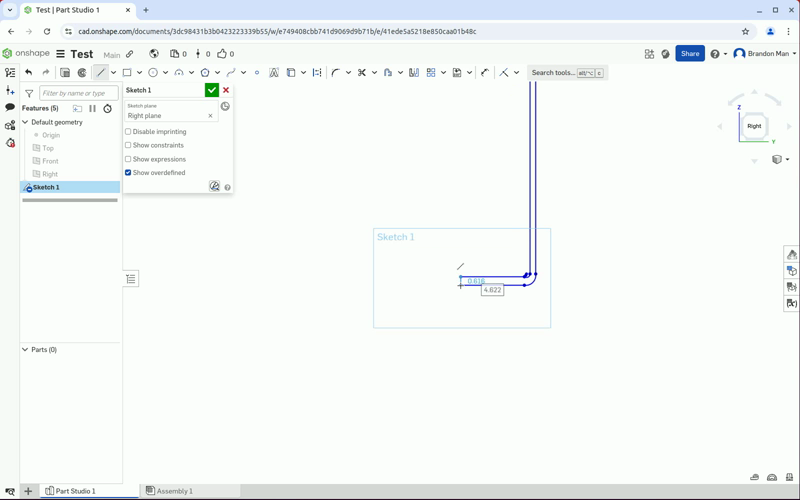
scroll(6)
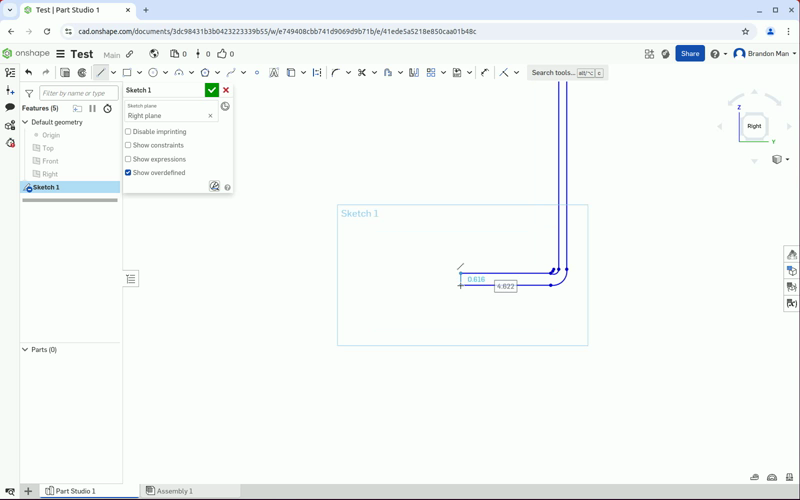
scroll(6)
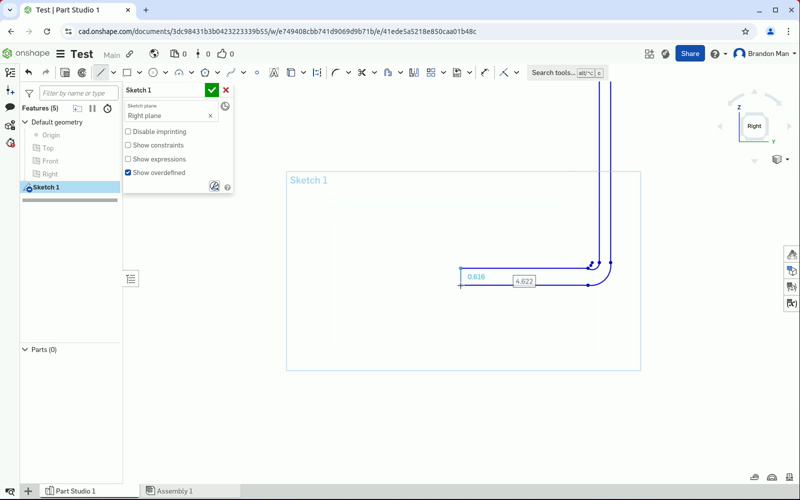
scroll(6)
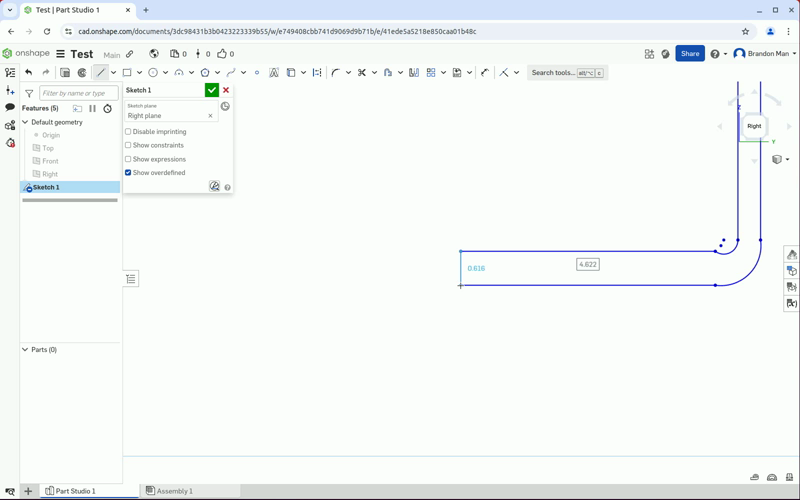
key_up(shift)
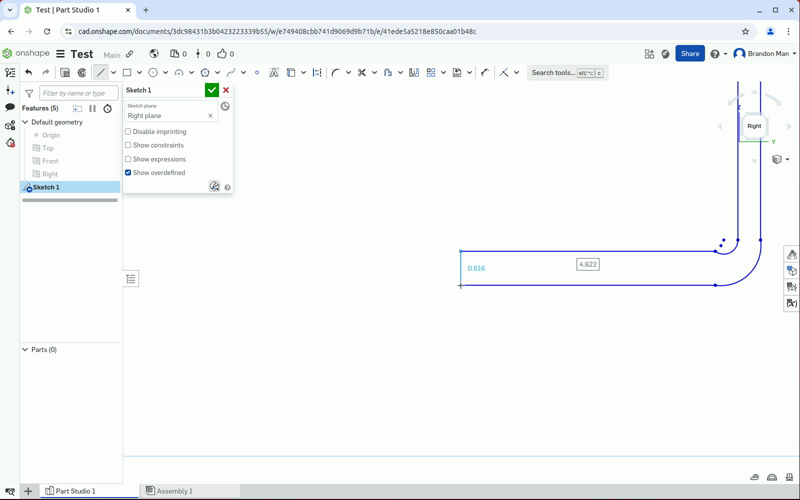
click(460, 285)
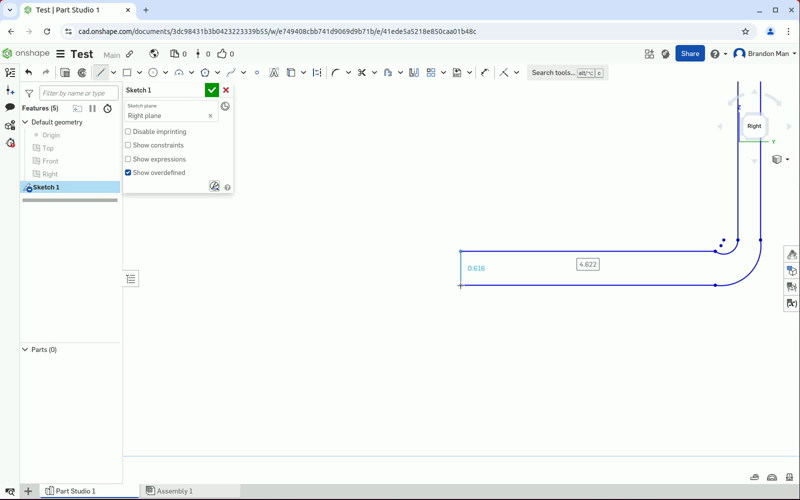
scroll(-6)
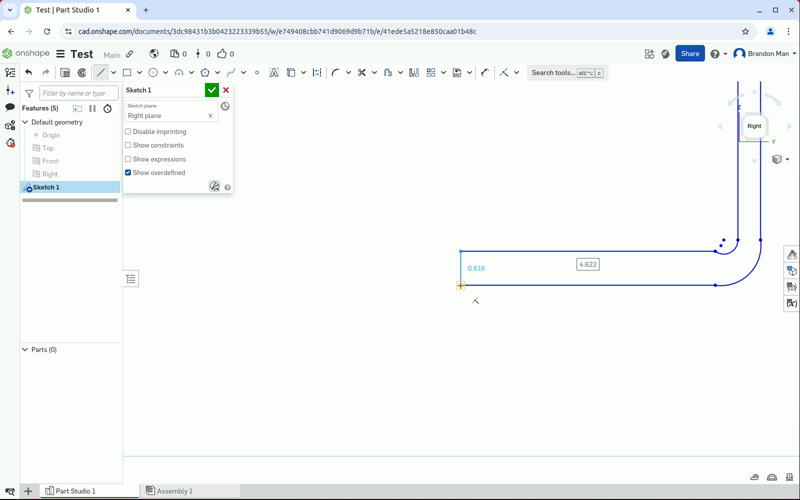
scroll(-6)
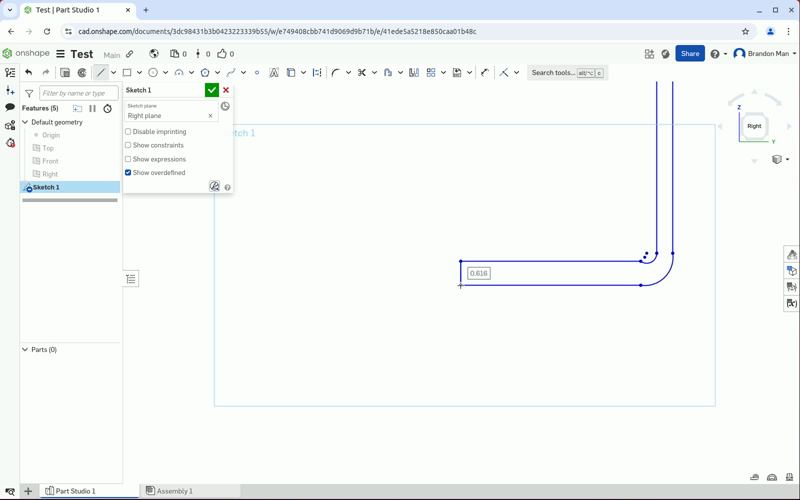
scroll(-6)
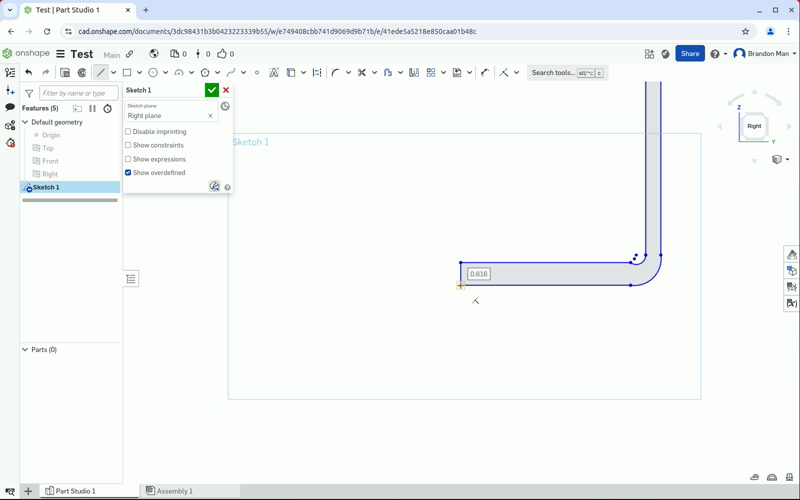
scroll(-6)
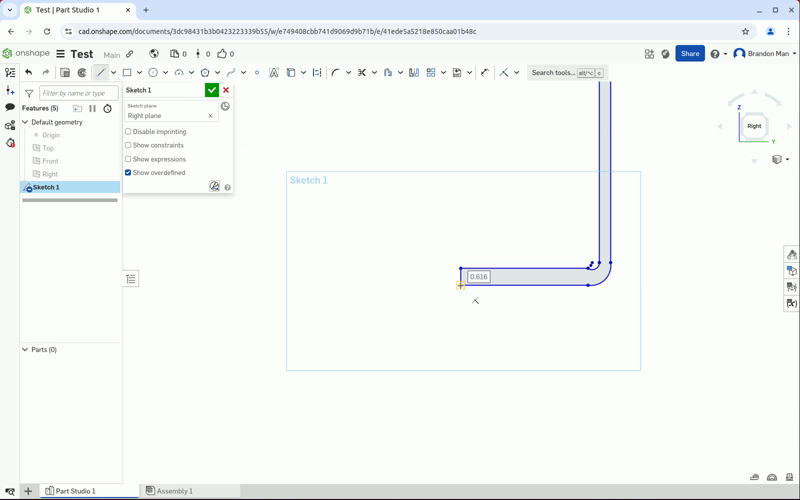
scroll(-6)
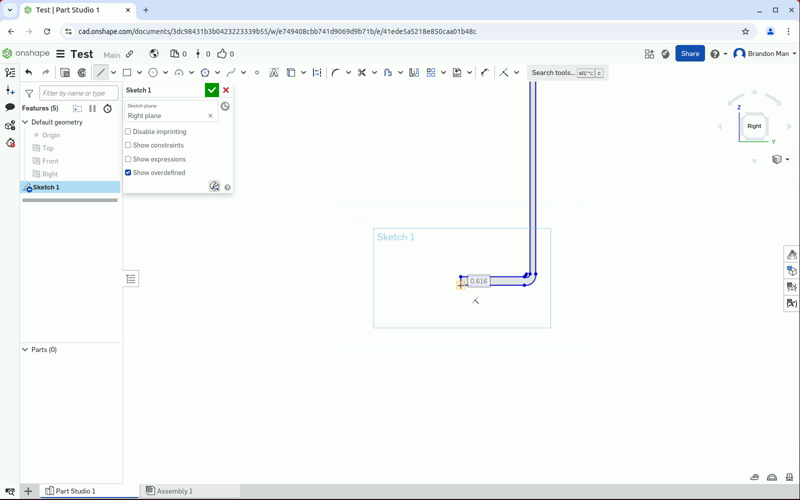
scroll(-6)
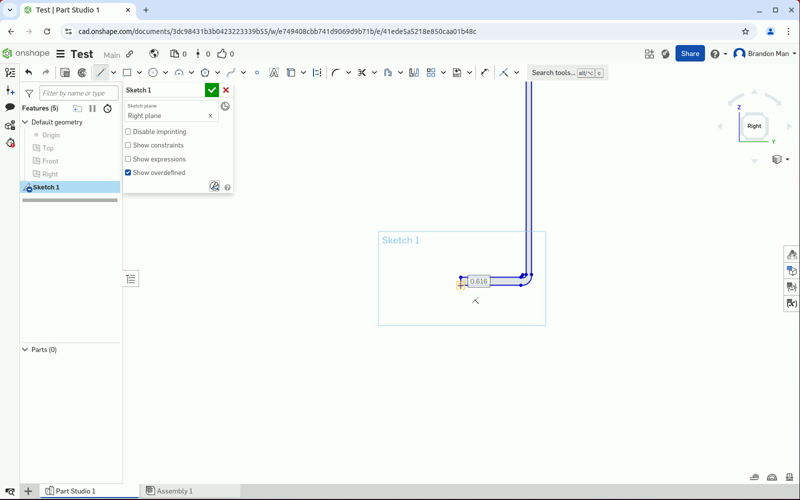
scroll(-6)
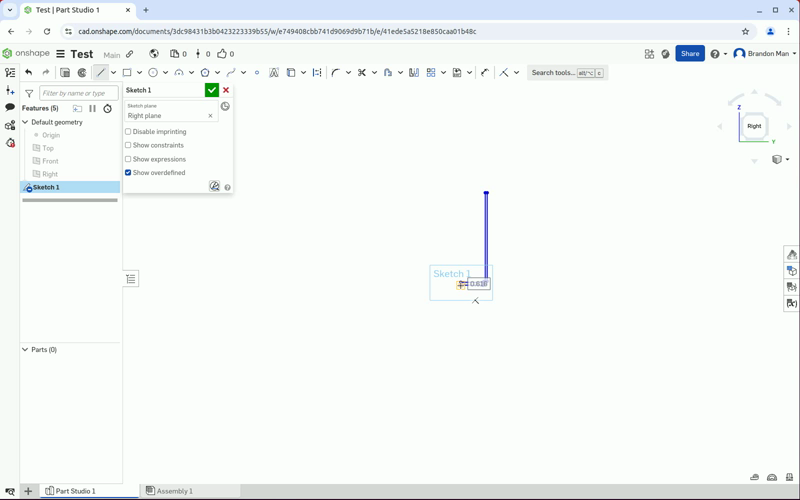
key(esc)
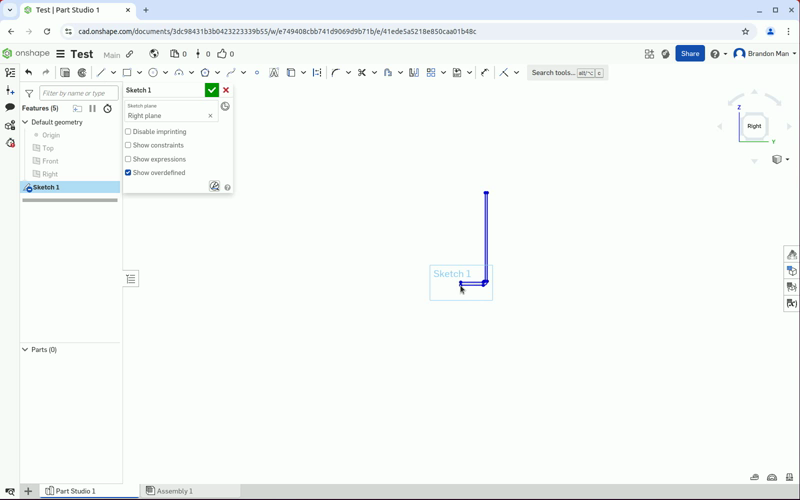
mouse_move(486, 241)
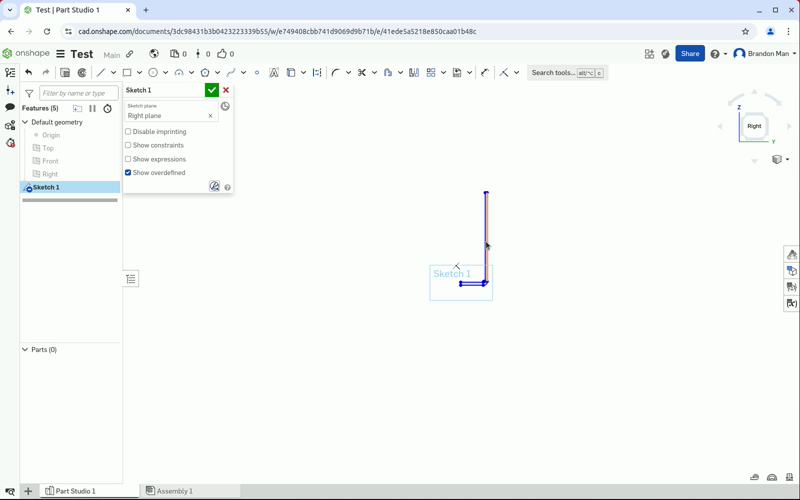
scroll(6)
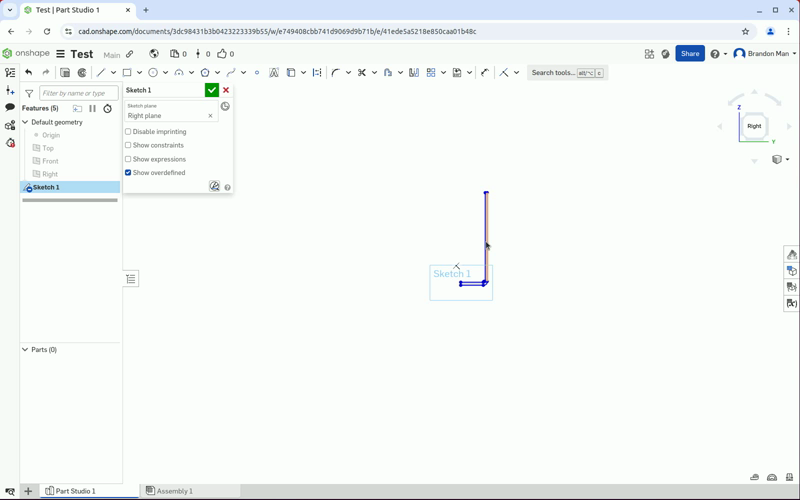
scroll(6)
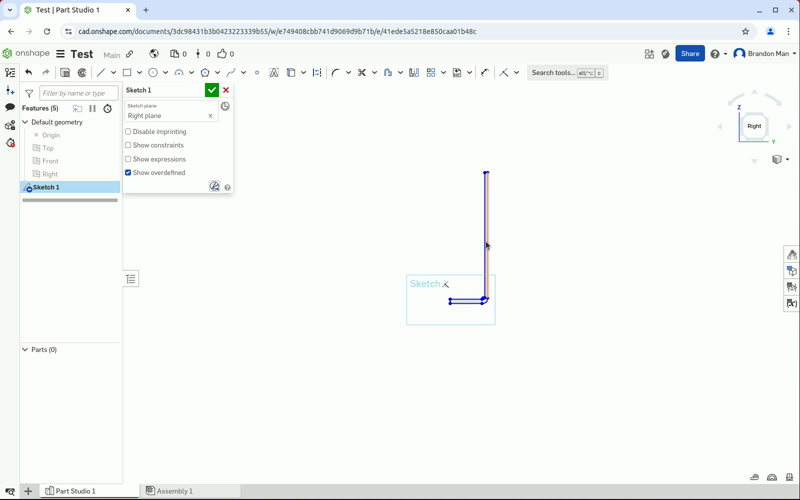
scroll(6)
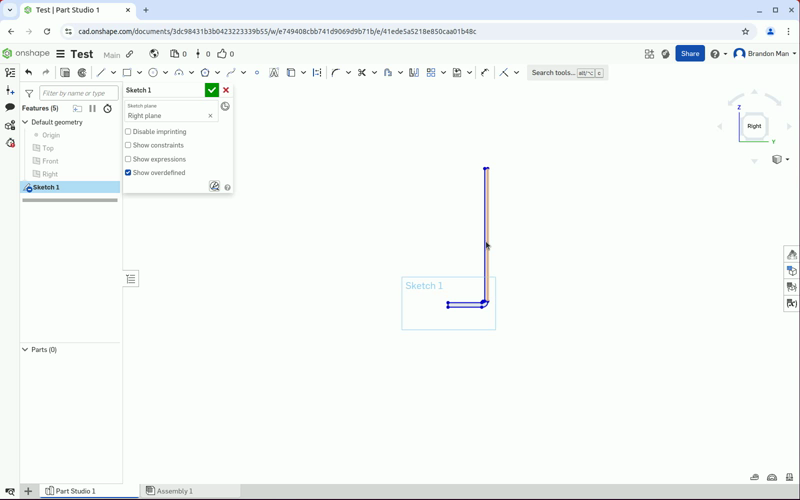
scroll(6)
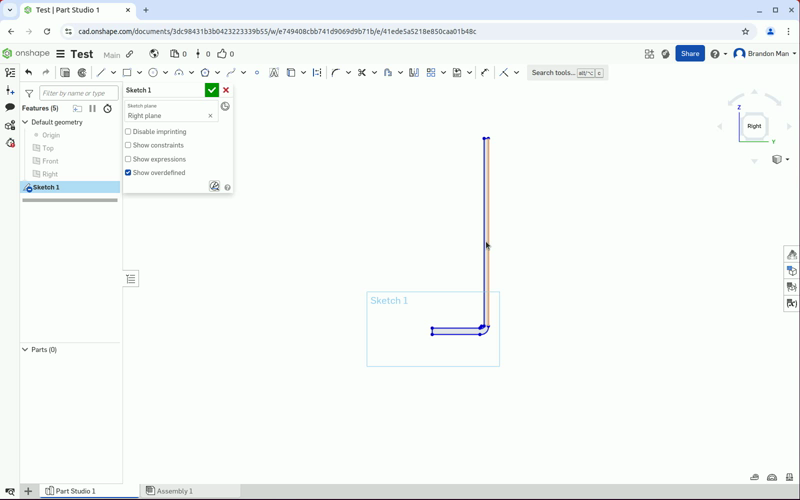
scroll(6)
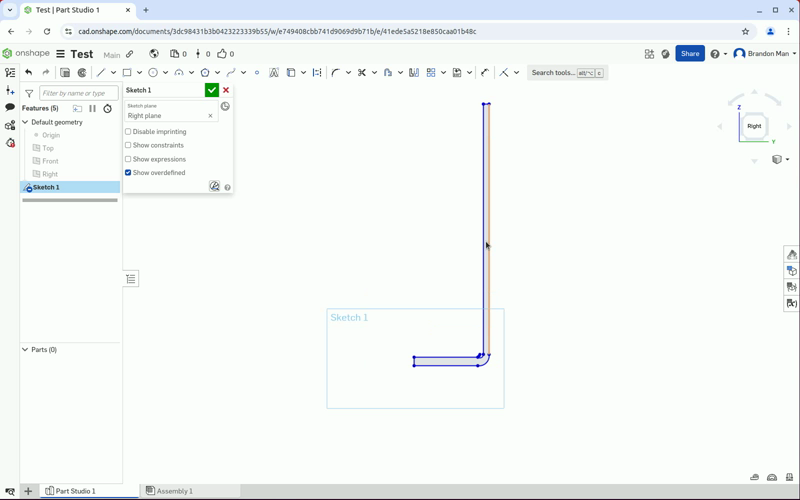
scroll(6)
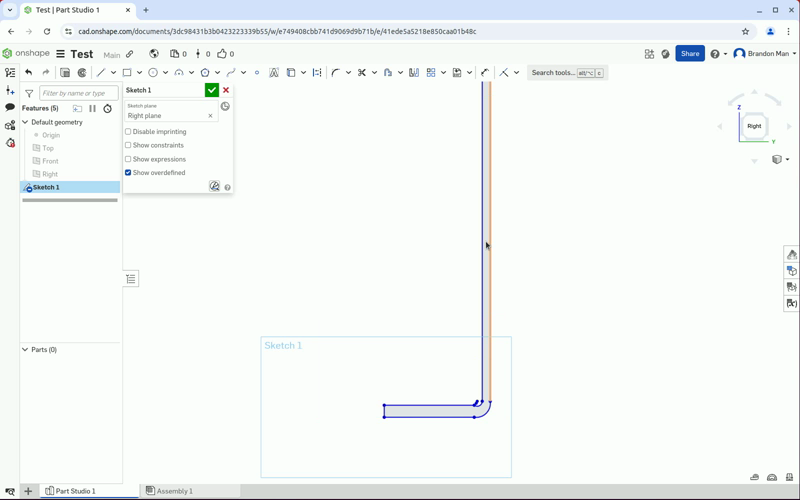
scroll(6)
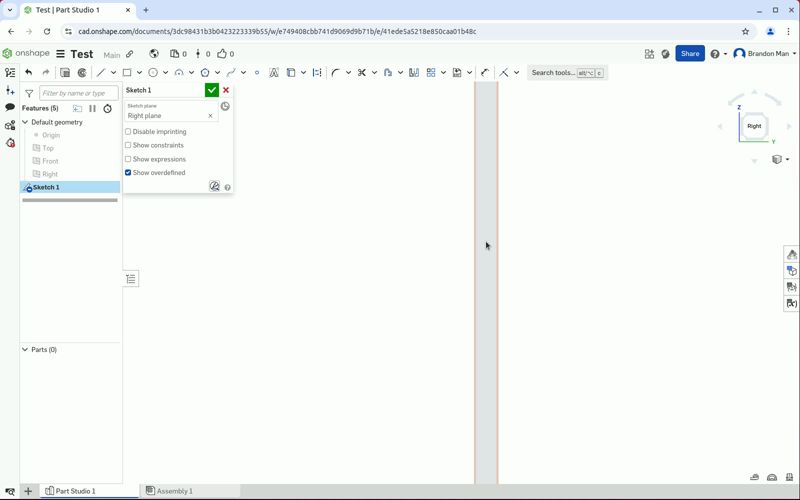
click(486, 241)
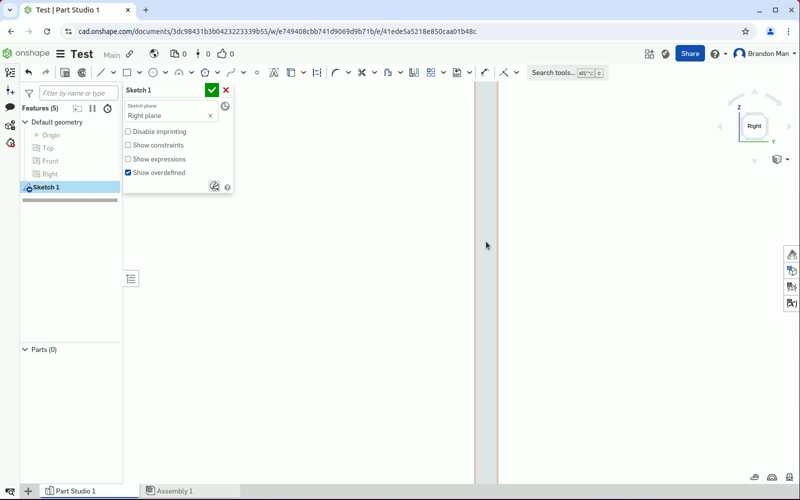
scroll(-6)
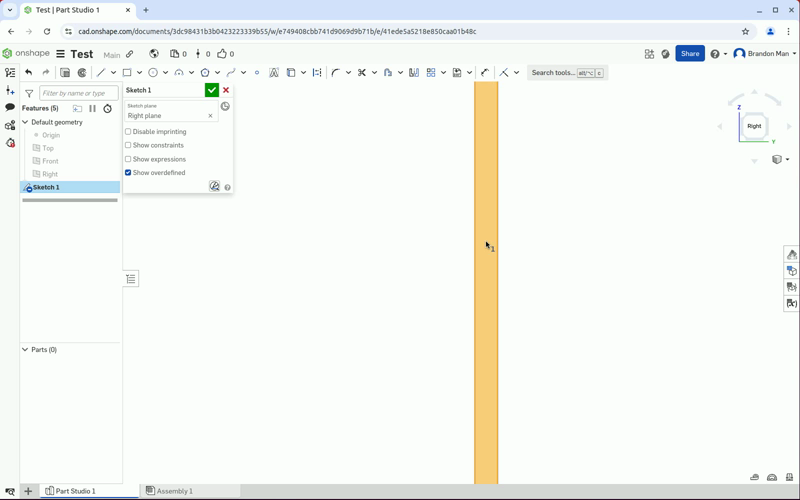
scroll(-6)
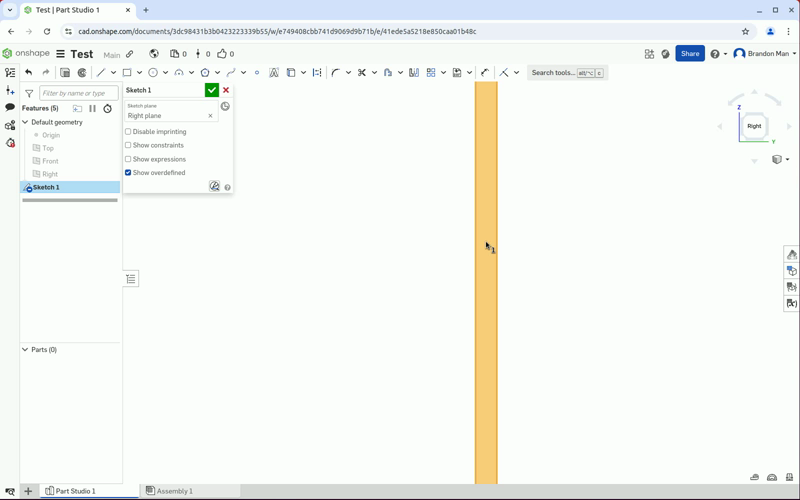
scroll(-6)
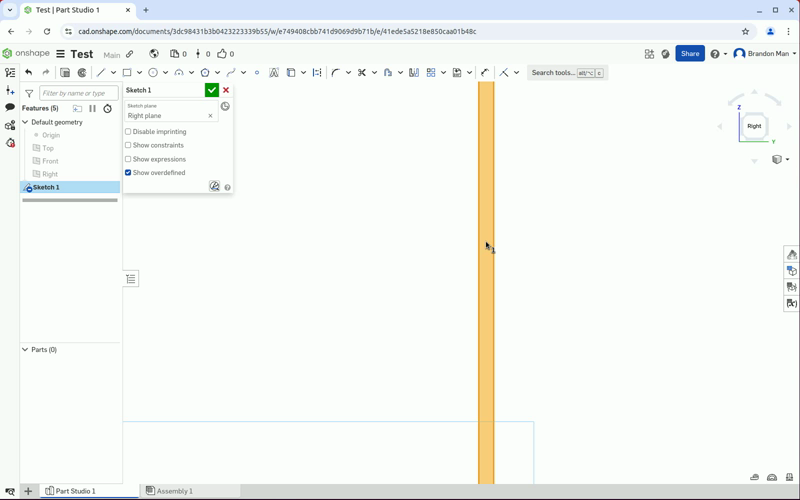
scroll(-6)
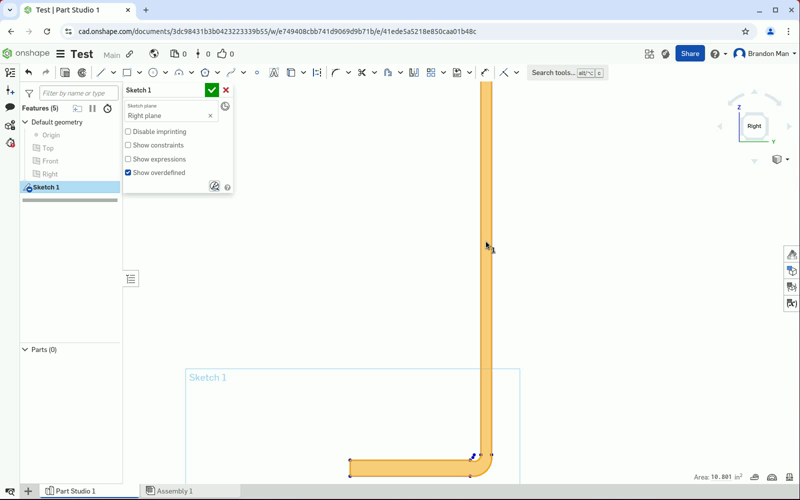
scroll(-6)
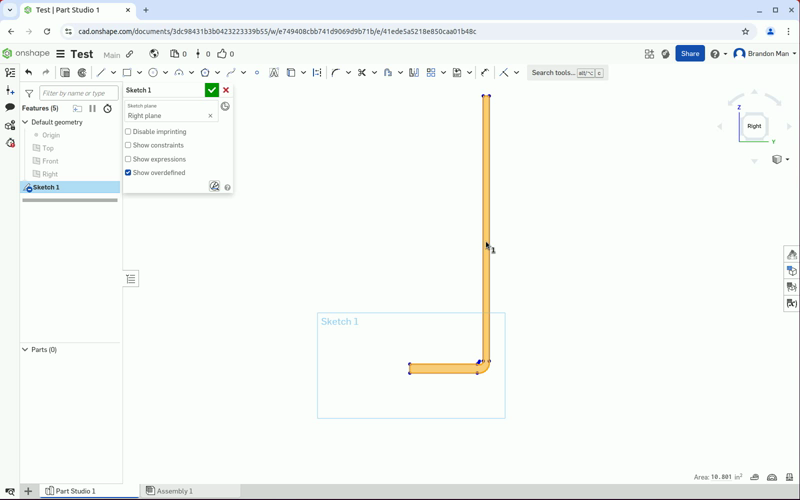
scroll(-6)
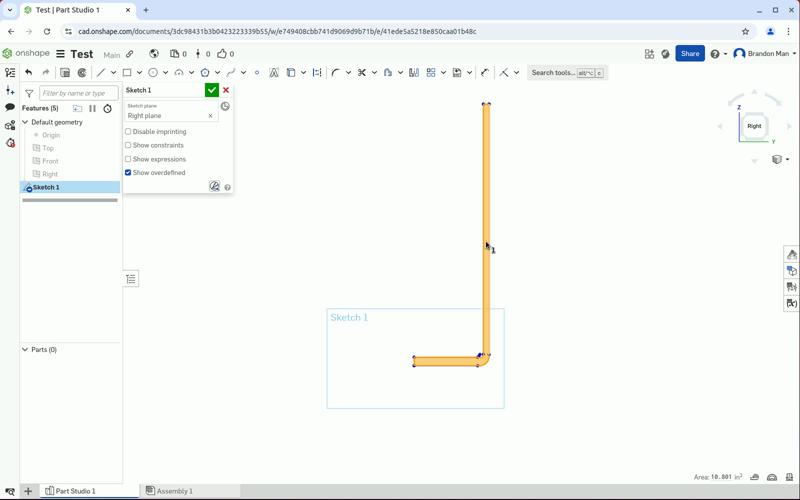
scroll(-6)
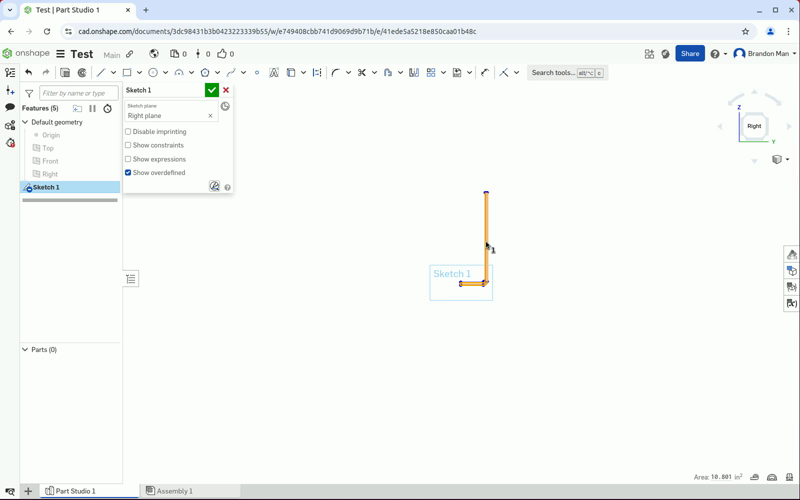
mouse_move(73, 352)
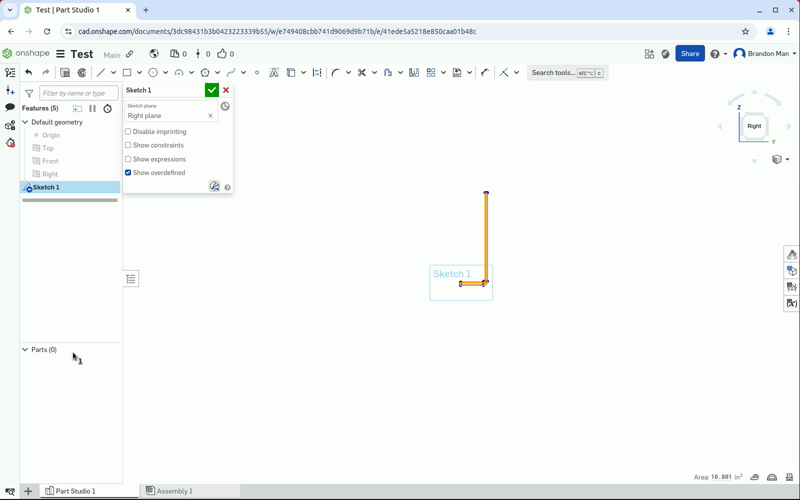
key(shift+y)
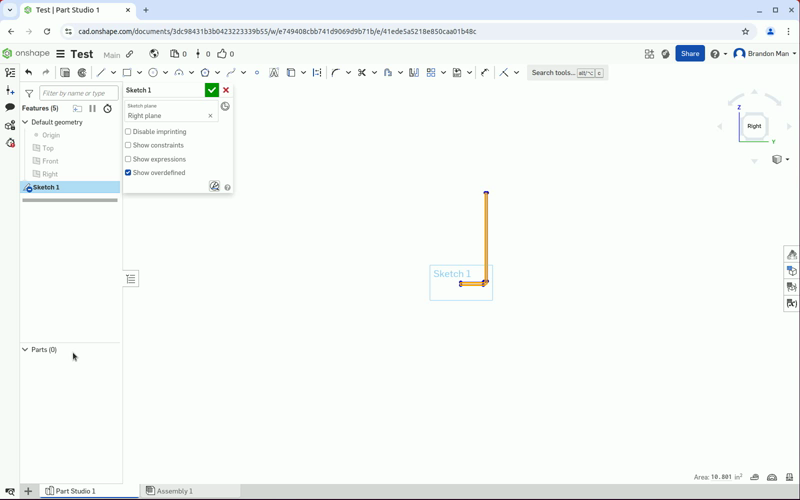
key(shift+e)
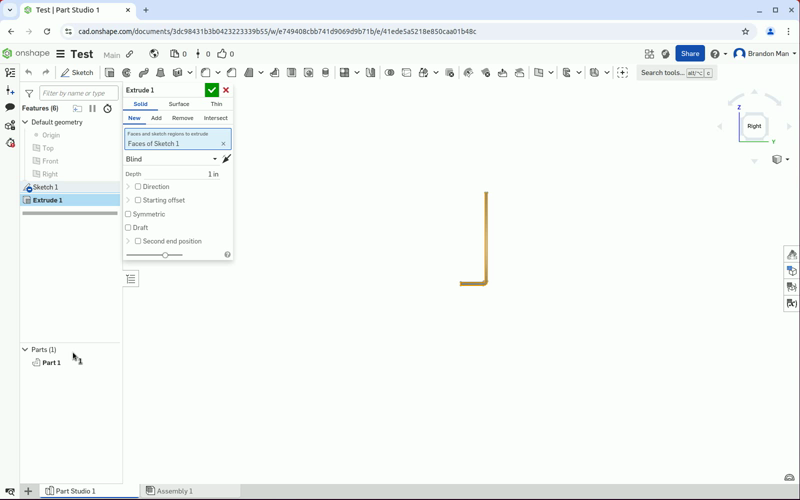
mouse_move(143, 106)
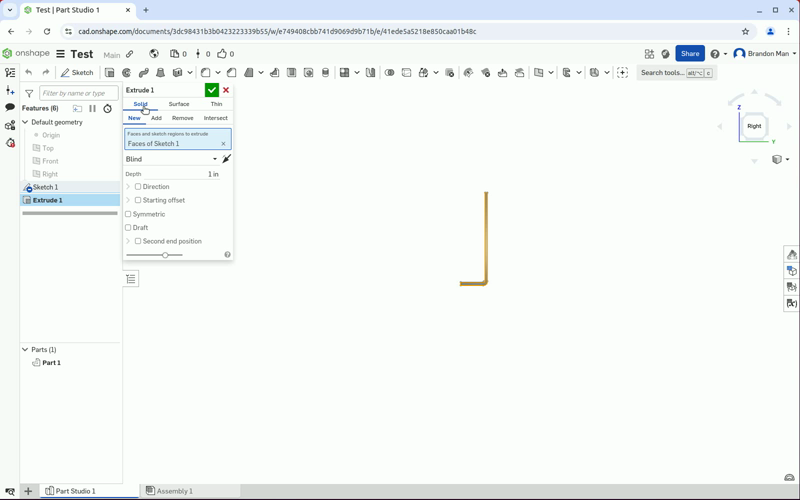
click(143, 106)
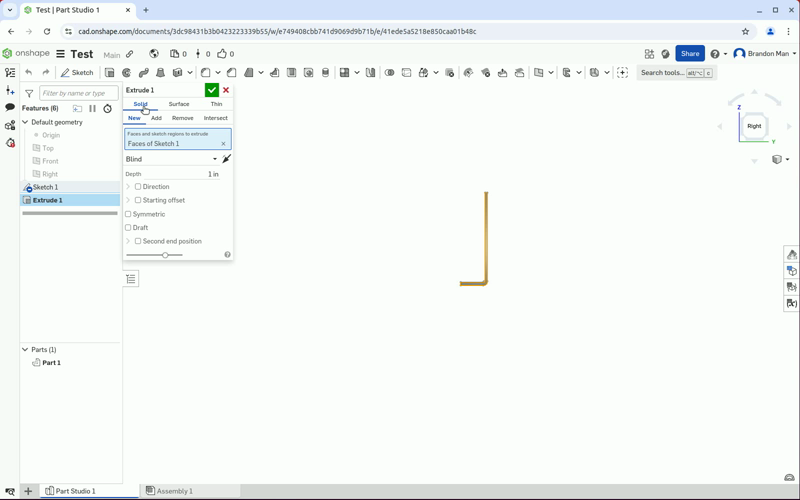
mouse_move(137, 120)
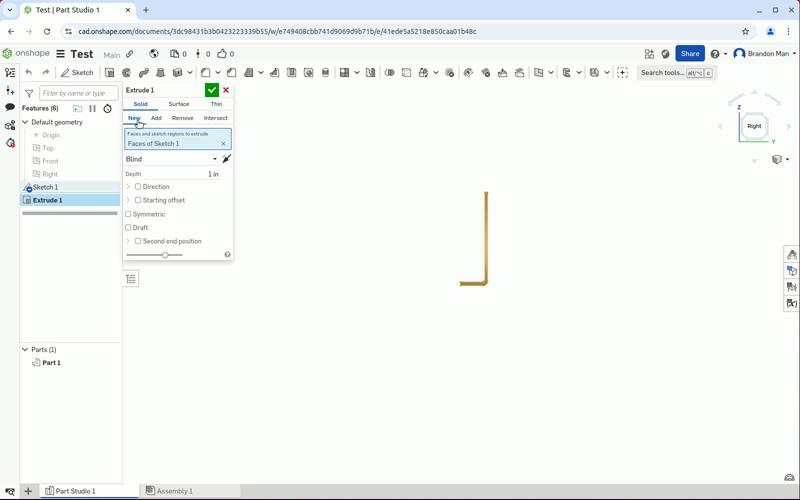
click(137, 120)
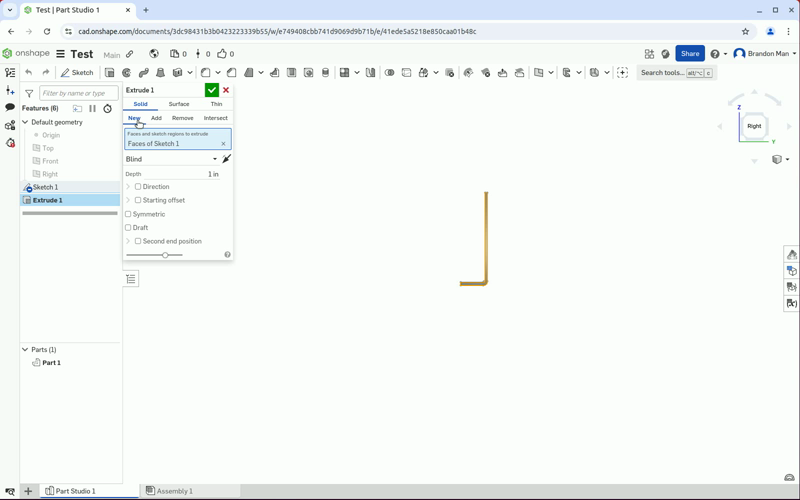
key(tab, 4)
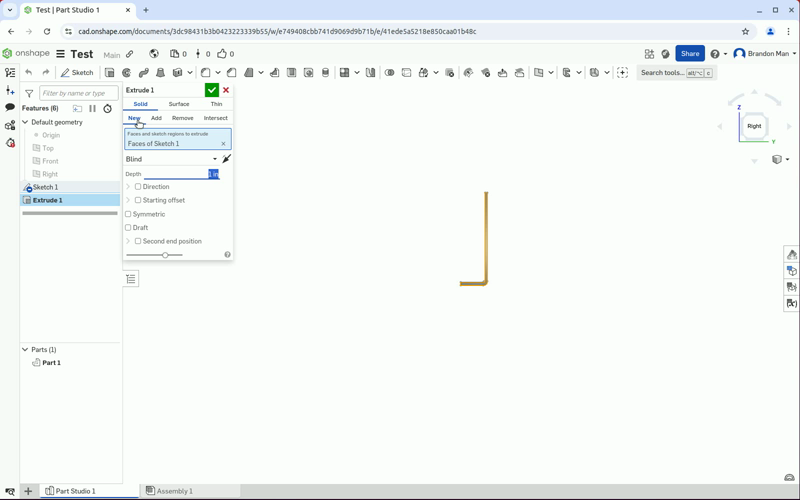
text(10.832)
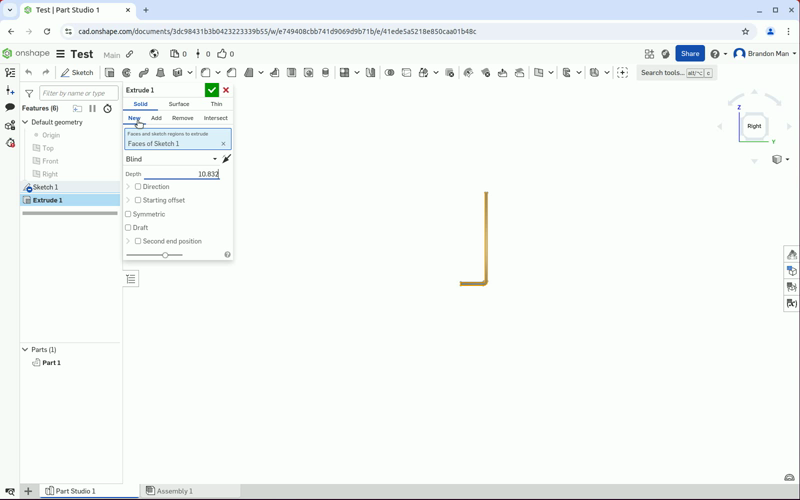
key(enter)
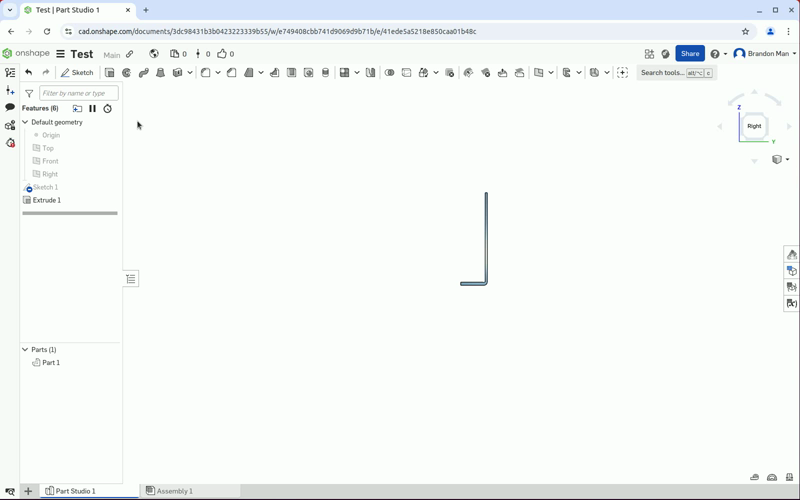
key(shift+h)
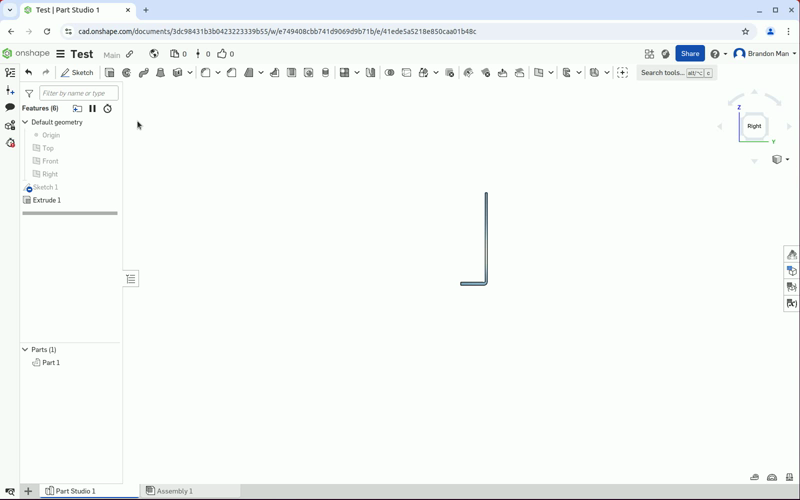
key(shift+h)
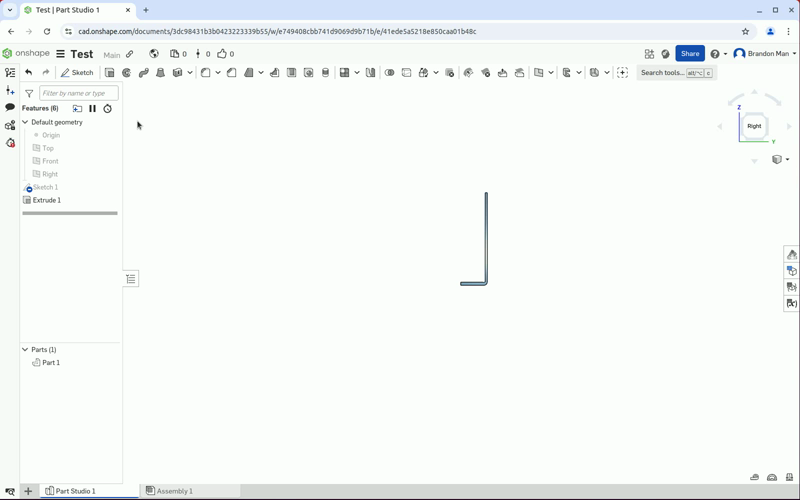
mouse_move(73, 189)
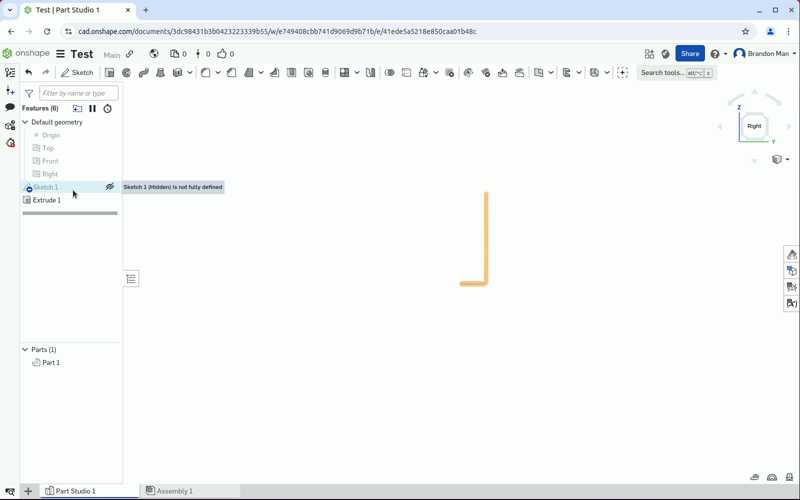
click(73, 189)
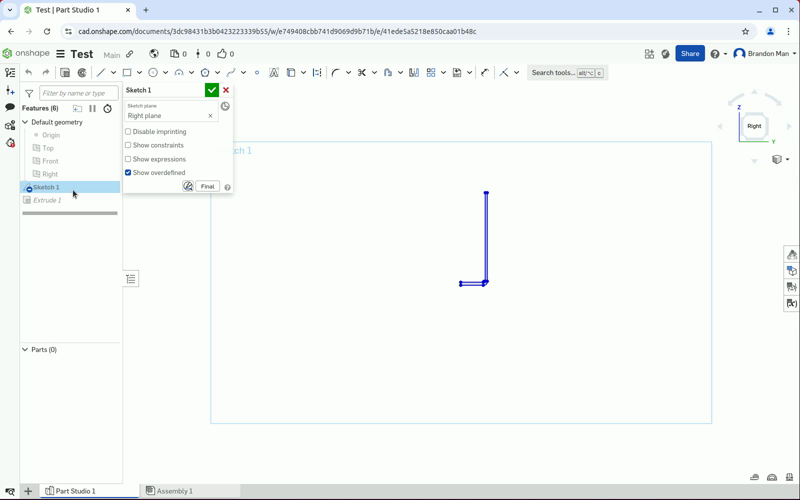
mouse_move(229, 92)
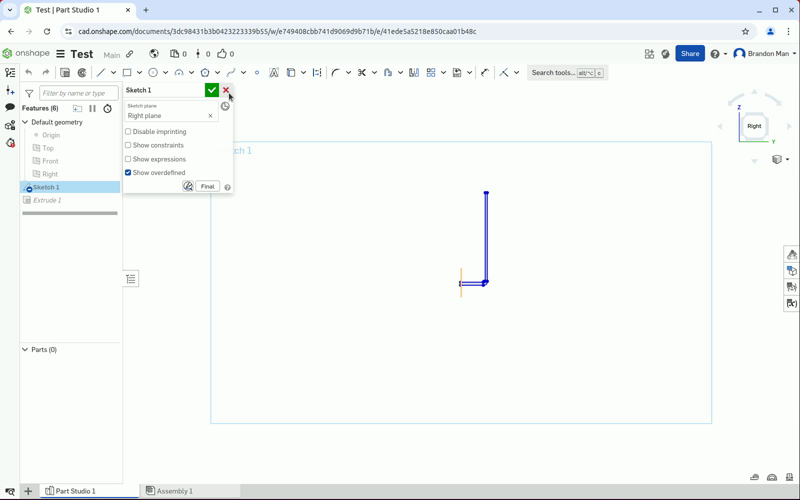
click(229, 92)
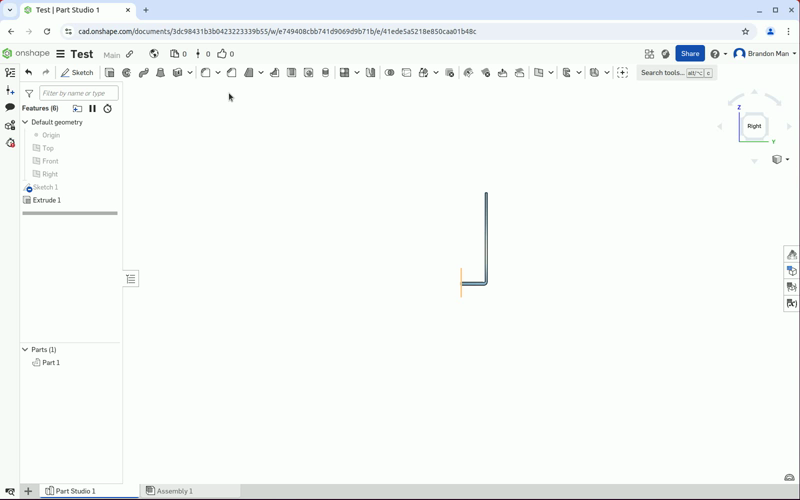
mouse_move(73, 352)
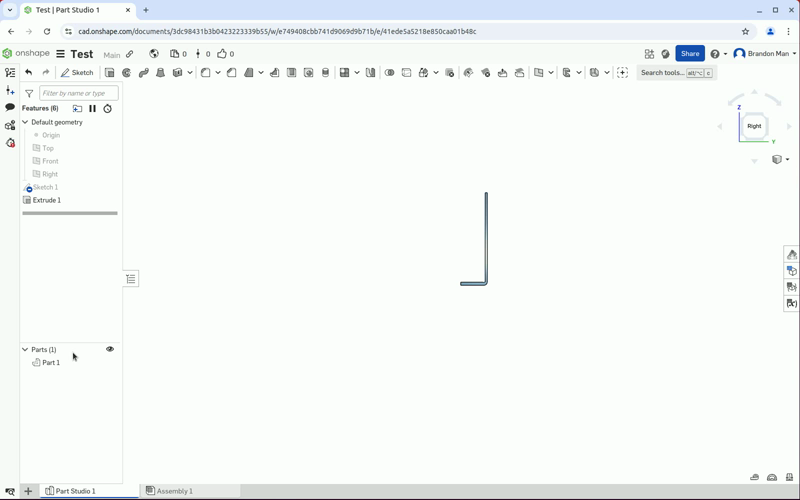
key(y)
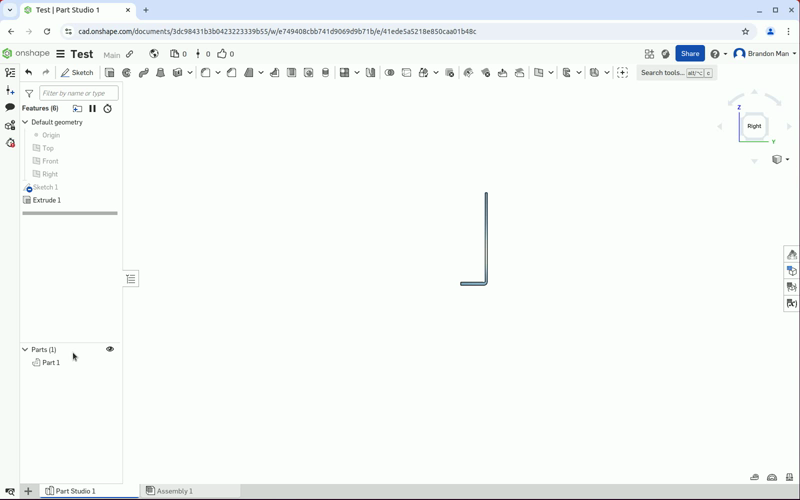
key(shift+p)
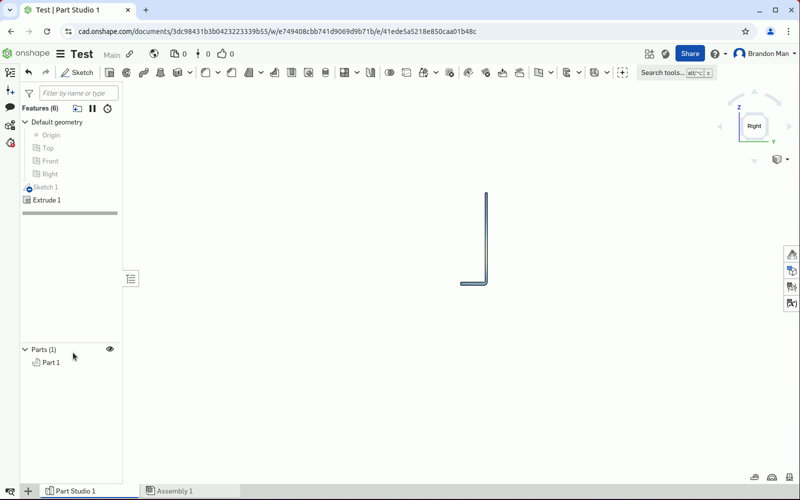
key(space)
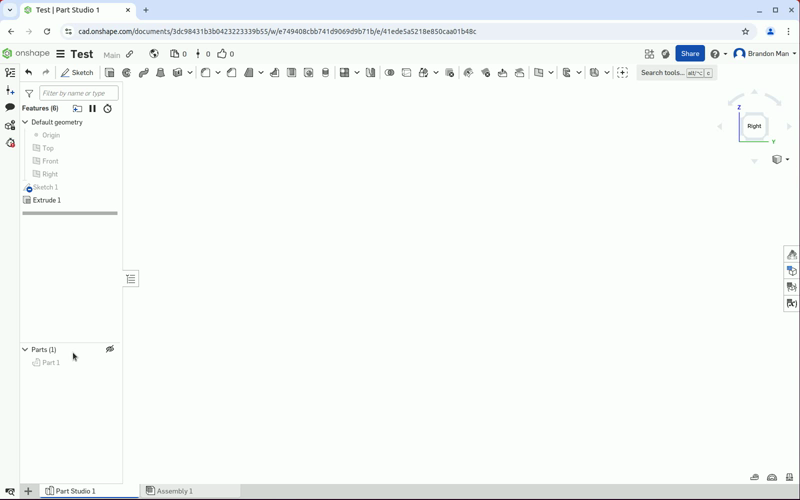
key_down(shift)
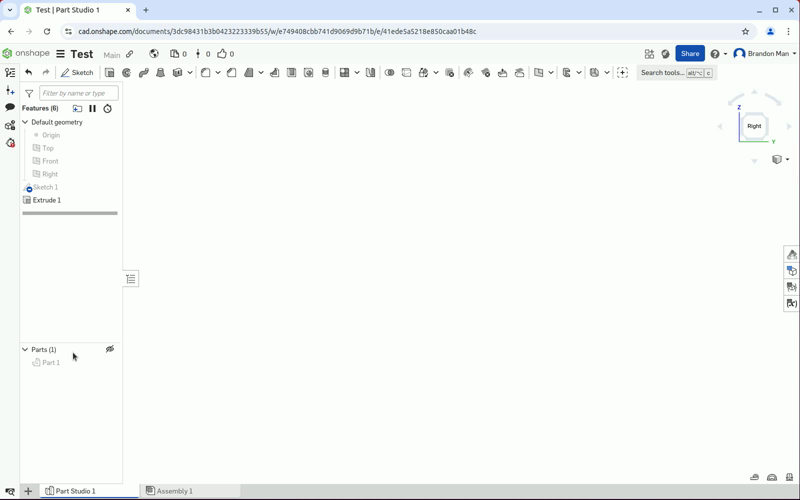
key(right)
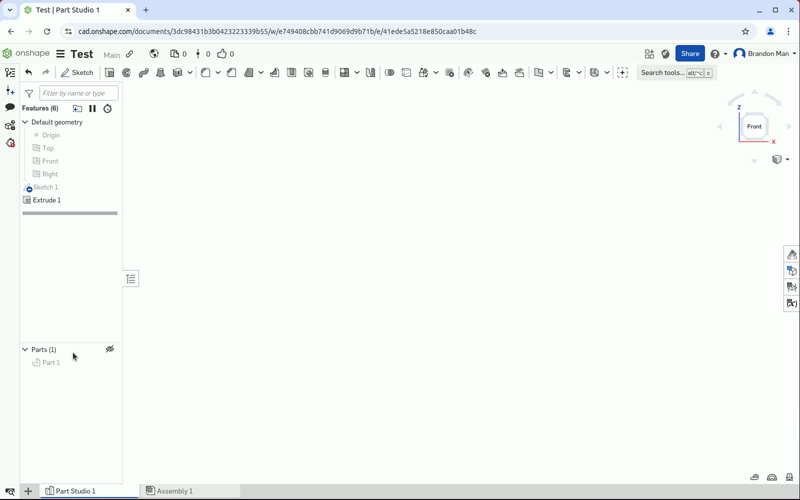
key_up(shift)
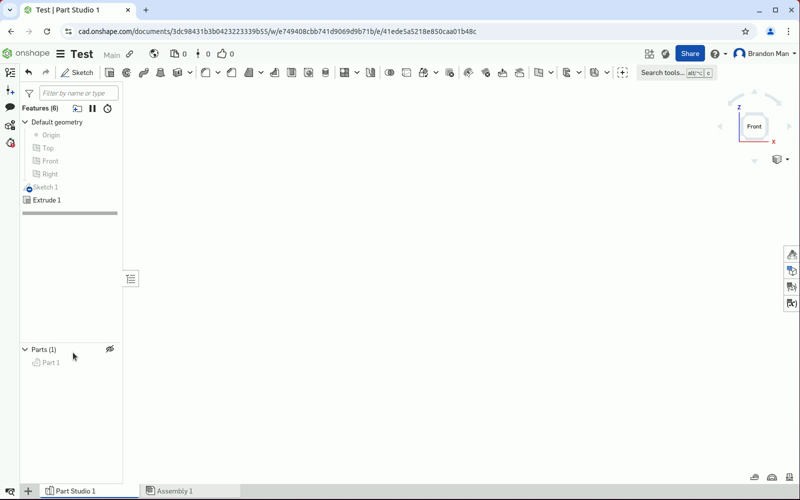
key(space)
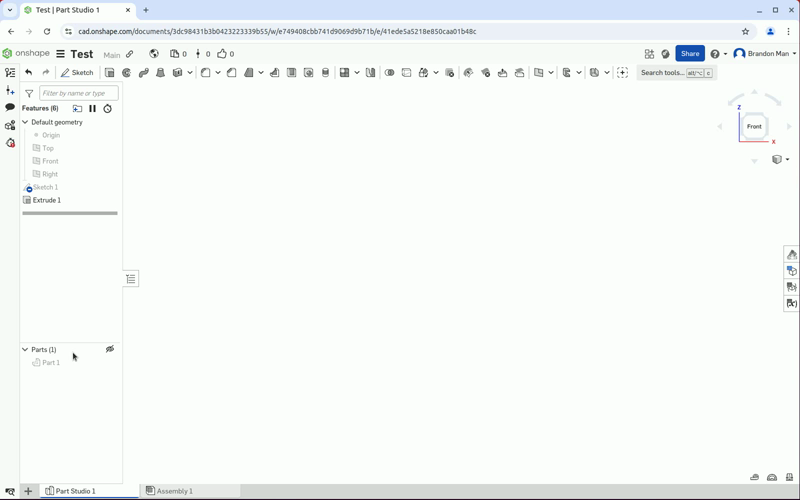
key_down(shift)
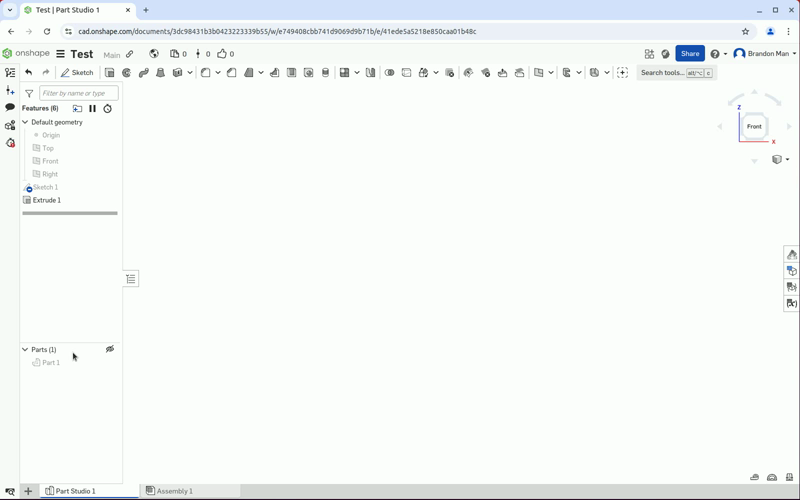
key(down)
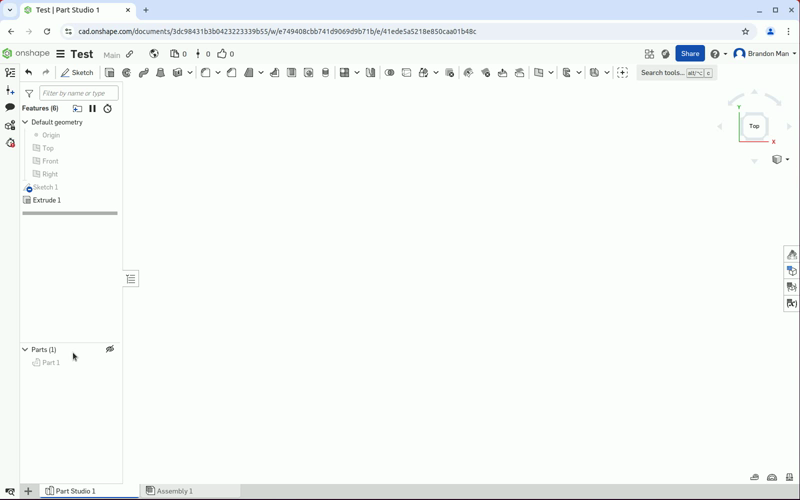
key_up(shift)
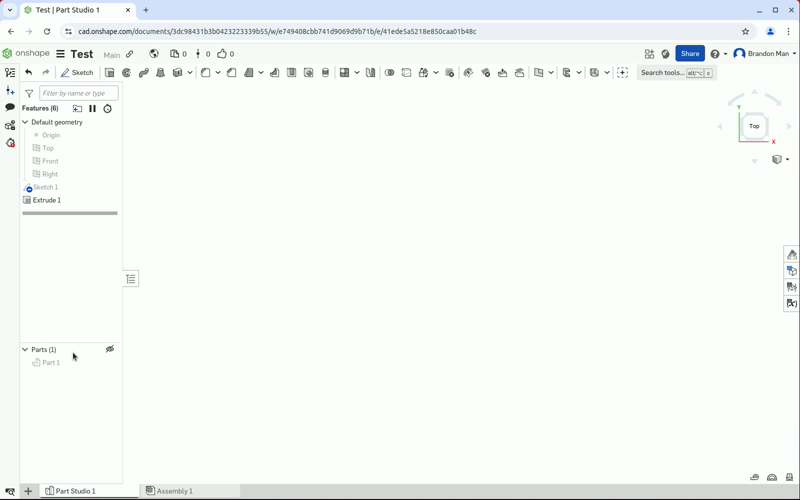
mouse_move(73, 352)
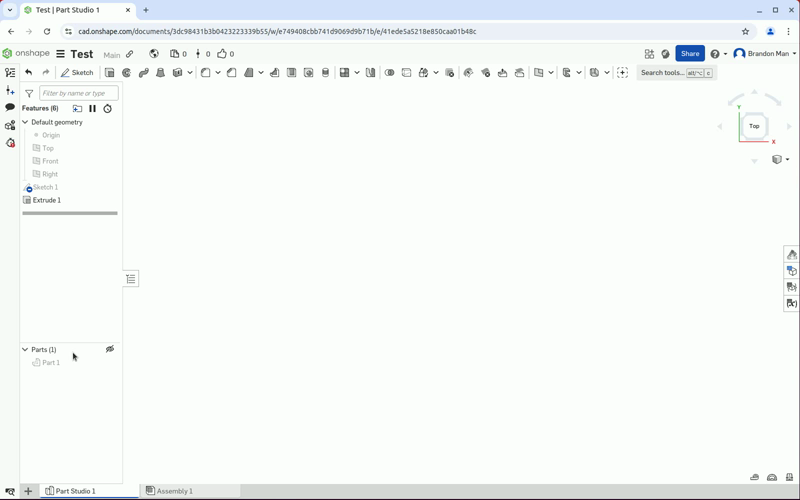
key(shift+y)
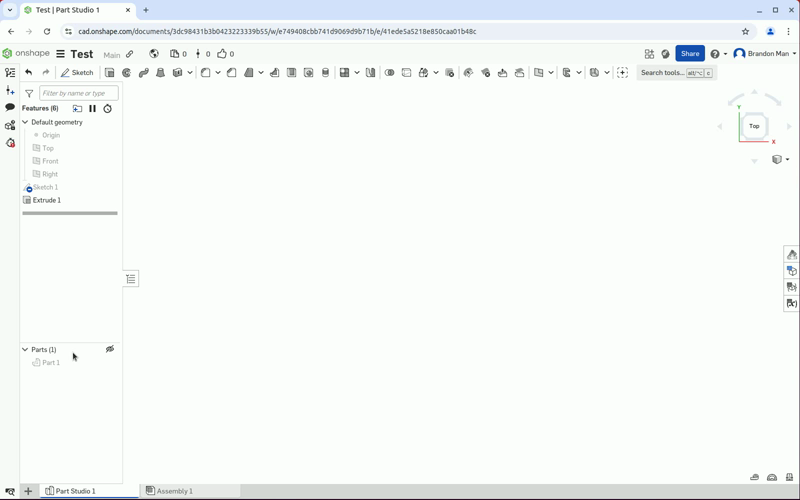
key(shift+s)
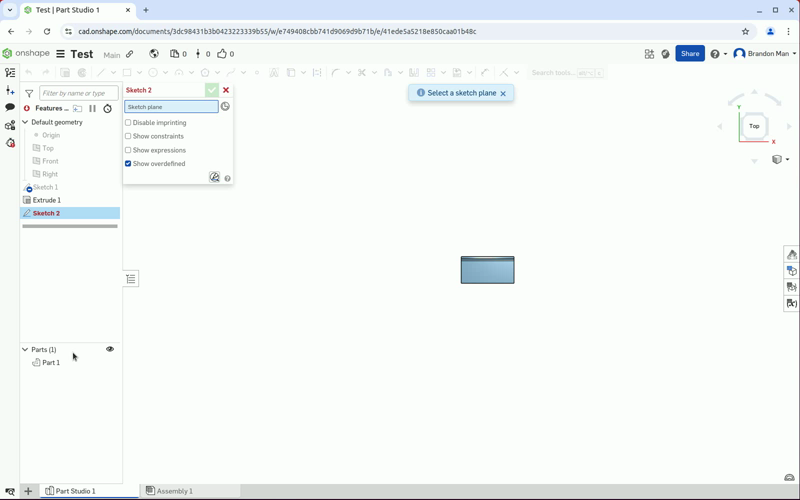
mouse_move(73, 150)
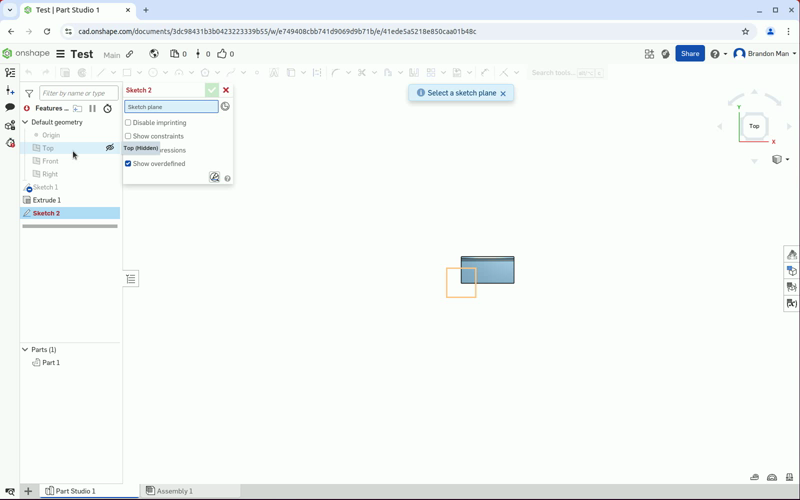
click(73, 150)
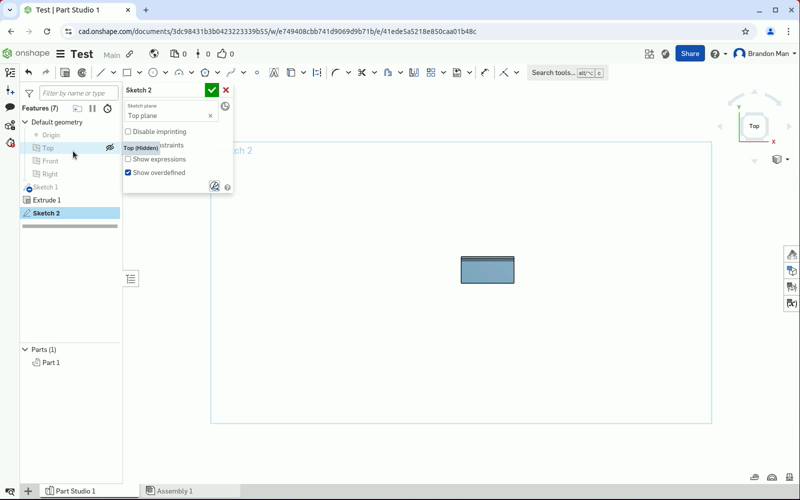
mouse_move(73, 352)
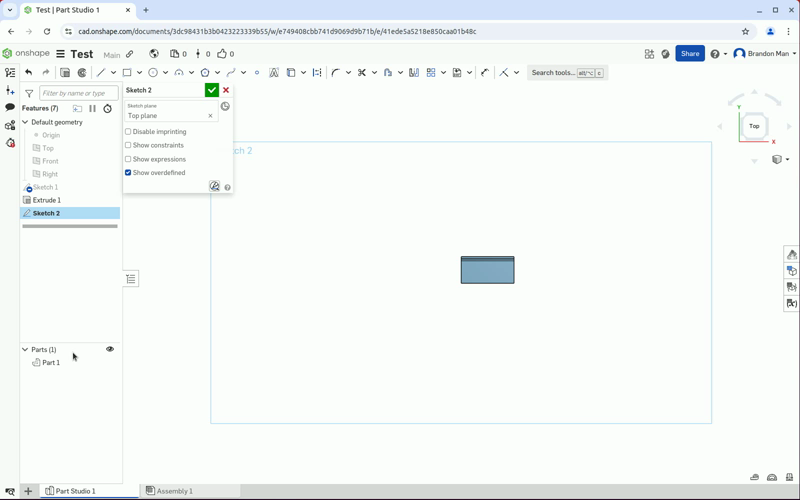
key(y)
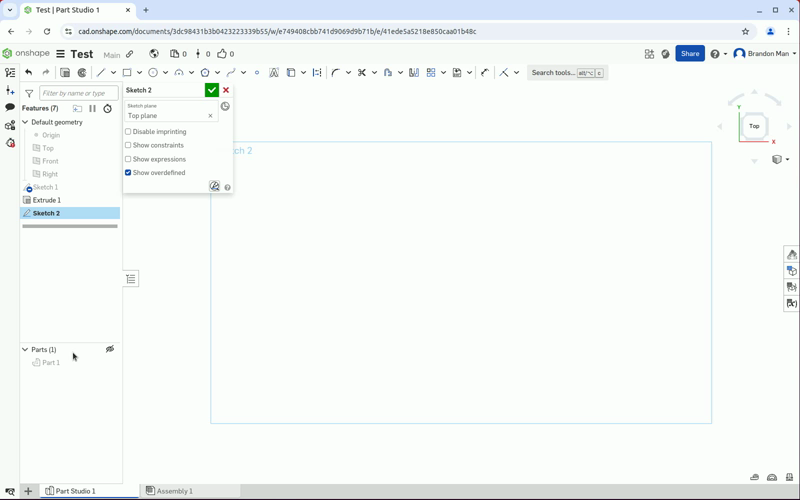
key(c)
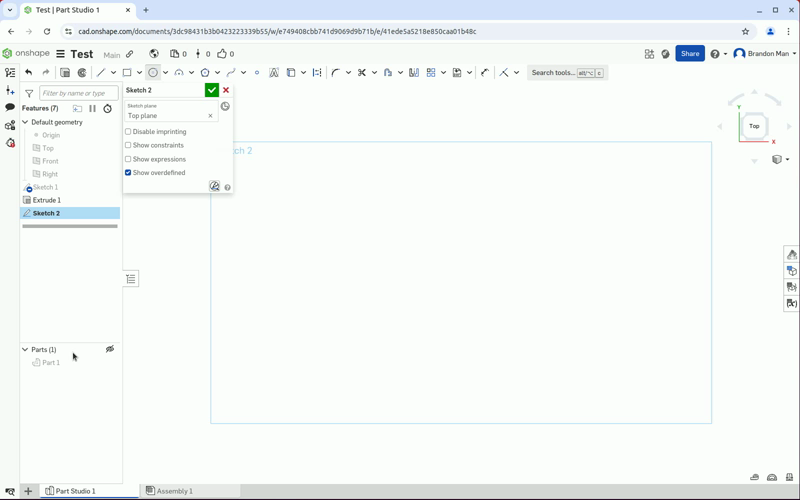
key_down(shift)
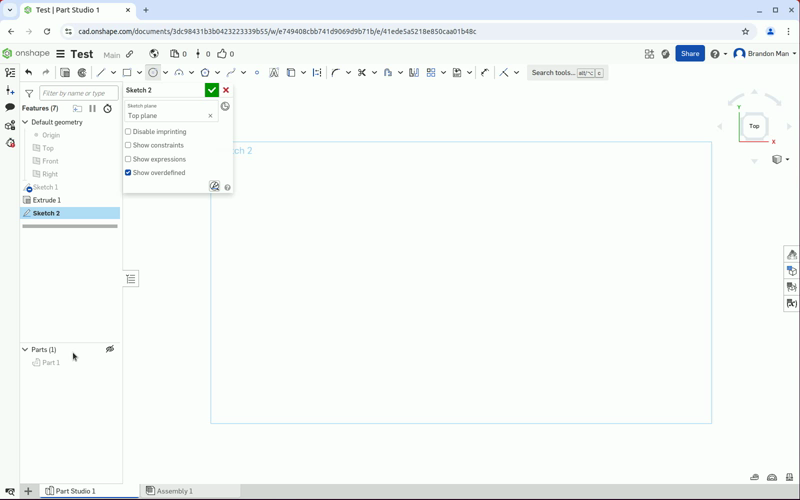
mouse_move(487, 271)
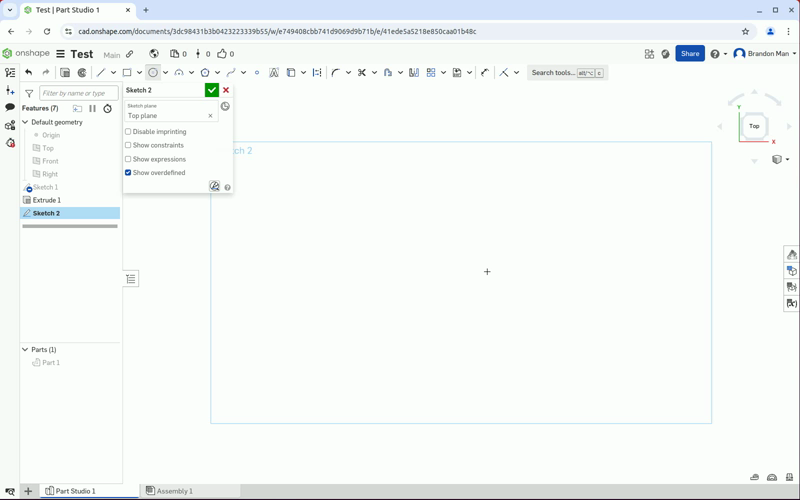
click(487, 271)
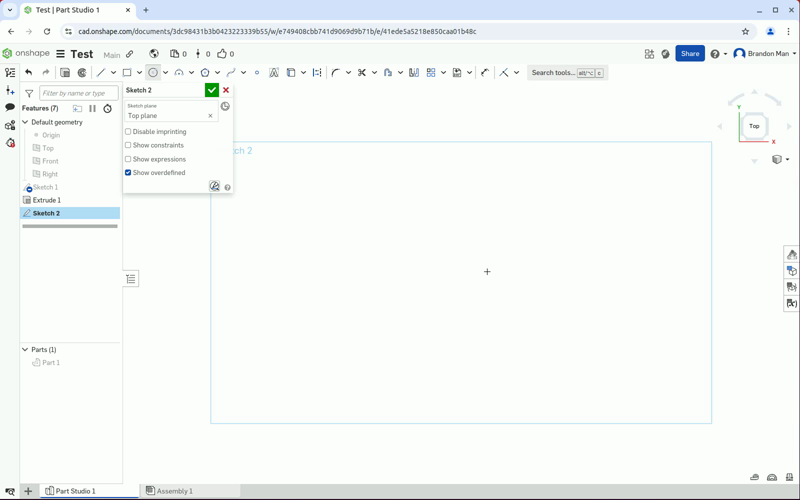
key_up(shift)
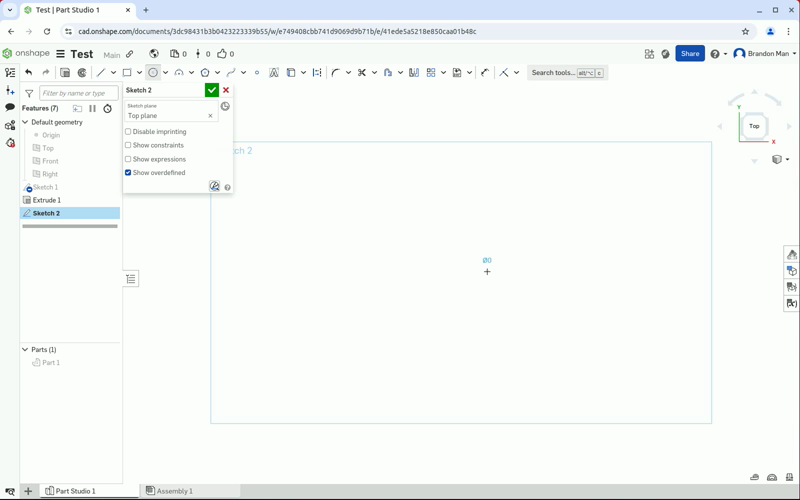
mouse_move(490, 271)
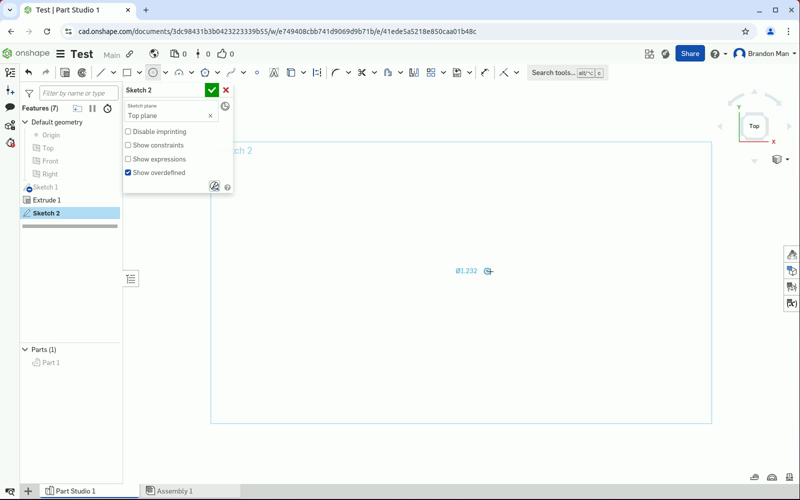
click(490, 271)
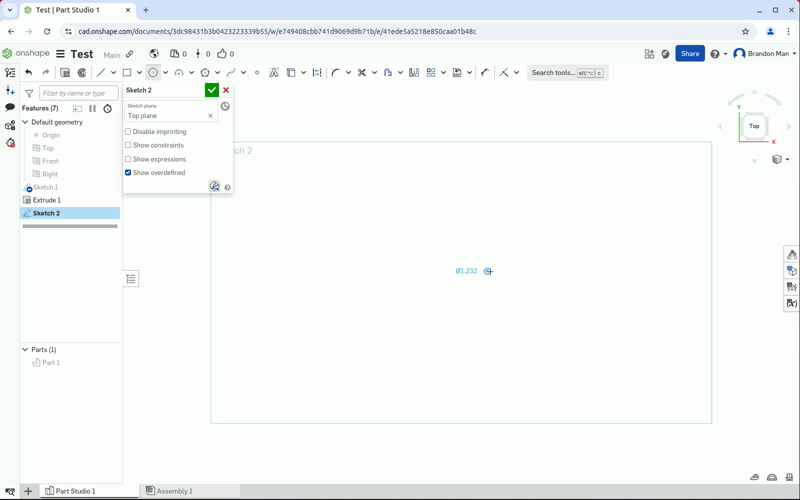
key(esc)
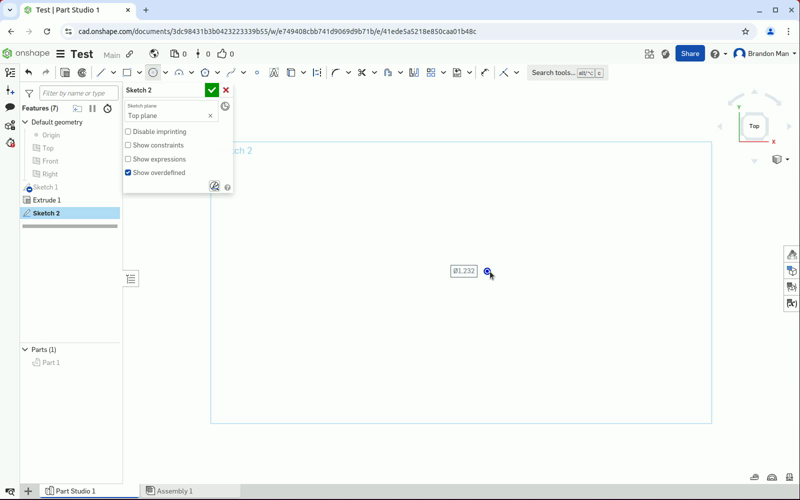
mouse_move(489, 271)
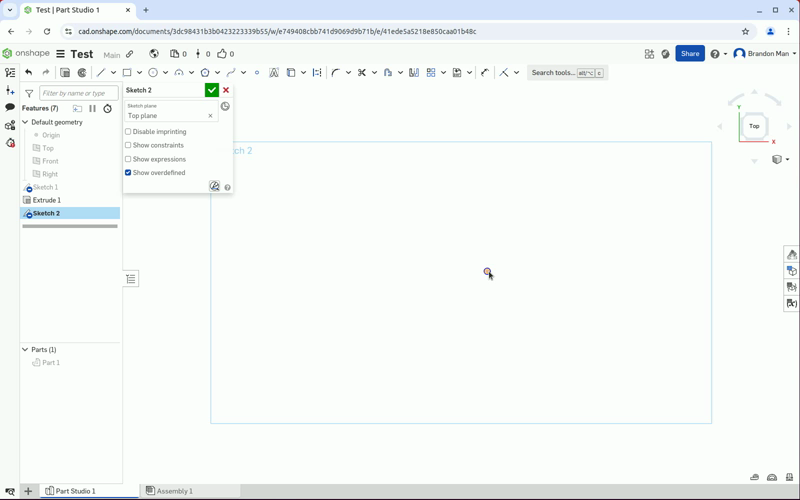
scroll(6)
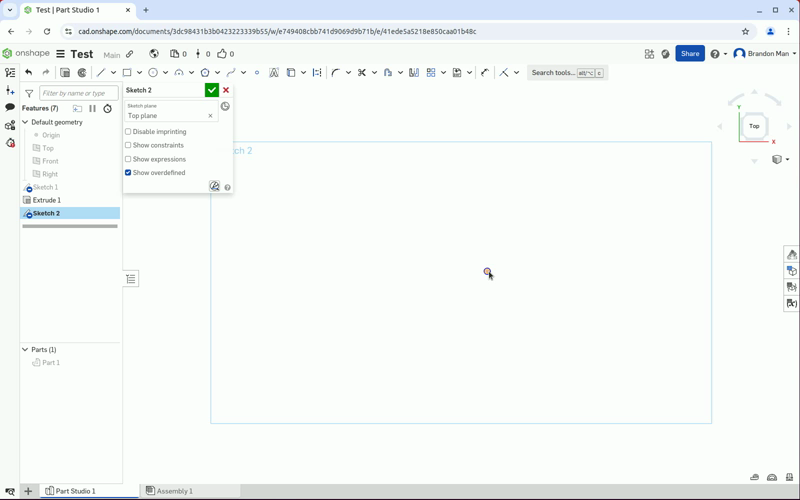
scroll(6)
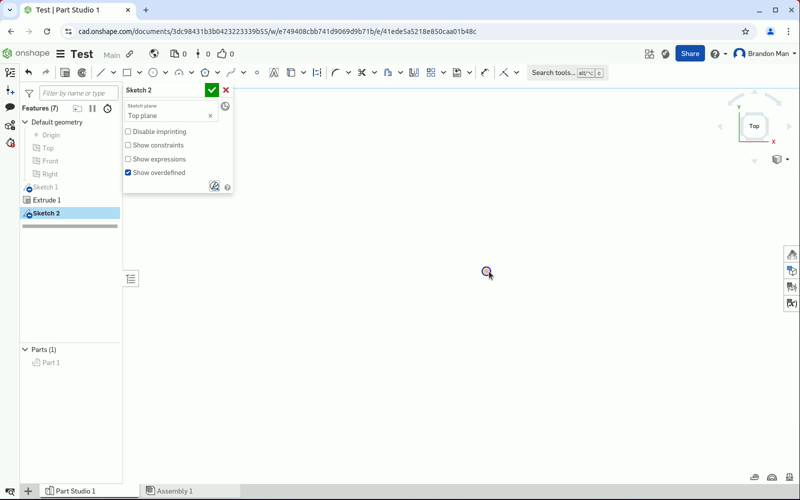
scroll(6)
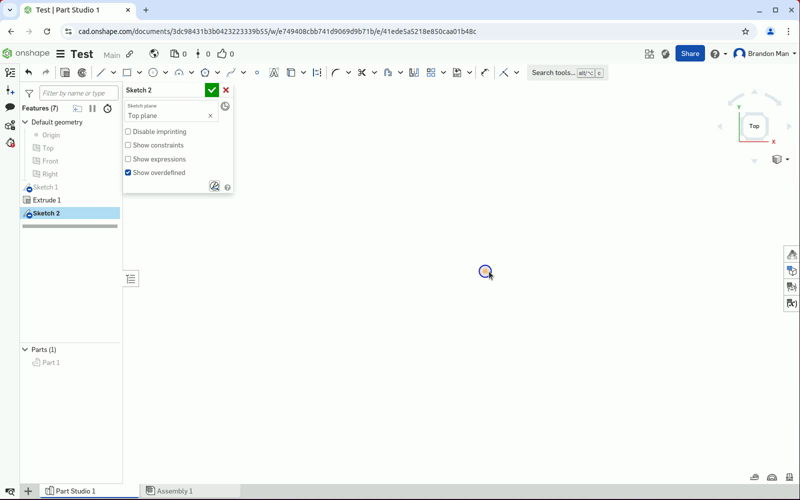
scroll(6)
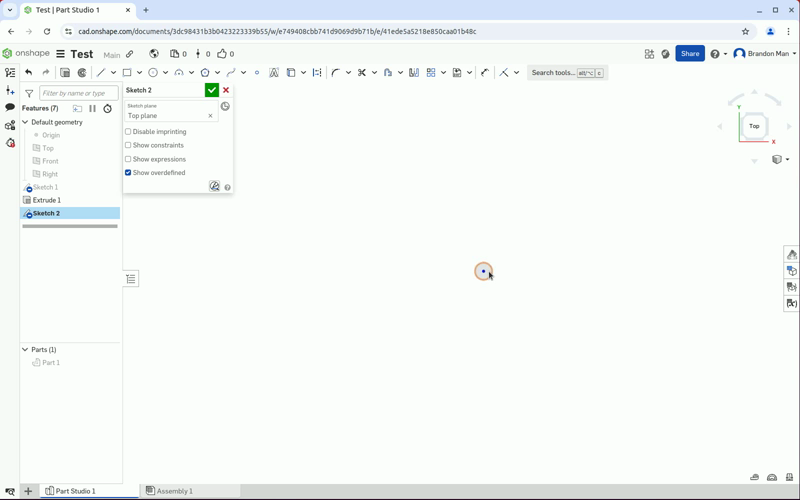
scroll(6)
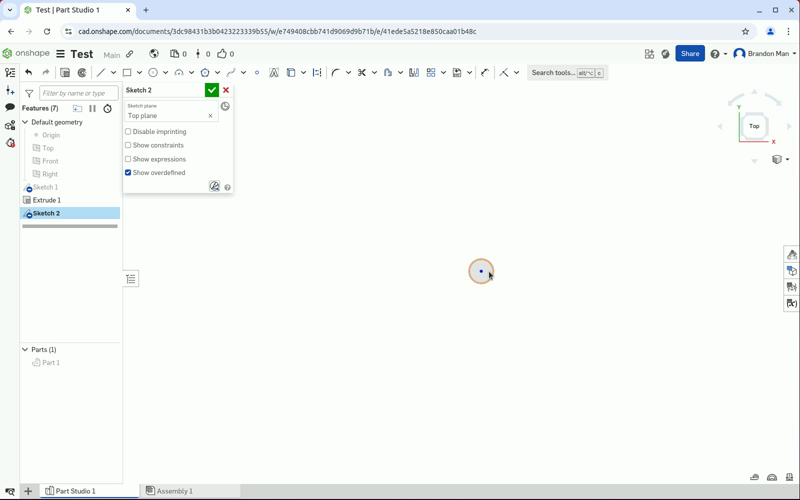
scroll(6)
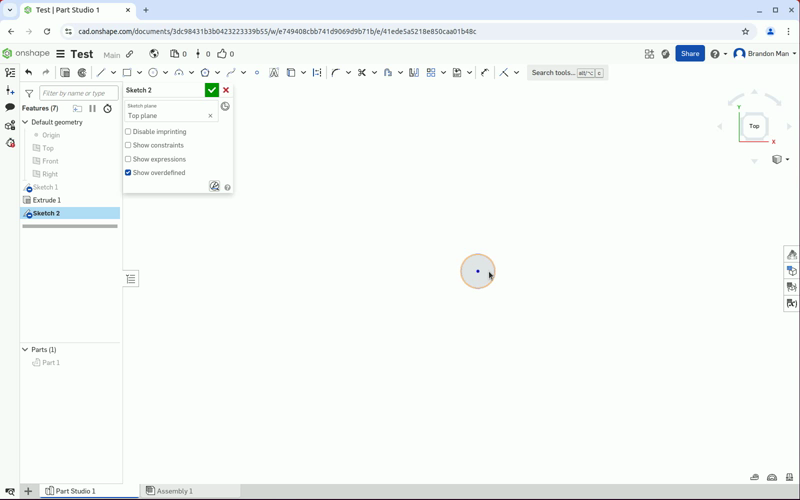
scroll(6)
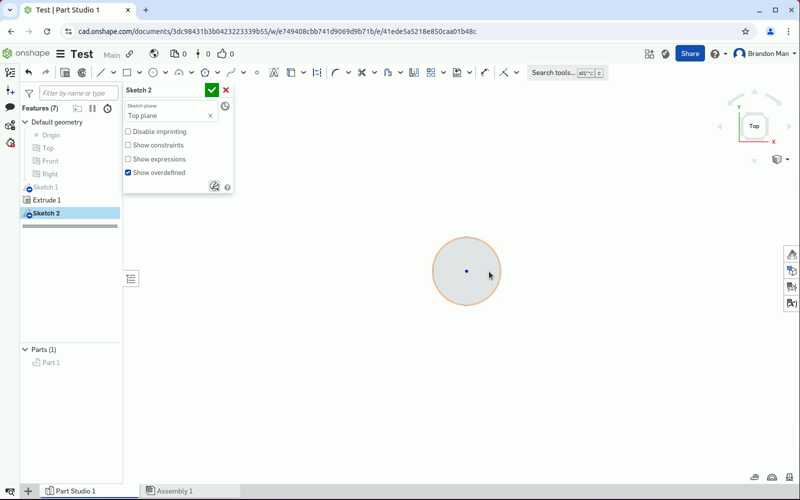
click(489, 271)
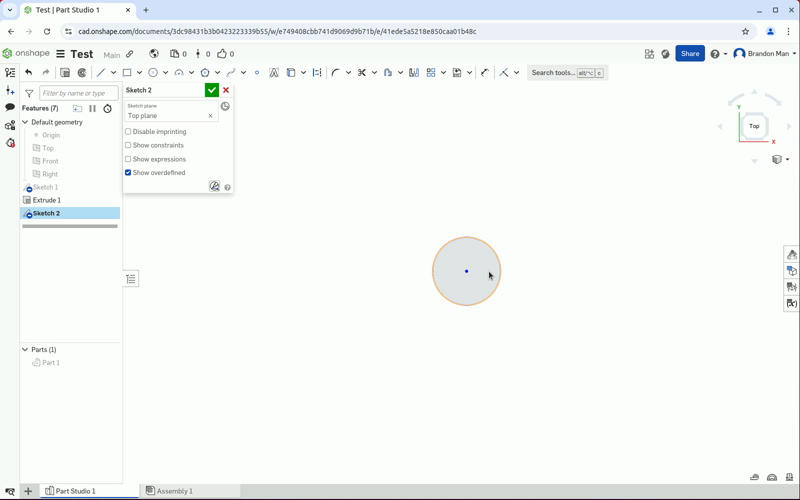
scroll(-6)
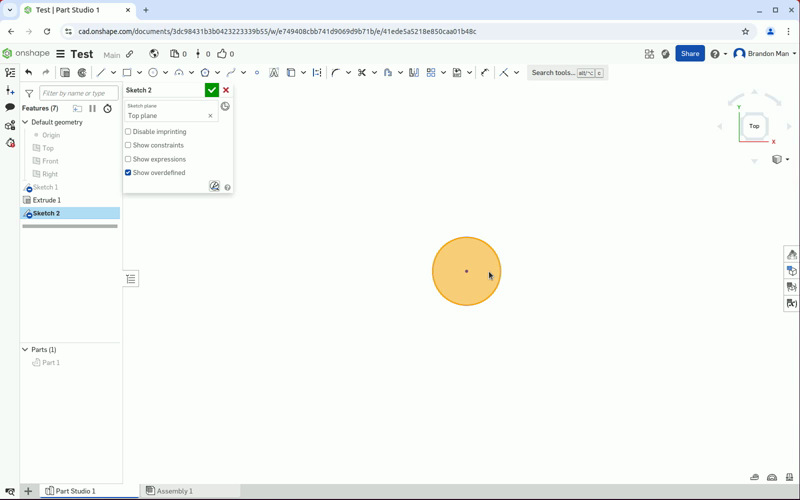
scroll(-6)
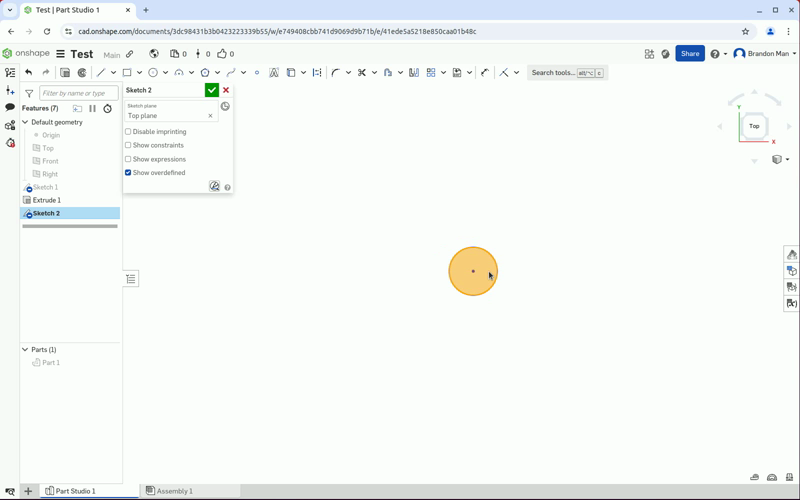
scroll(-6)
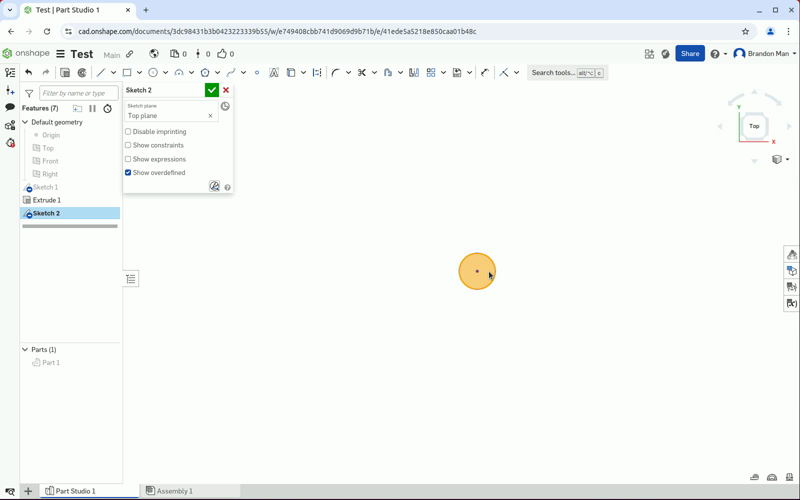
scroll(-6)
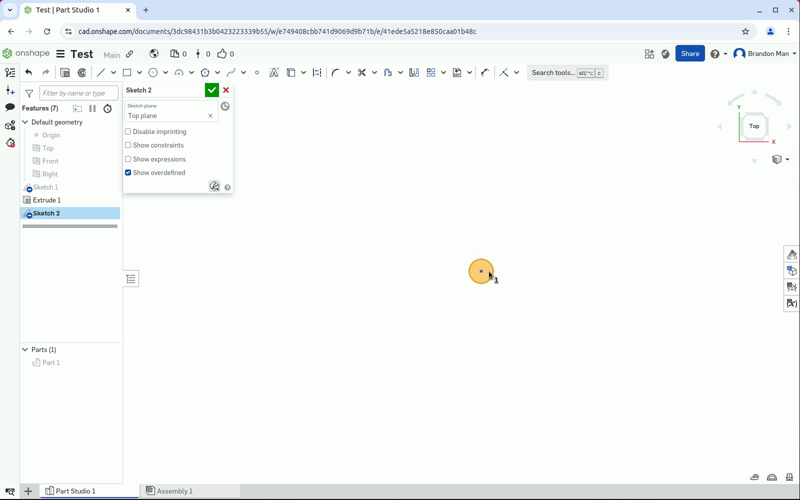
scroll(-6)
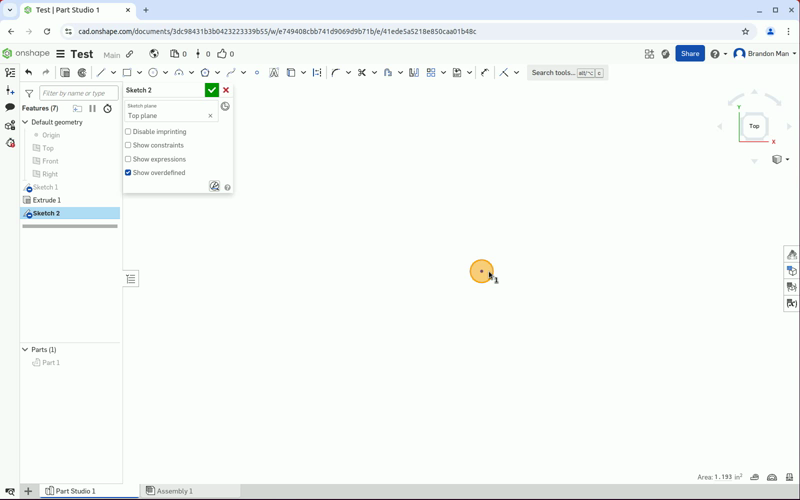
scroll(-6)
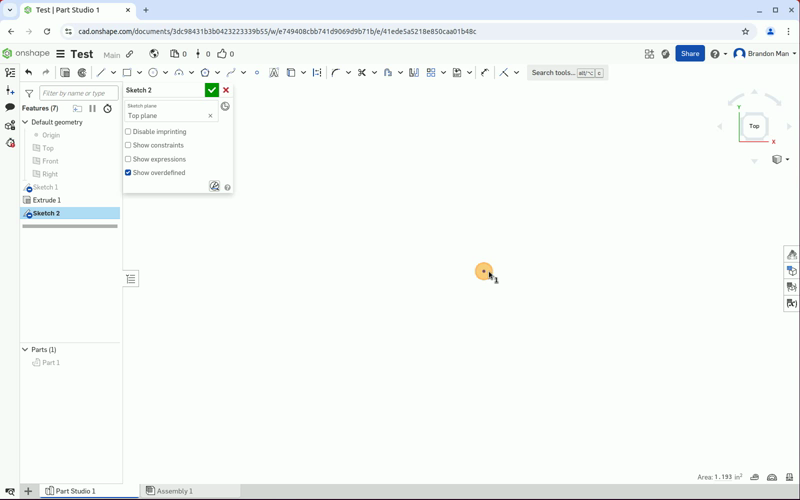
scroll(-6)
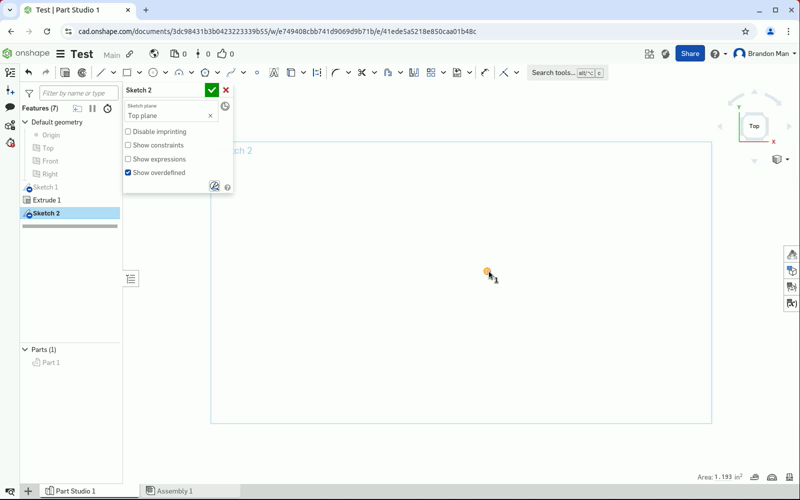
mouse_move(73, 352)
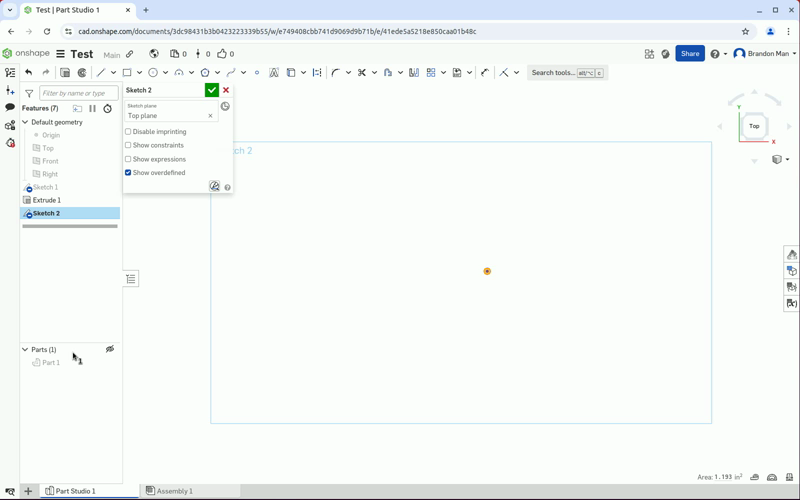
key(shift+y)
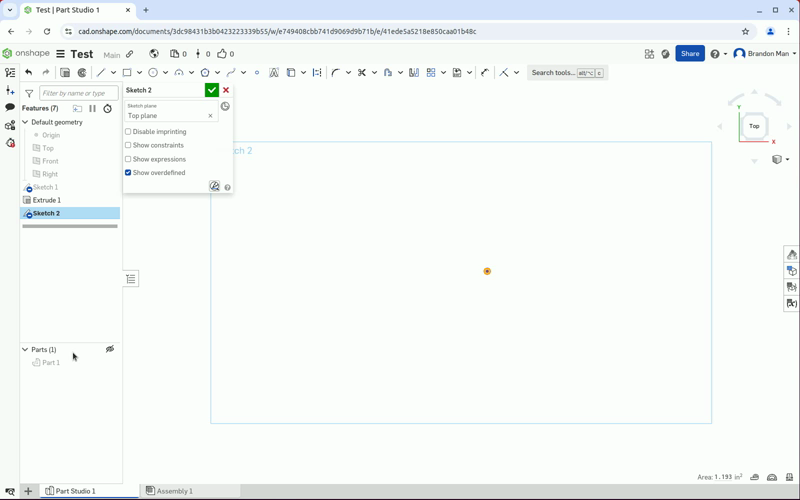
key(shift+e)
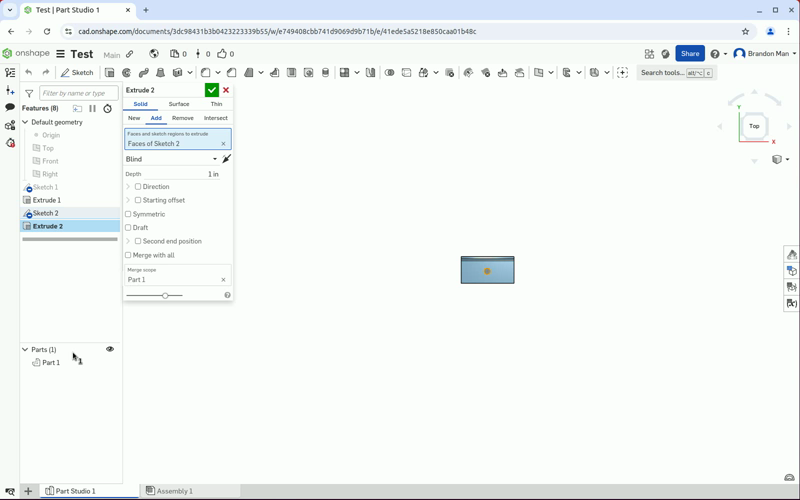
mouse_move(143, 106)
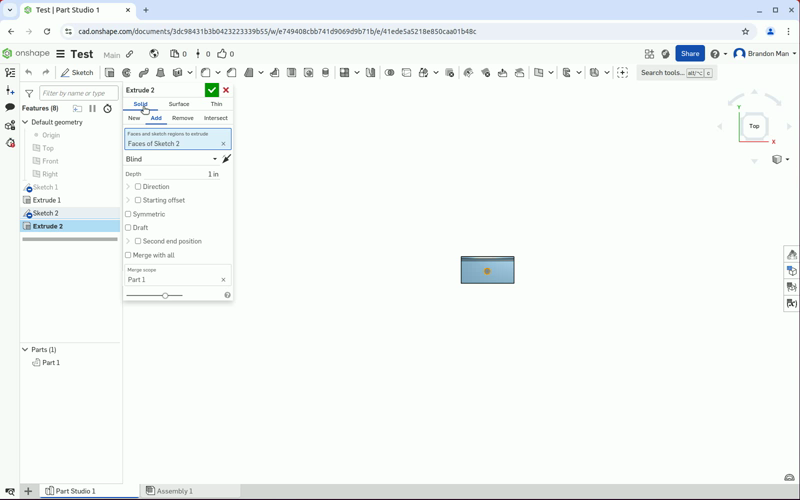
click(143, 106)
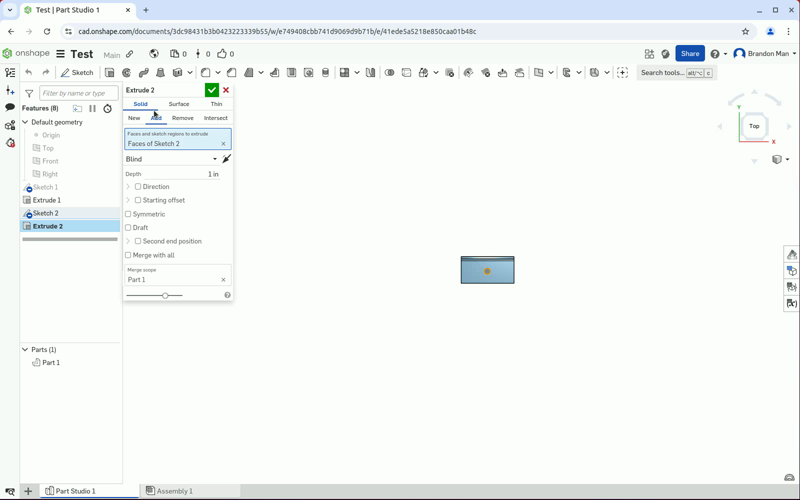
mouse_move(186, 120)
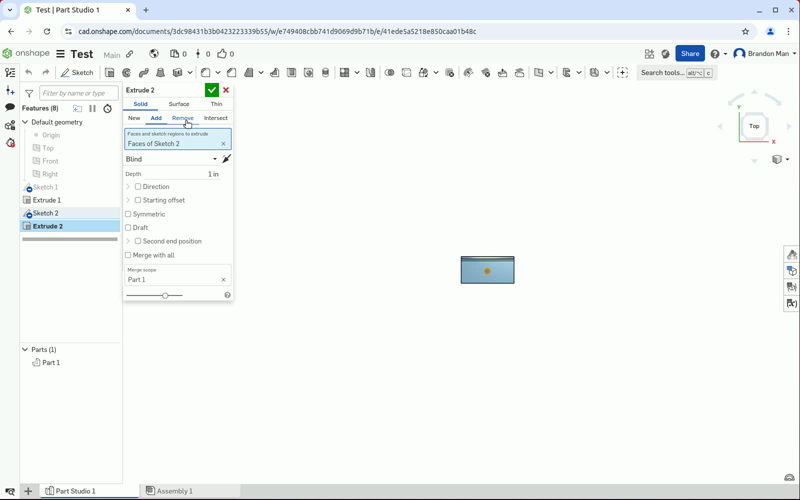
click(186, 120)
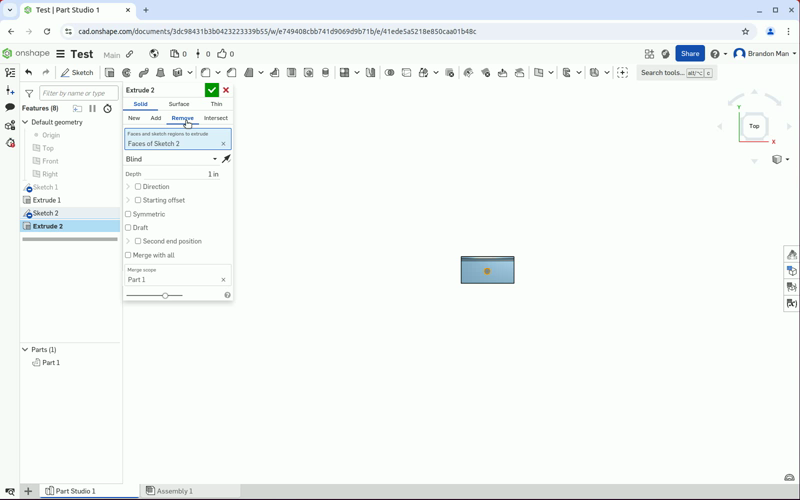
key(tab, 4)
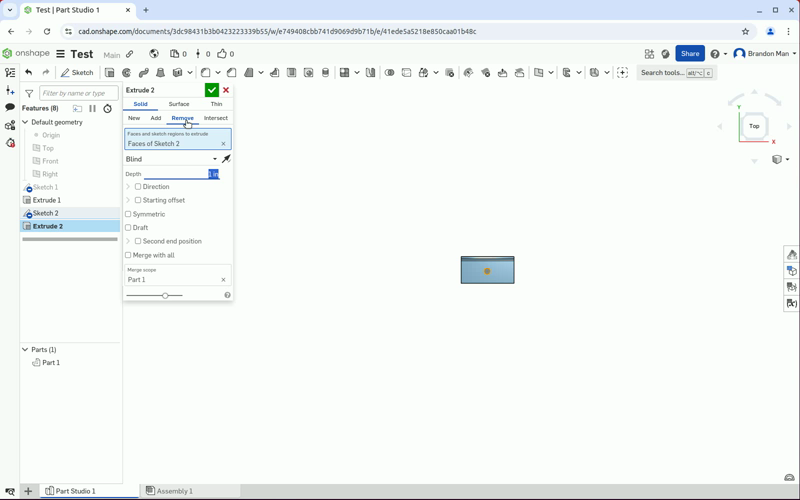
text(4.814)
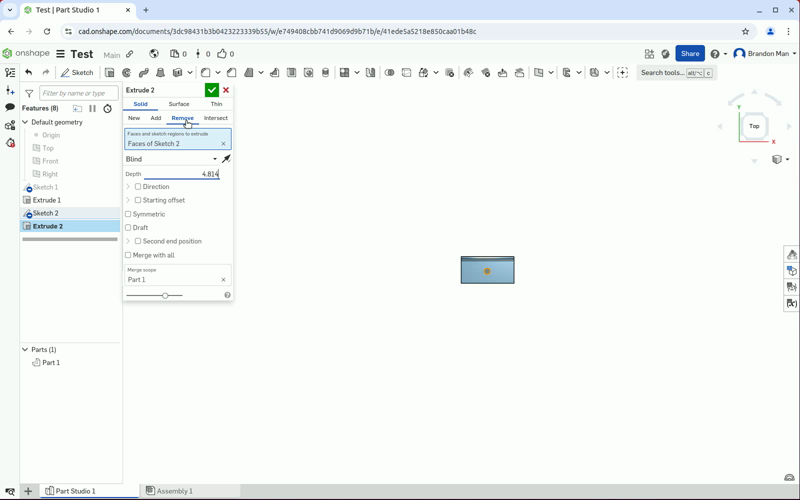
key(tab, 6)
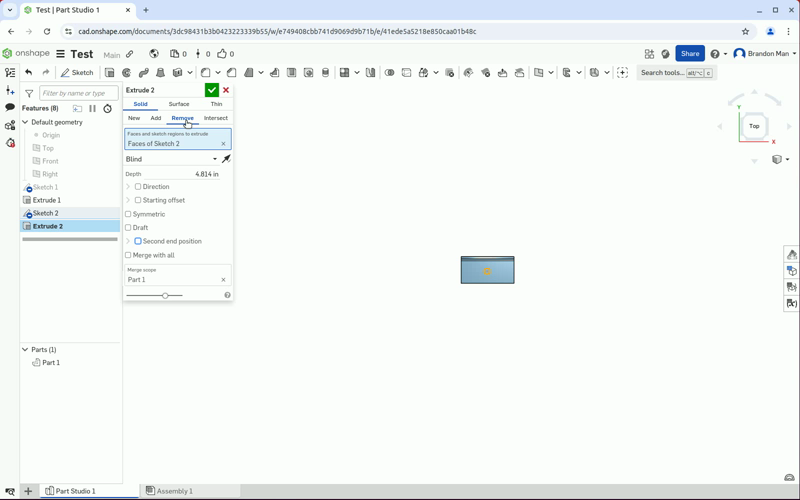
key(space)
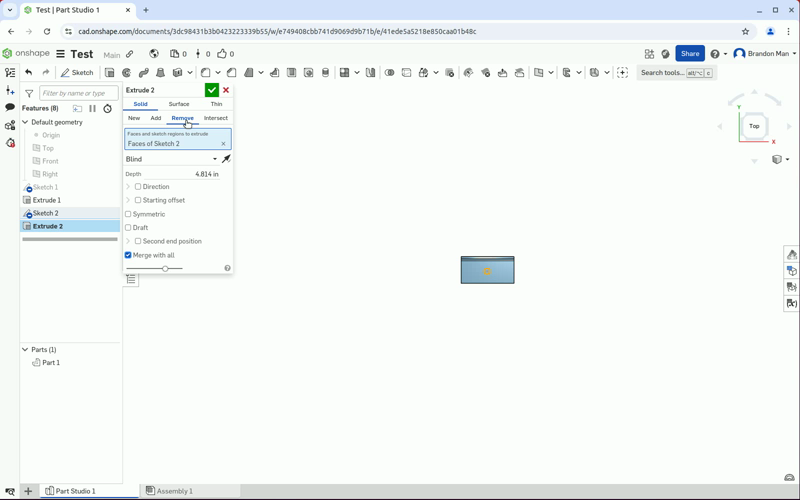
key(enter)
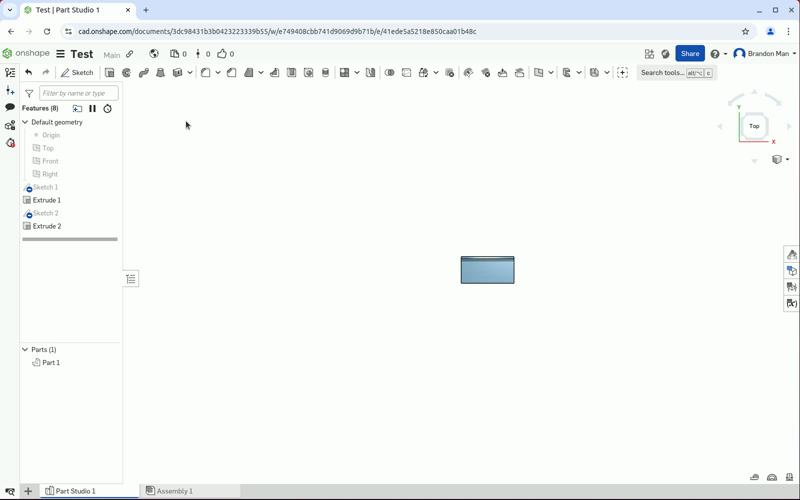
key(shift+h)
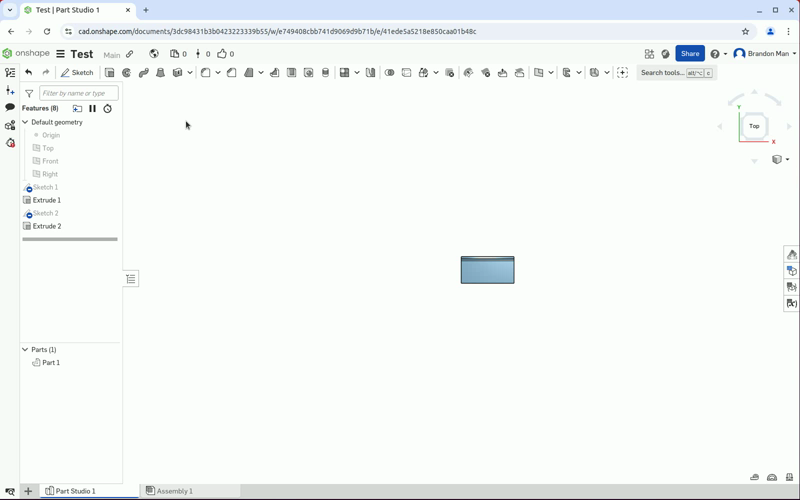
key(shift+h)
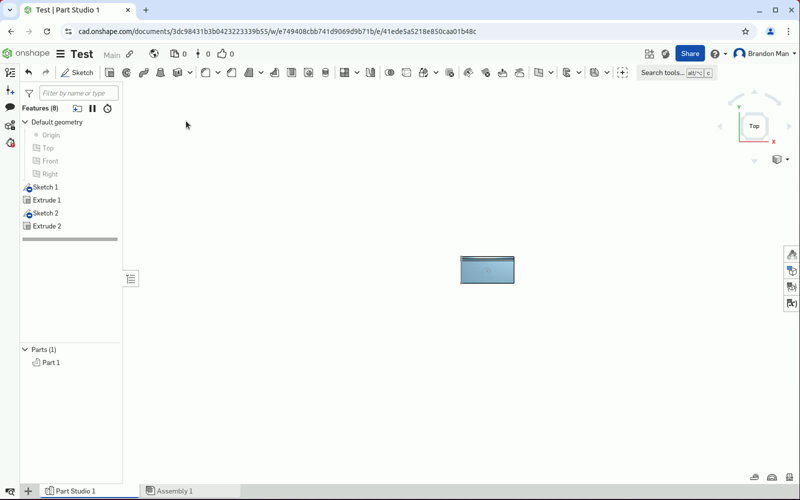
key(shift+7)
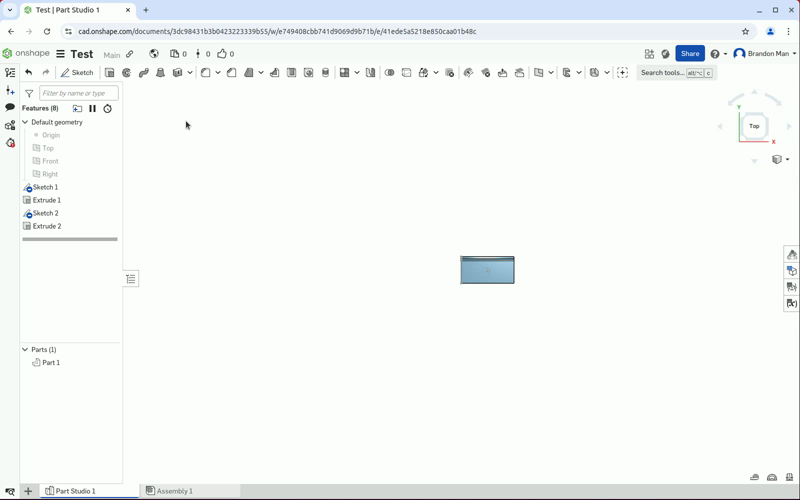
key(up, 3)
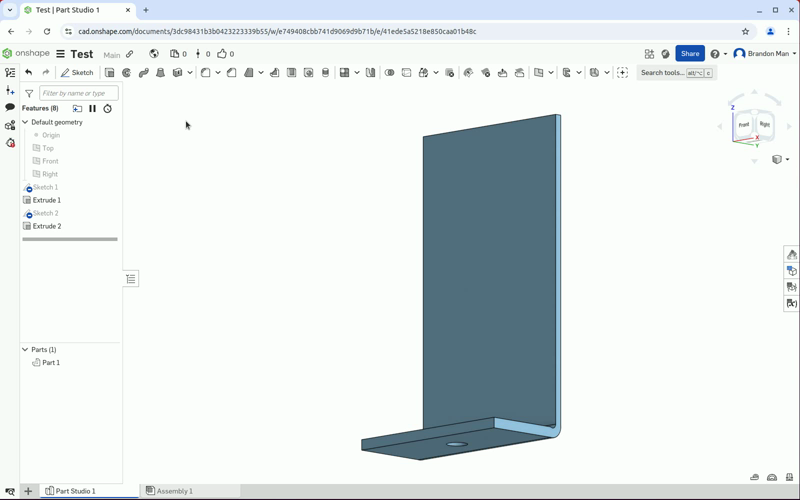
key(left, 3)
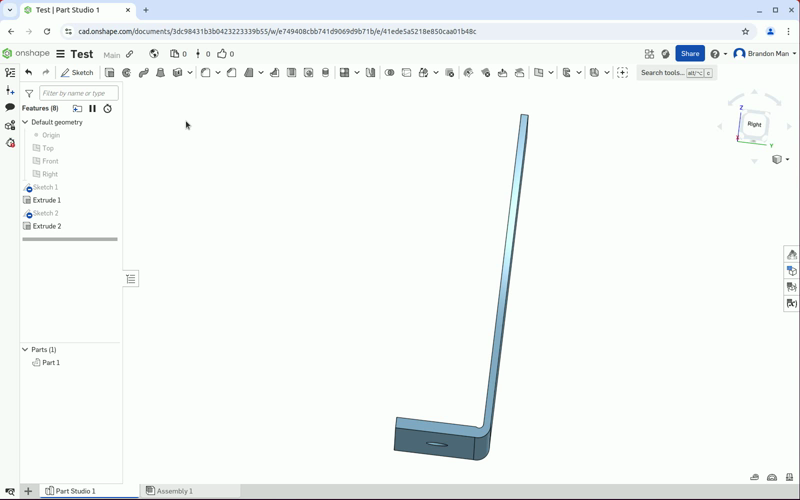
key(right, 3)
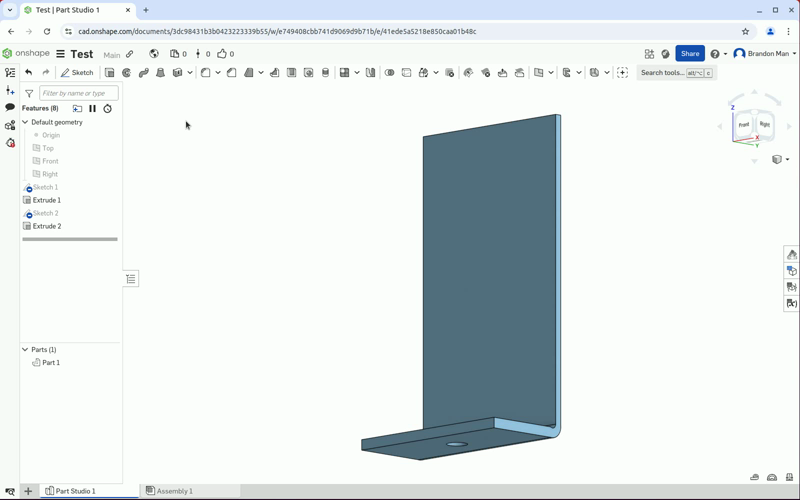
key(down, 3)
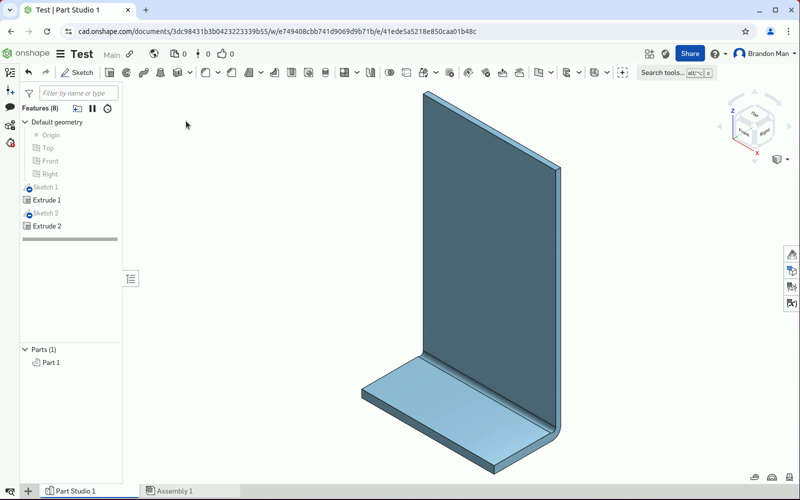
mouse_move(73, 189)
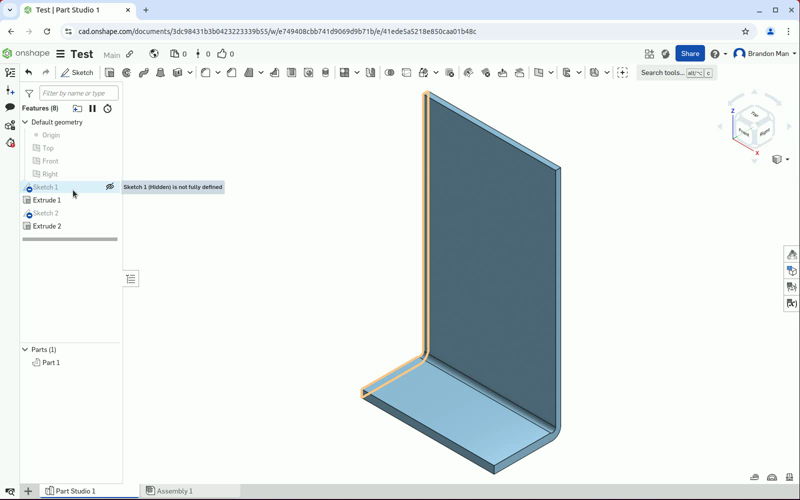
click(73, 189)